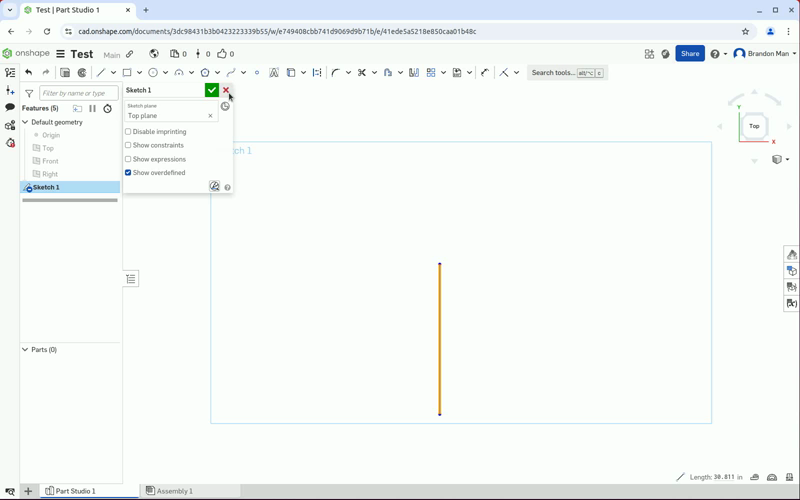
key(shift+h)
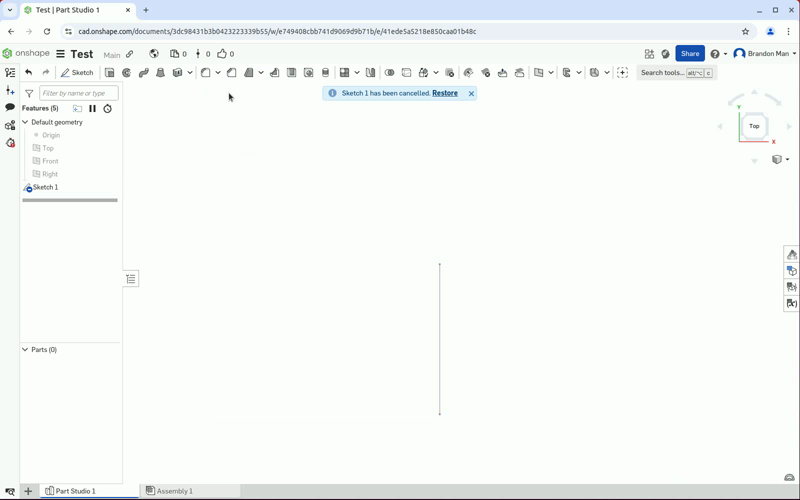
key(shift+s)
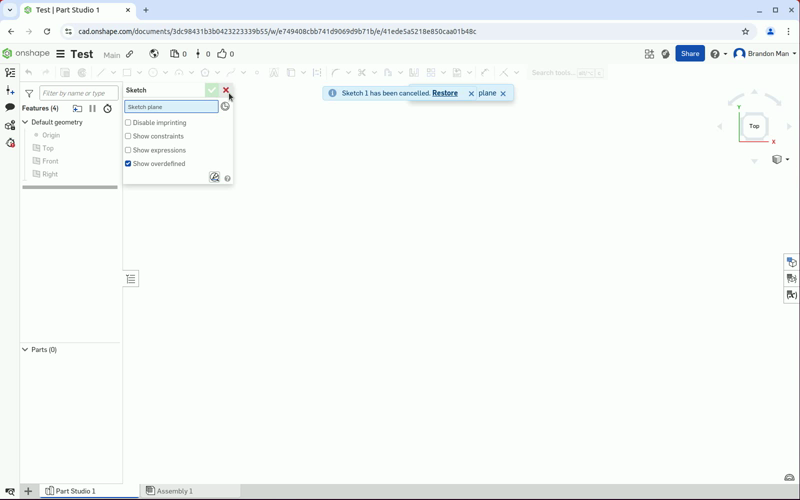
mouse_move(73, 150)
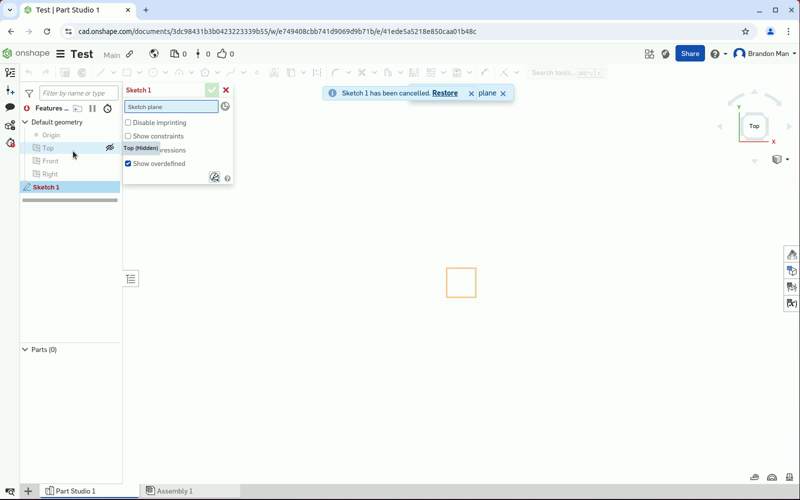
click(73, 150)
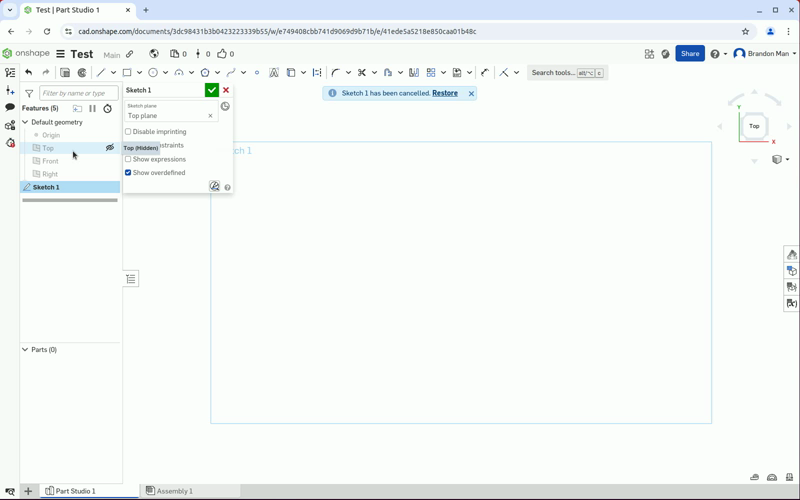
mouse_move(73, 352)
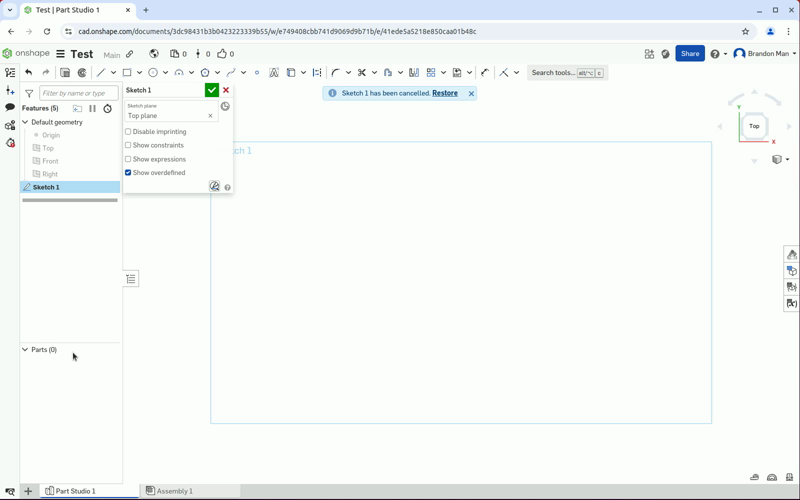
key(y)
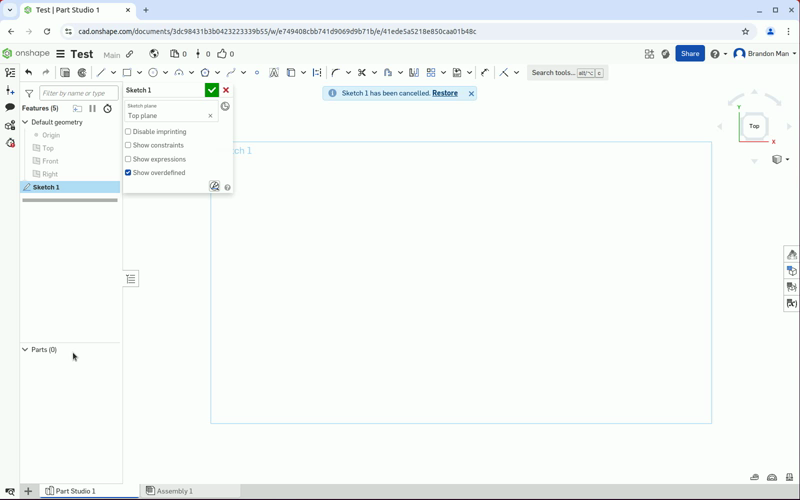
key(l)
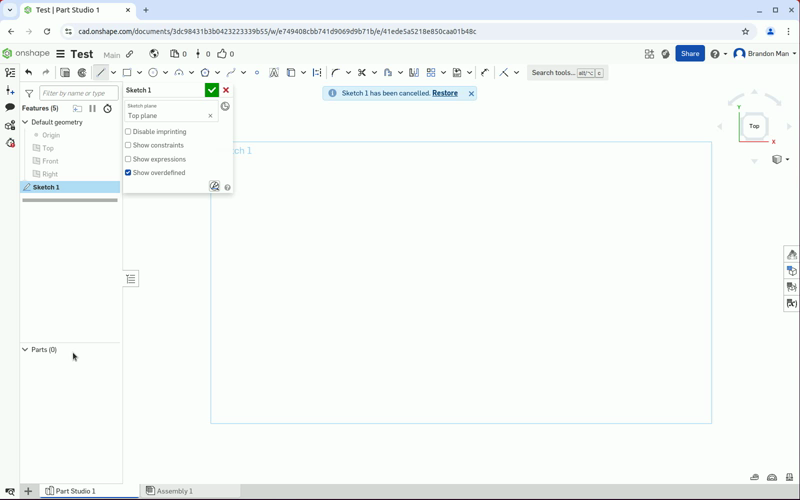
key_down(shift)
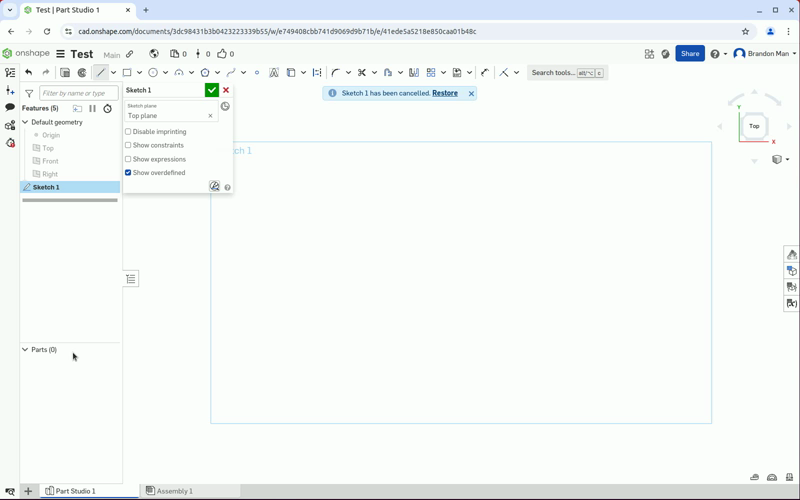
mouse_move(348, 339)
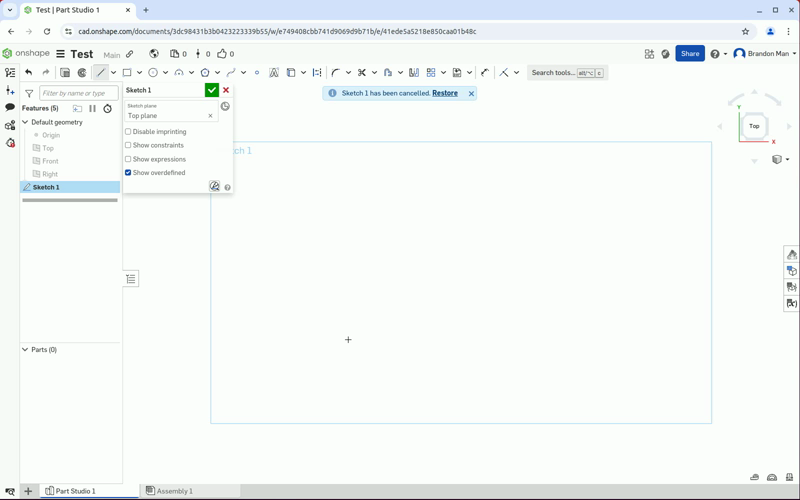
click(348, 339)
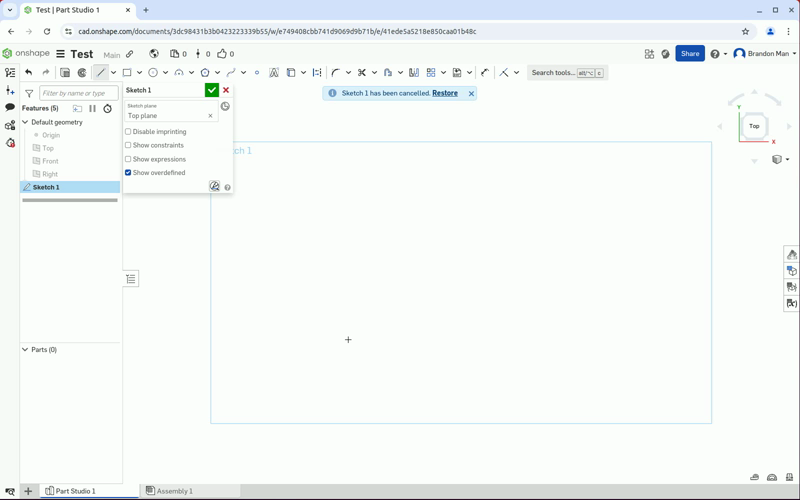
key_up(shift)
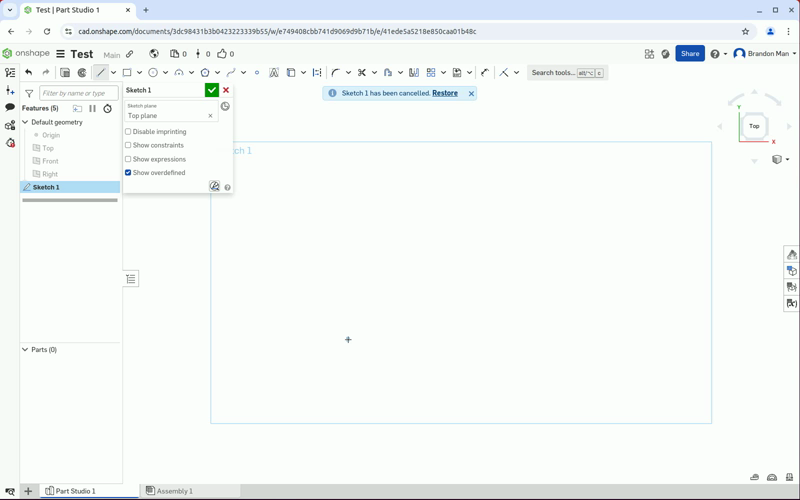
key_down(shift)
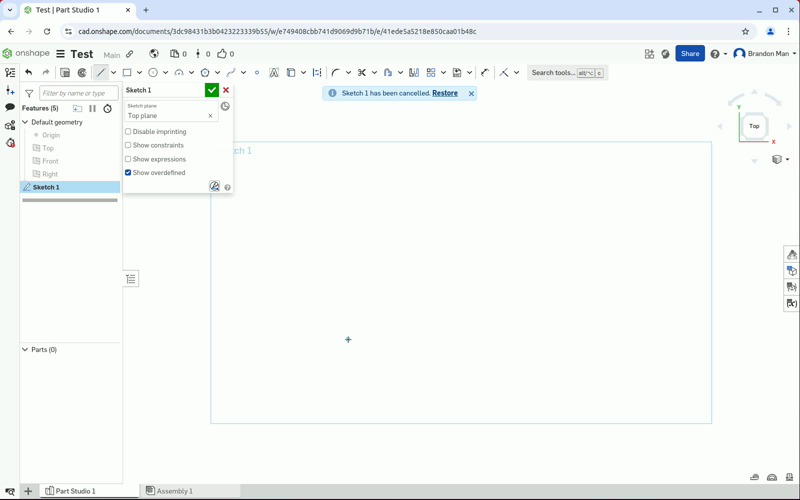
mouse_move(572, 339)
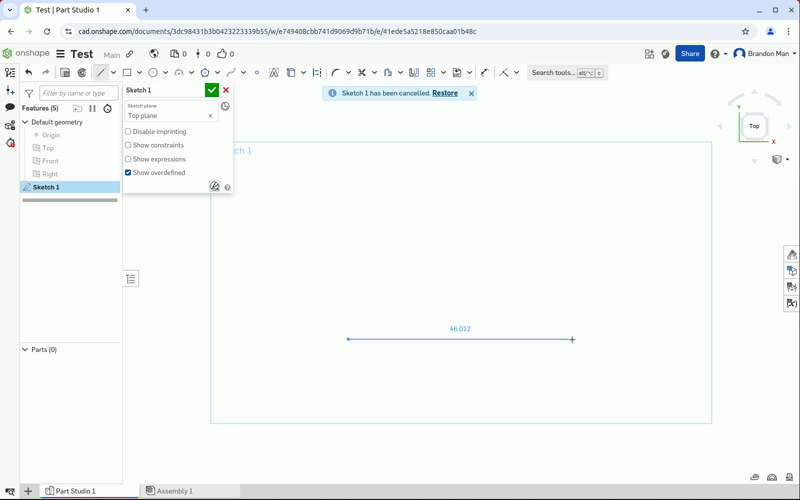
click(572, 339)
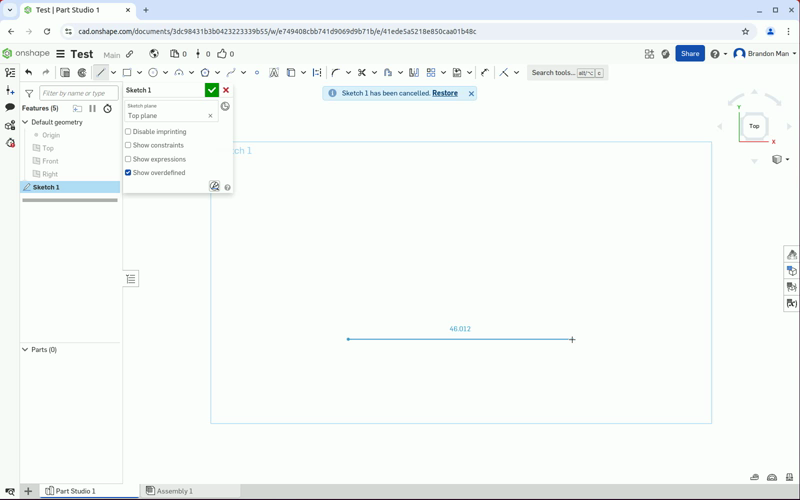
key_up(shift)
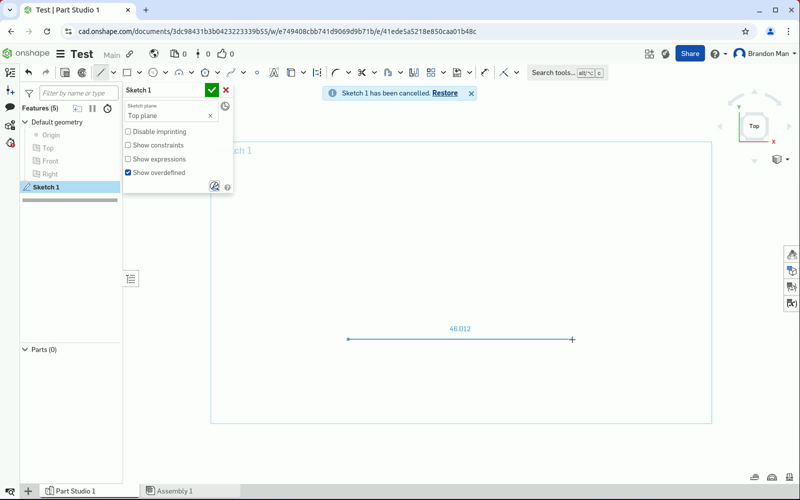
key_down(shift)
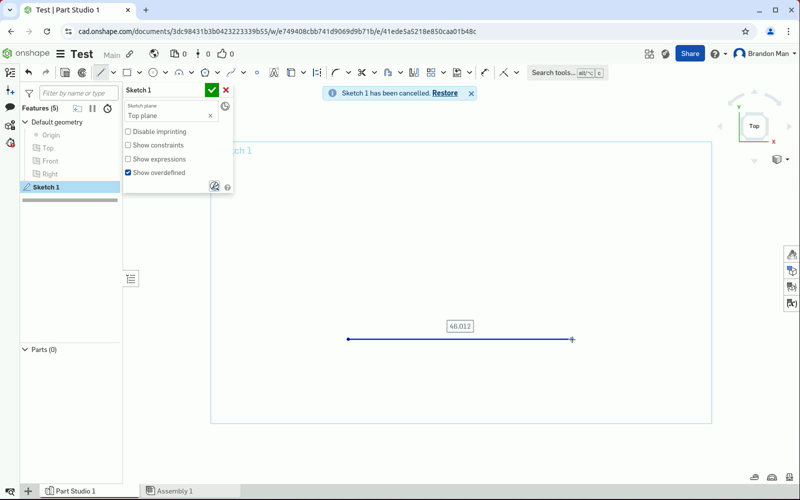
mouse_move(572, 226)
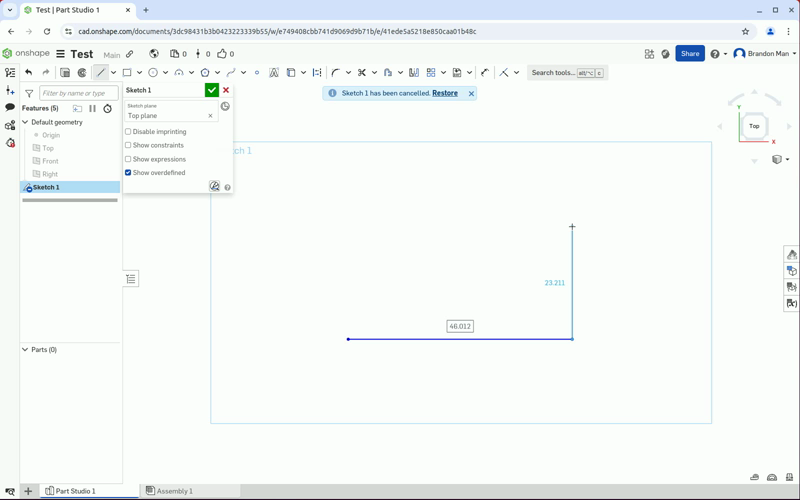
click(572, 226)
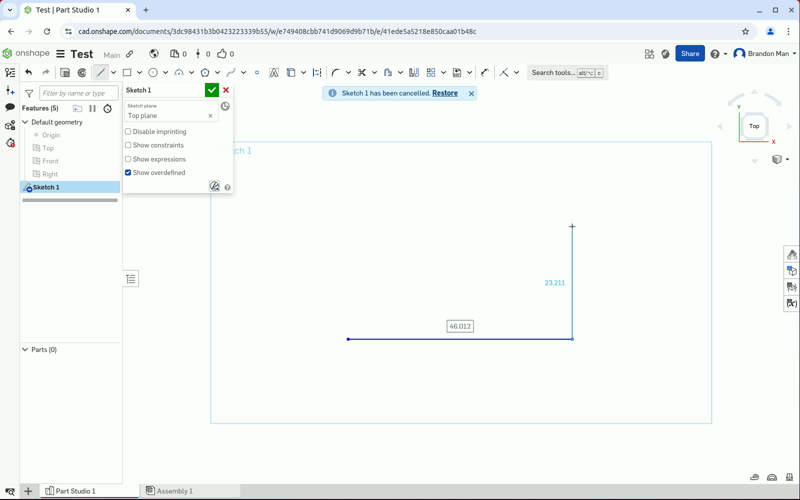
key_up(shift)
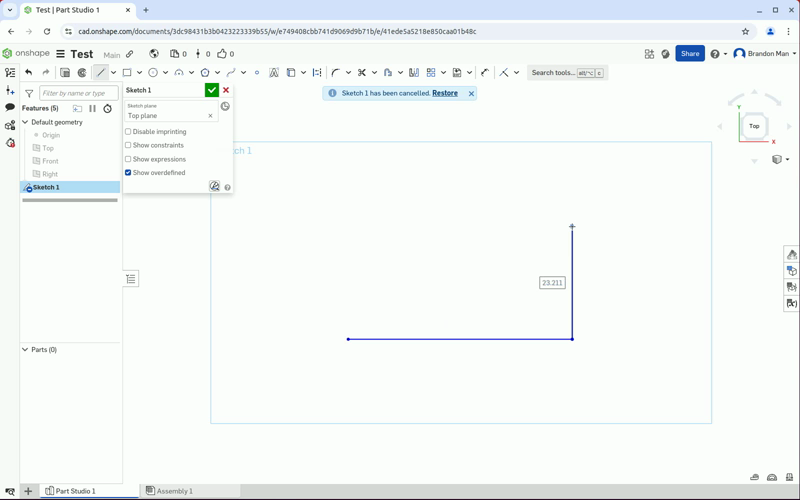
key_down(shift)
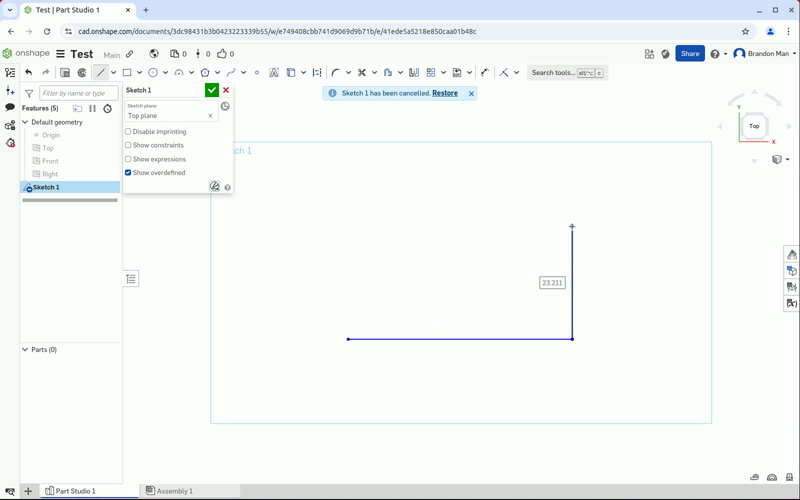
mouse_move(348, 226)
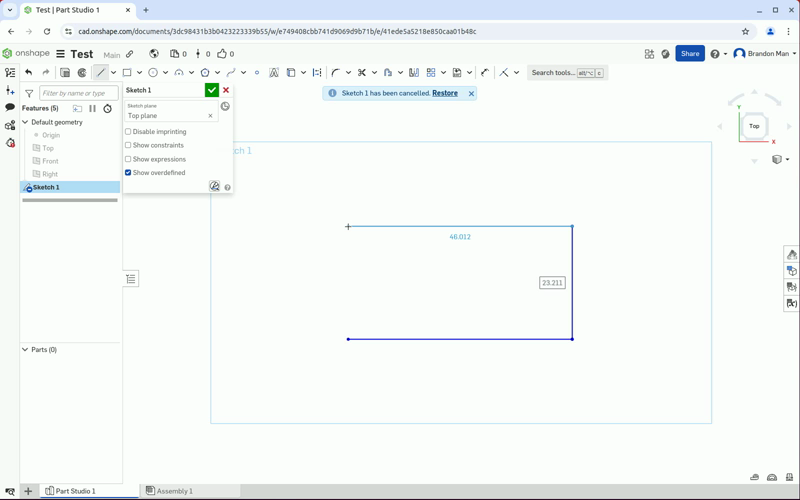
click(348, 226)
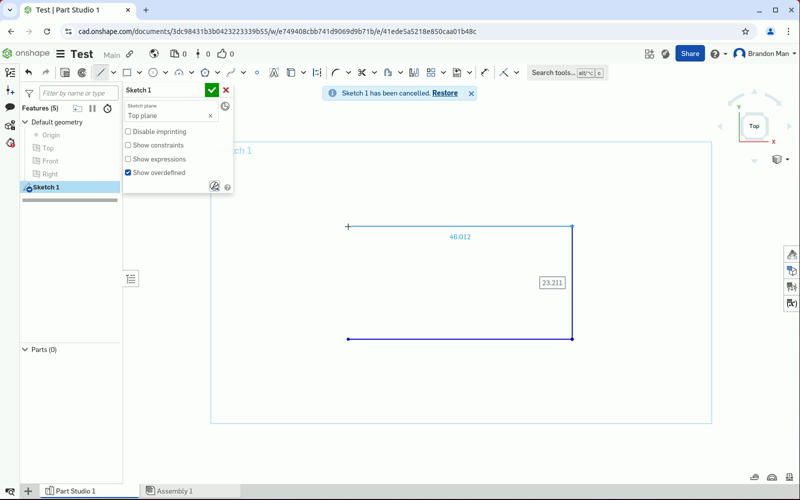
key_up(shift)
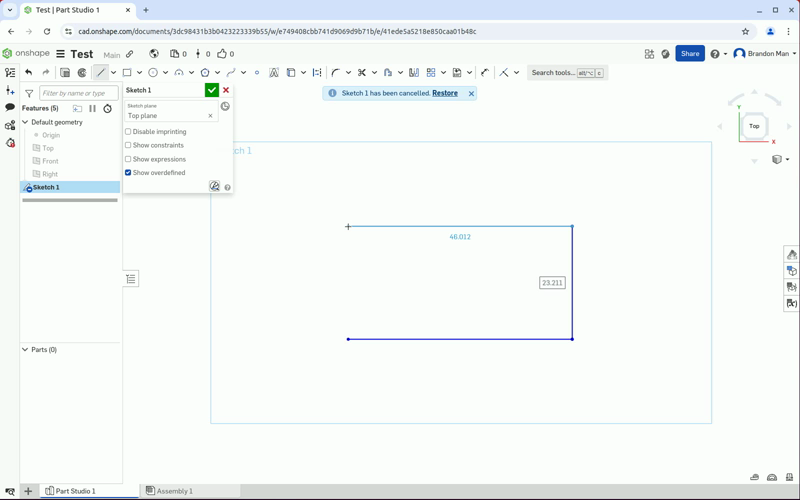
key_down(shift)
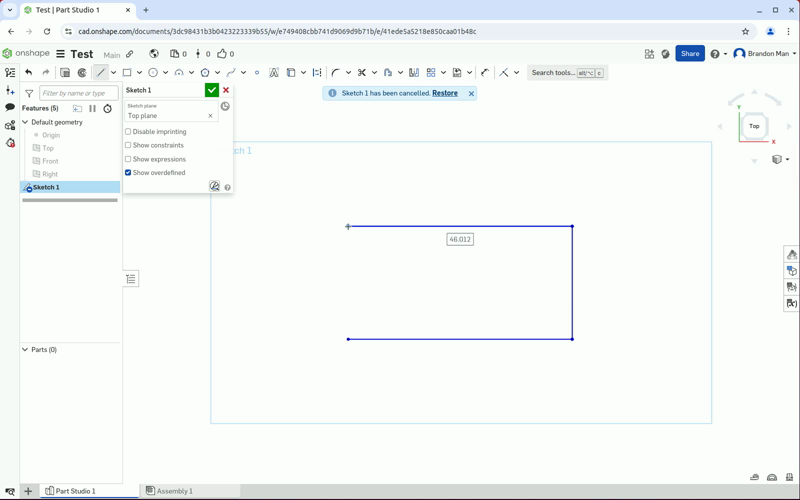
mouse_move(348, 339)
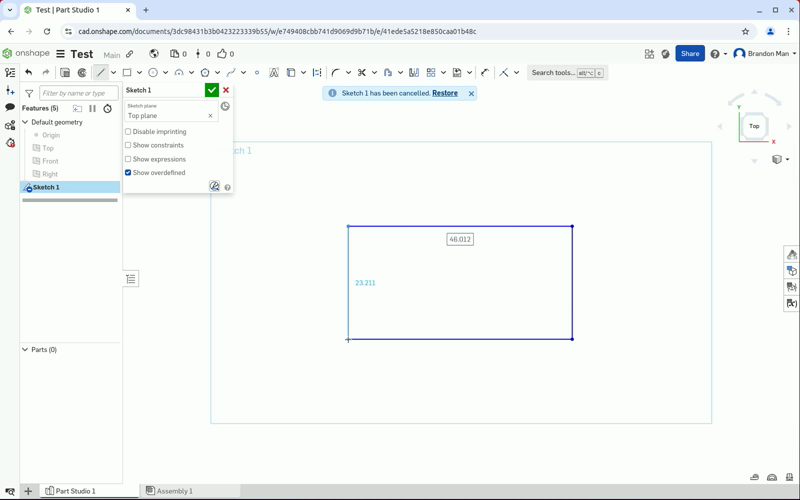
key_up(shift)
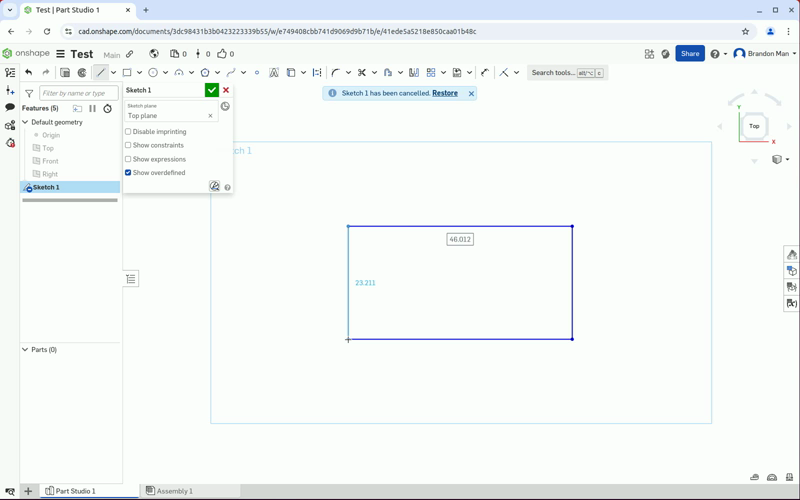
click(348, 339)
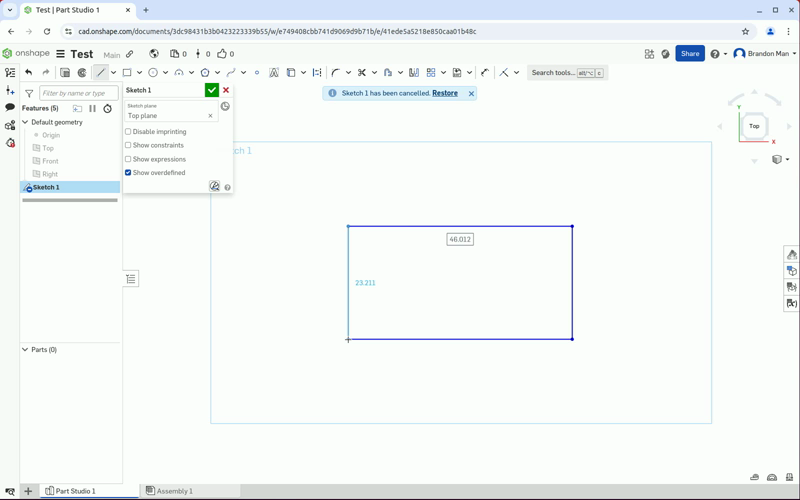
key(esc)
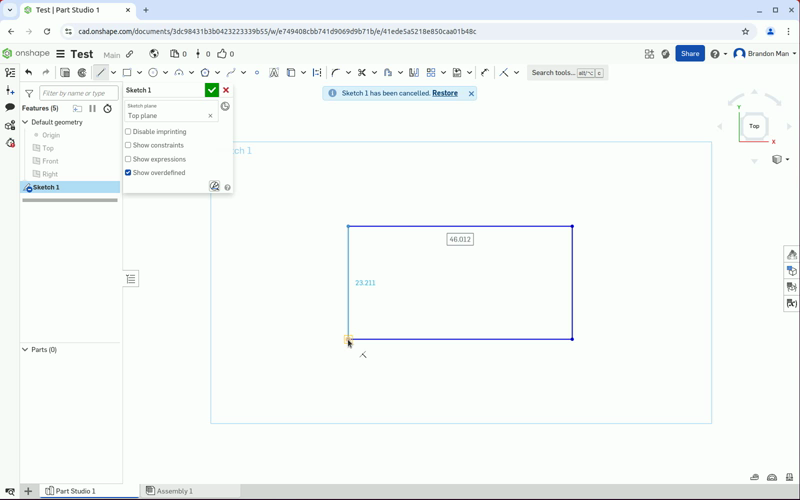
mouse_move(487, 251)
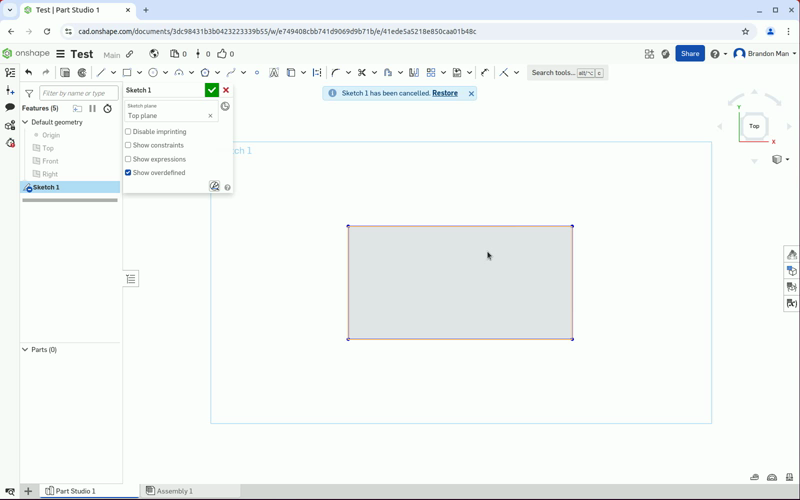
click(487, 251)
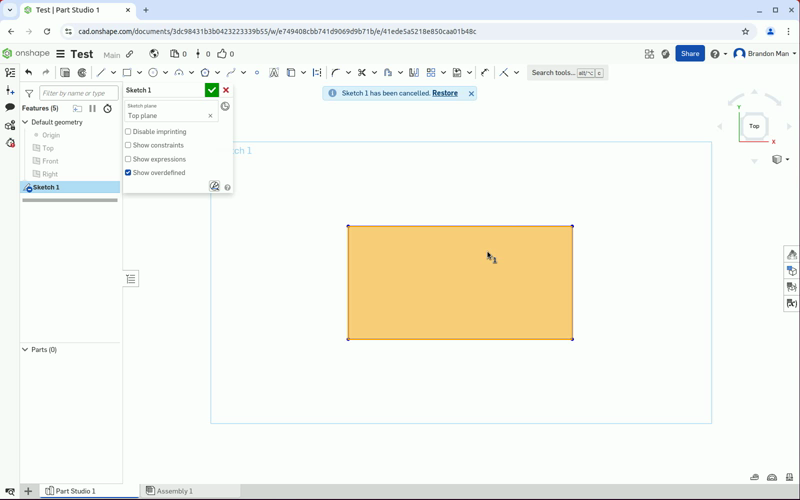
mouse_move(73, 352)
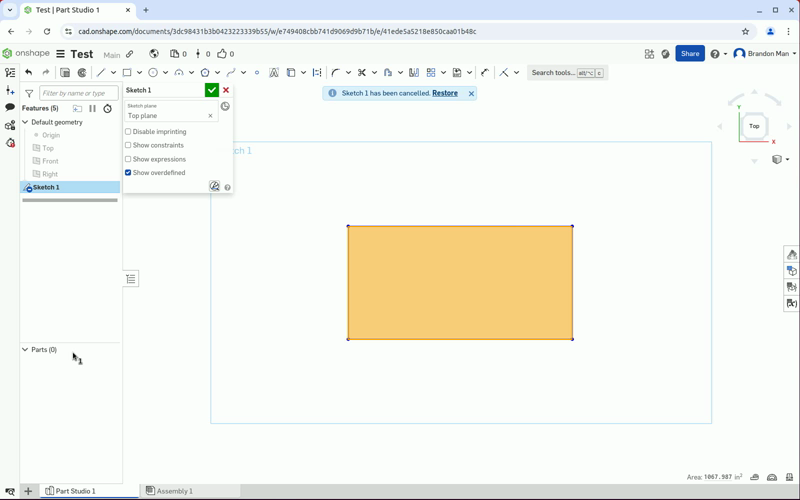
key(shift+y)
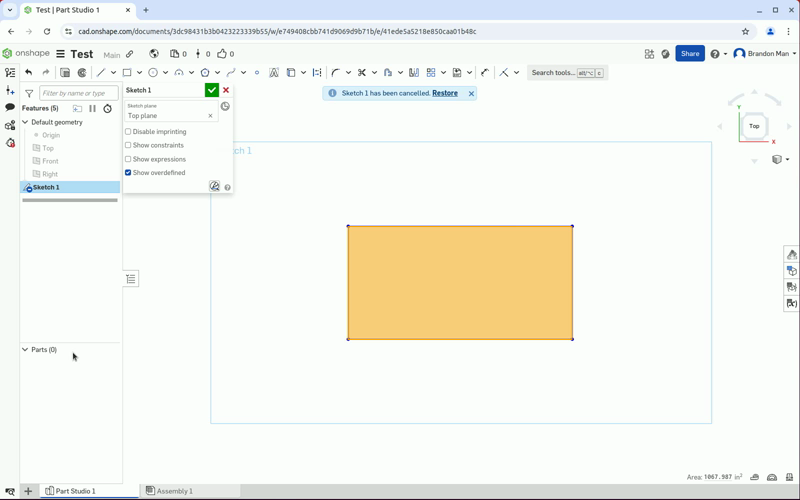
key(shift+e)
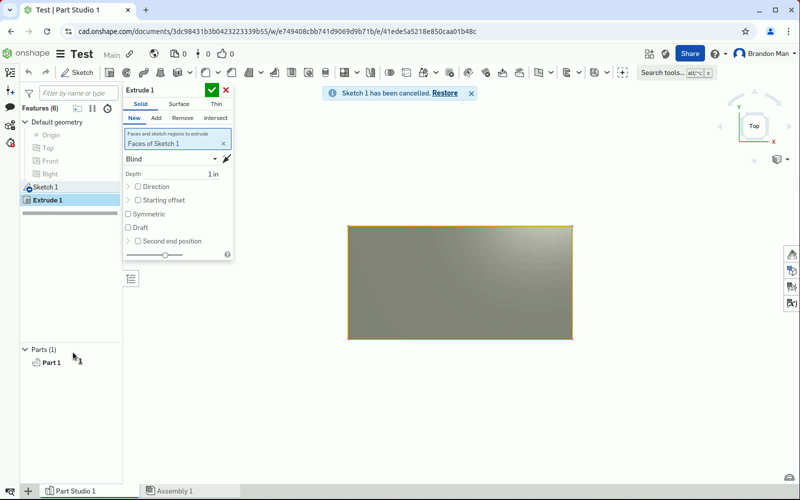
mouse_move(143, 106)
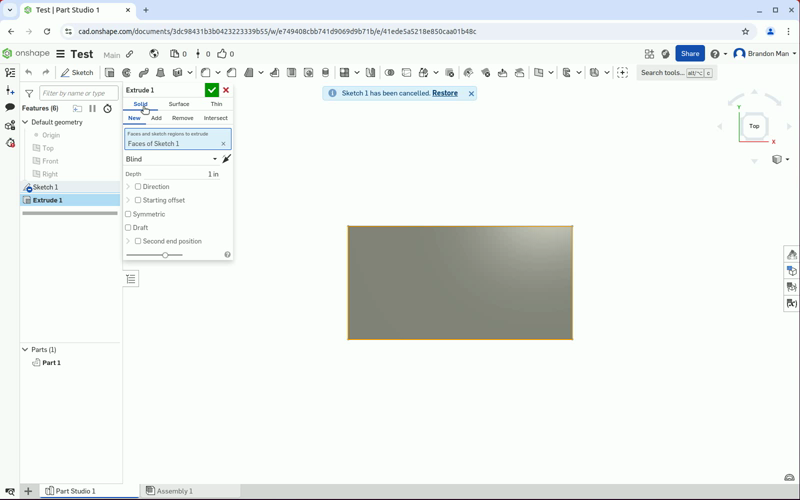
click(143, 106)
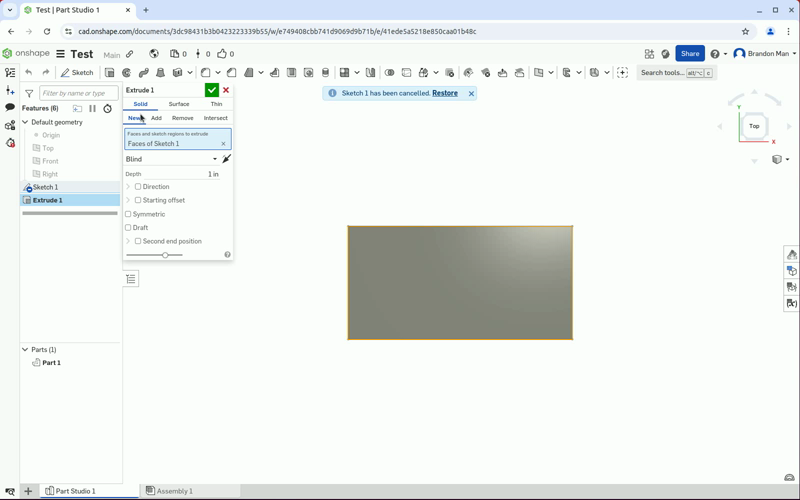
mouse_move(137, 120)
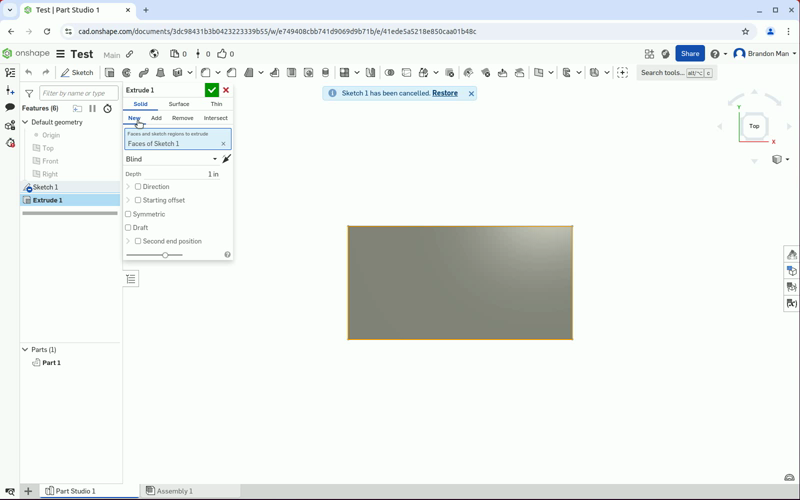
click(137, 120)
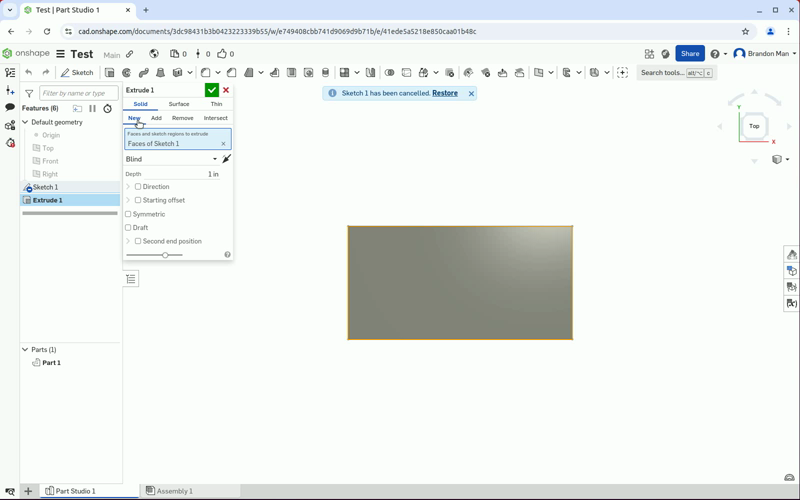
key(tab, 4)
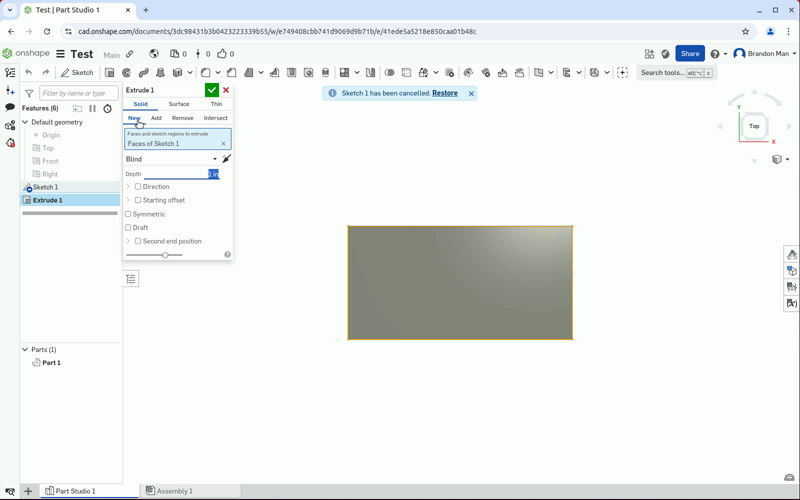
text(17.331)
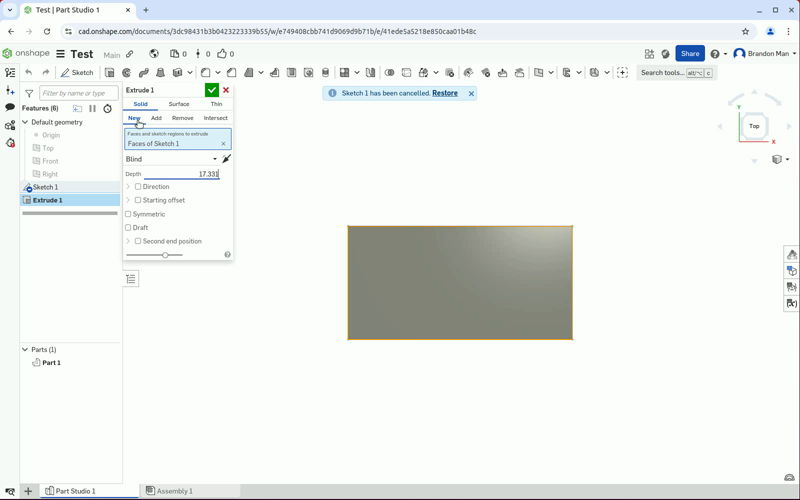
key(enter)
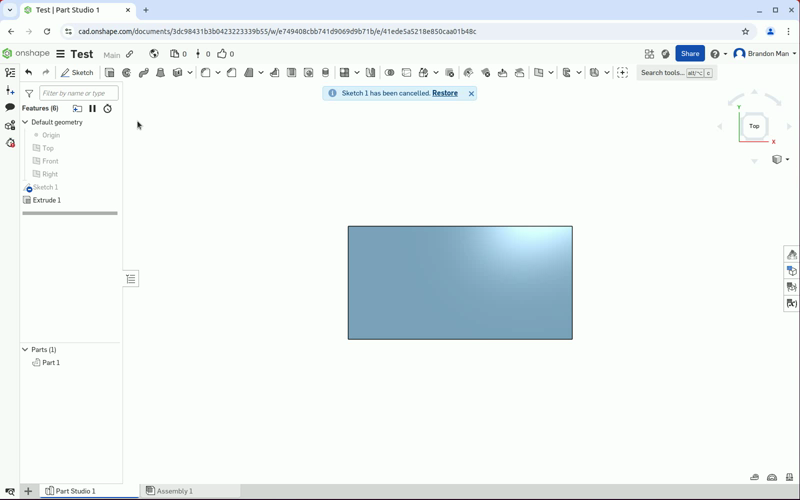
key(shift+h)
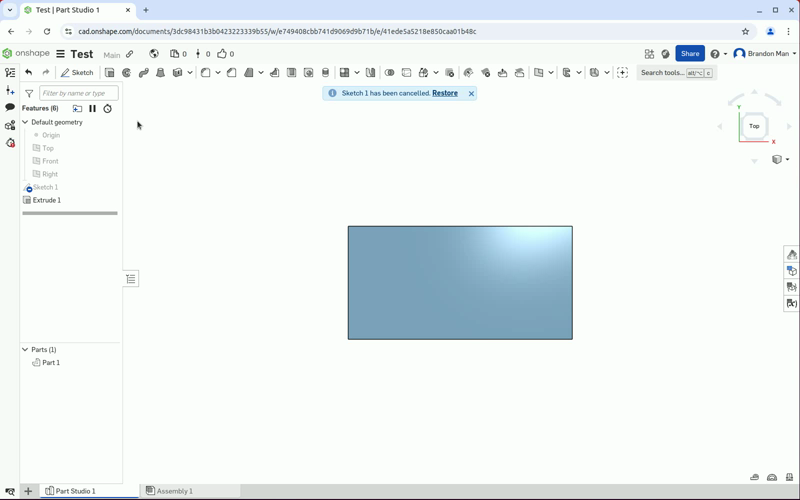
key(shift+h)
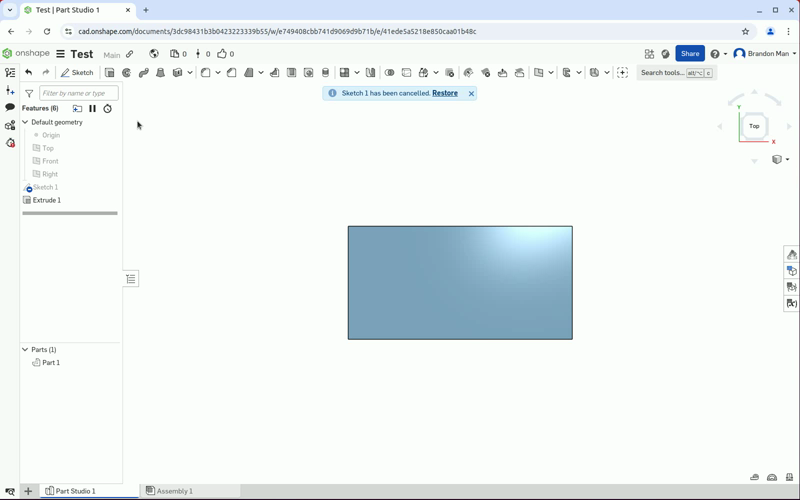
mouse_move(73, 189)
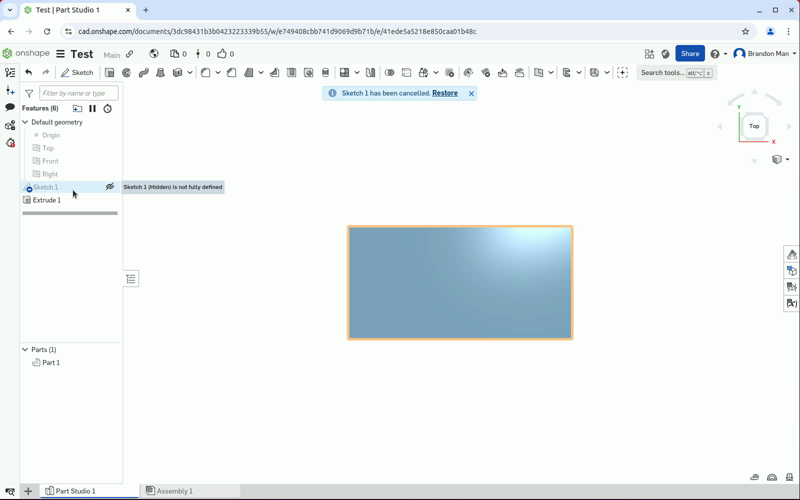
click(73, 189)
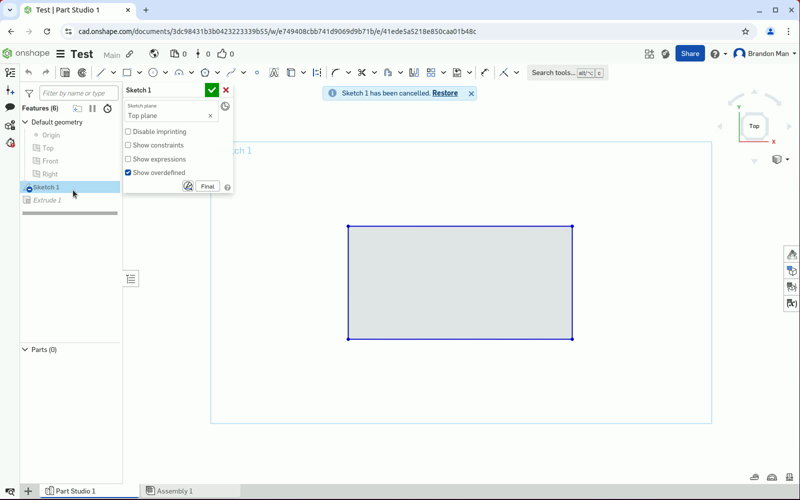
mouse_move(229, 92)
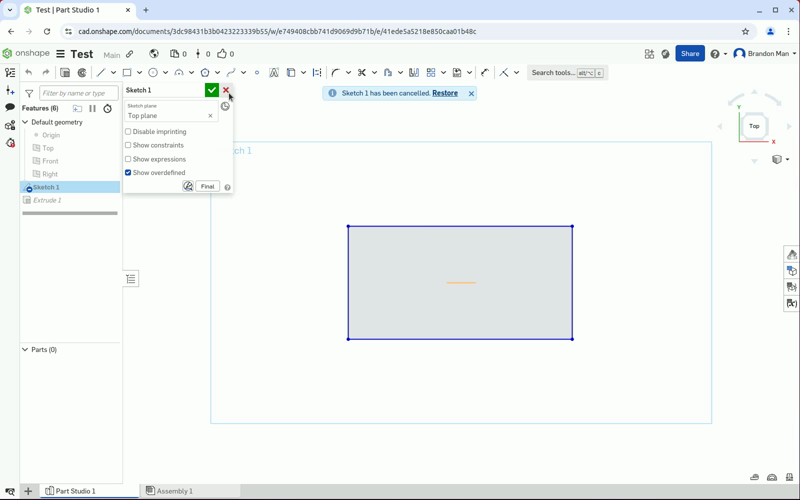
click(229, 92)
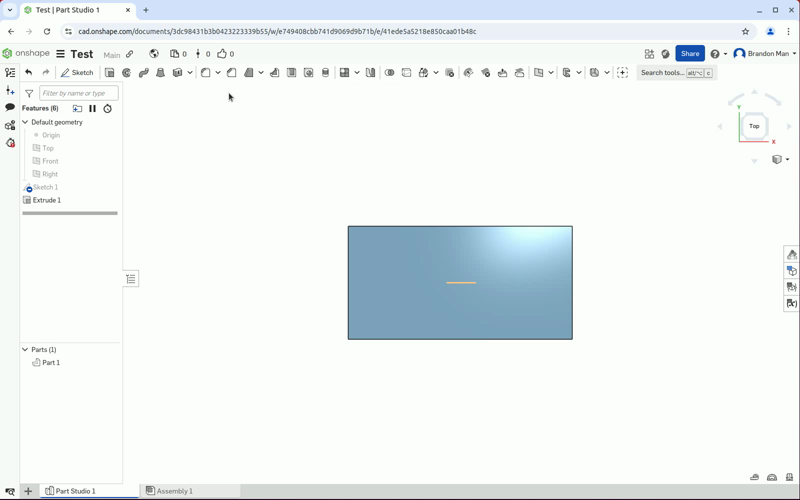
mouse_move(541, 75)
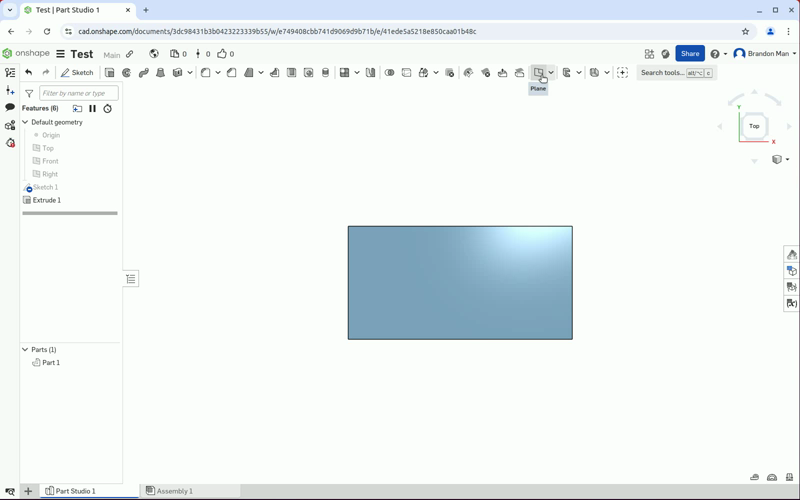
click(541, 75)
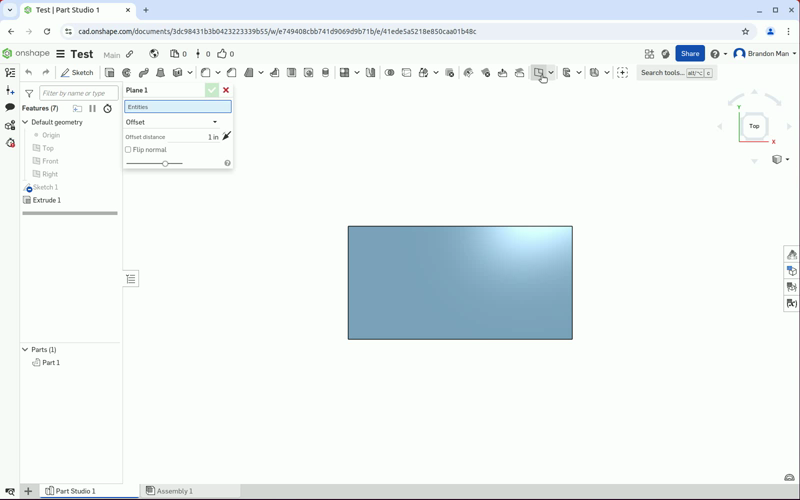
mouse_move(73, 150)
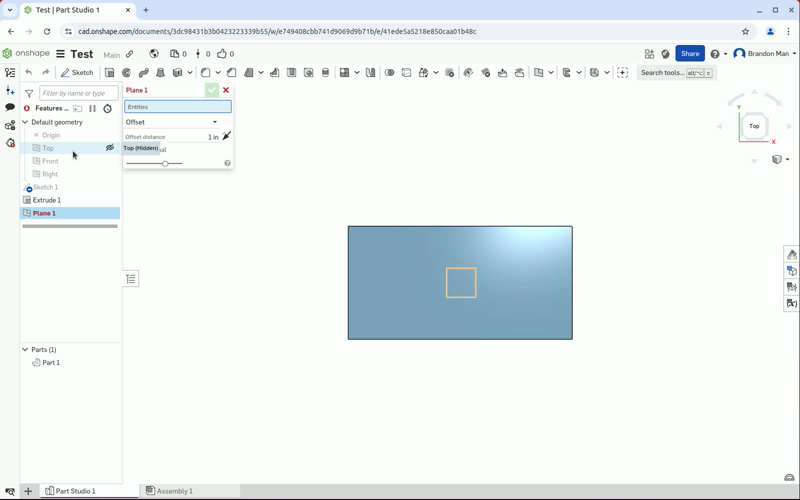
click(73, 150)
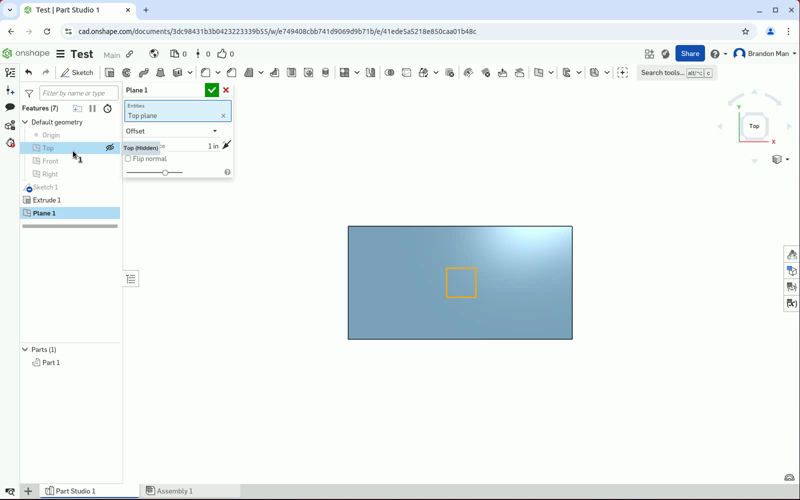
key(tab, 2)
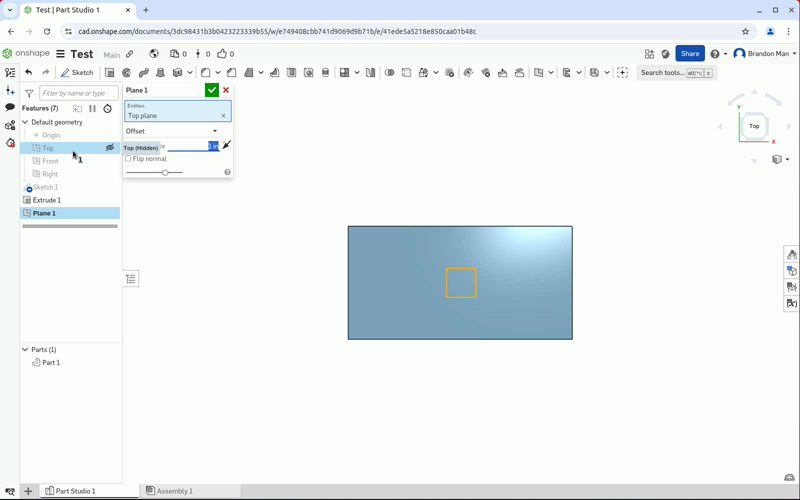
text(17.316)
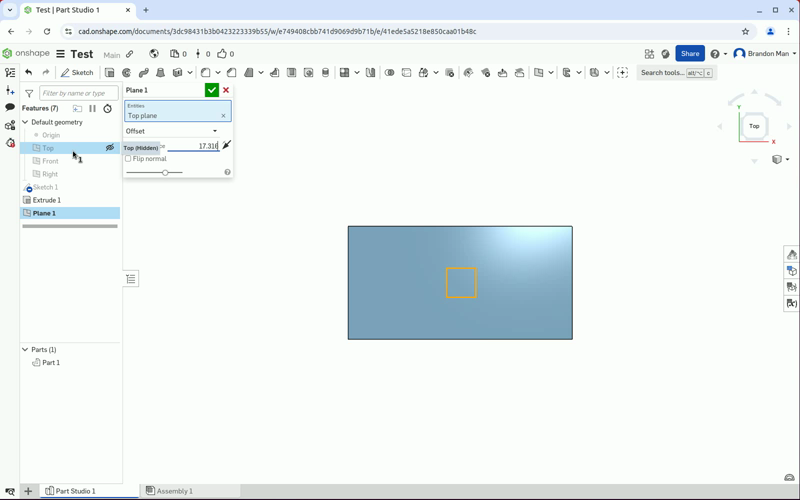
key(enter, 2)
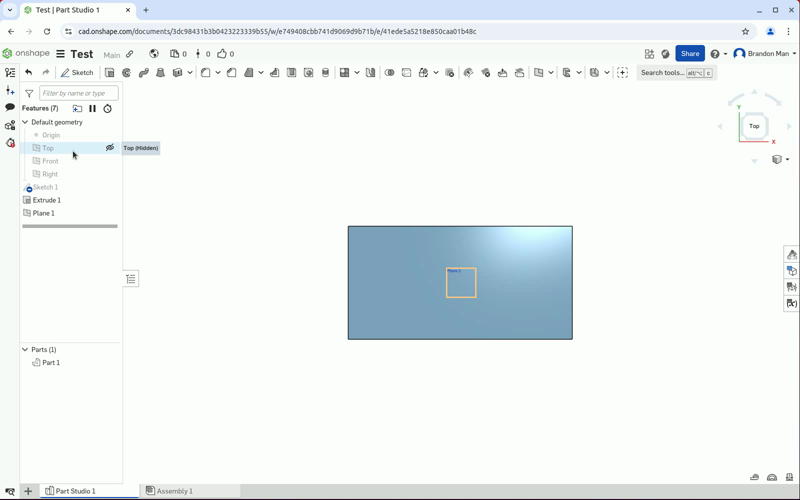
key(shift+s)
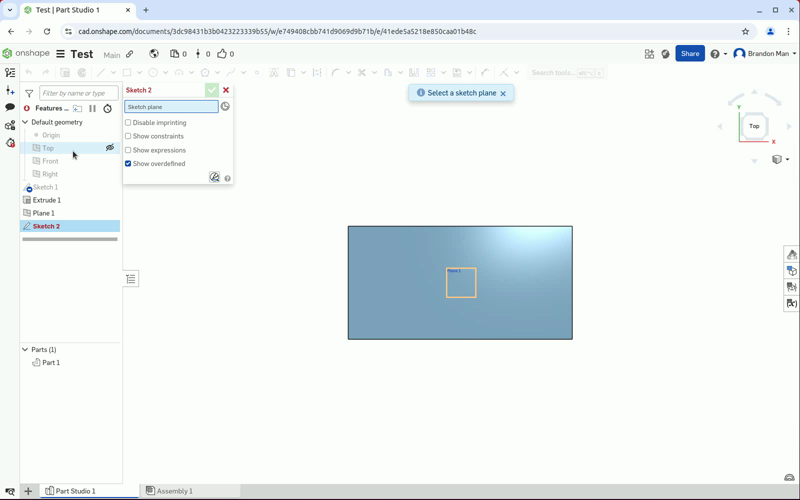
mouse_move(73, 215)
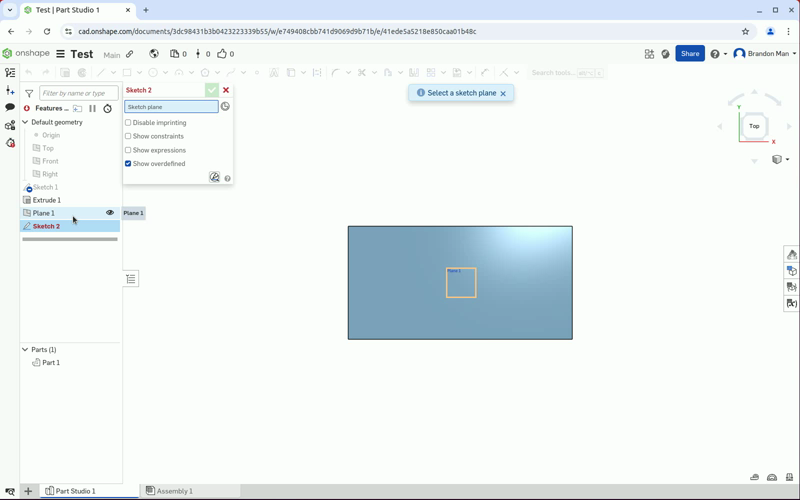
click(73, 215)
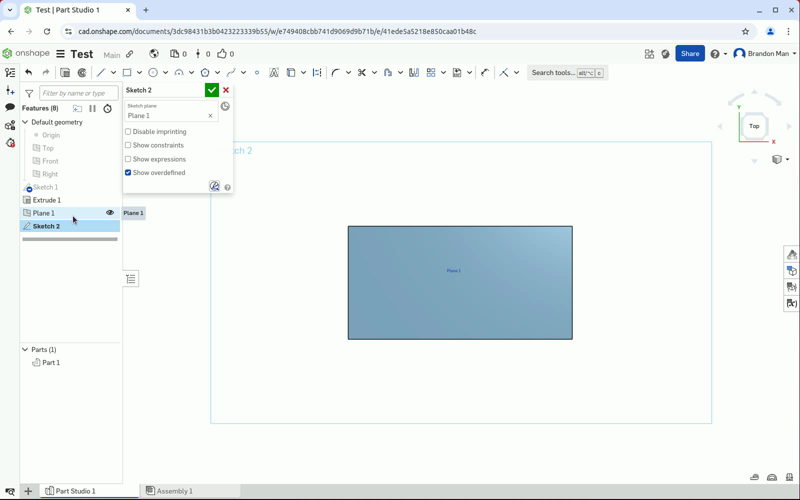
mouse_move(73, 352)
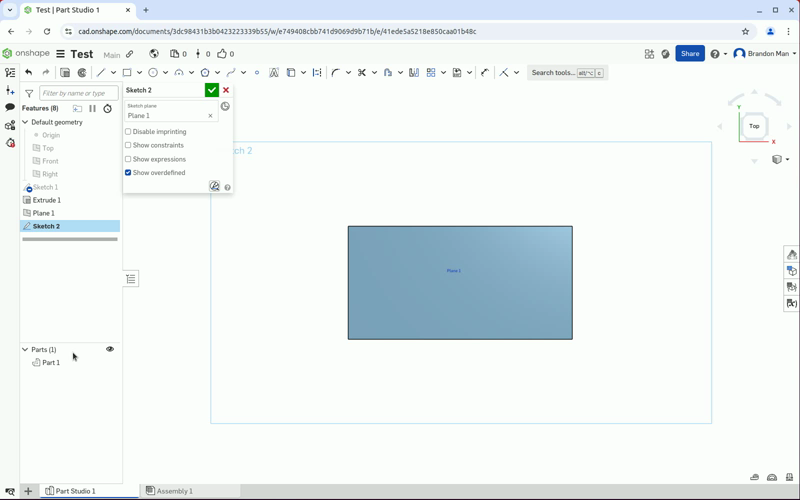
key(y)
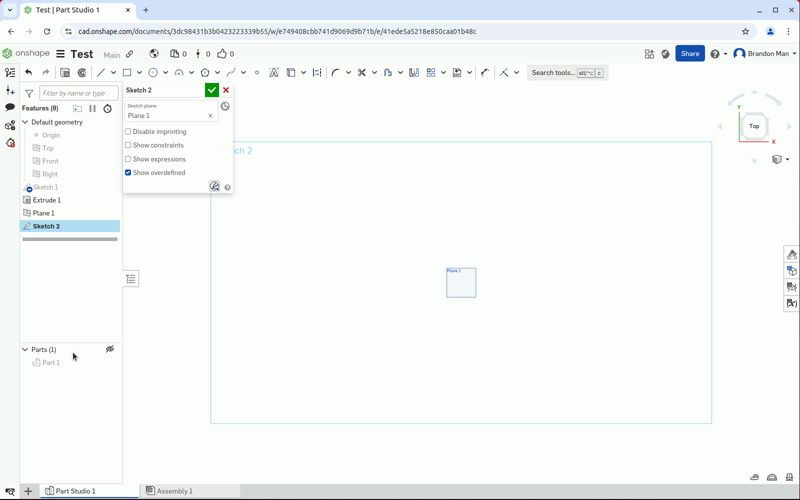
key(l)
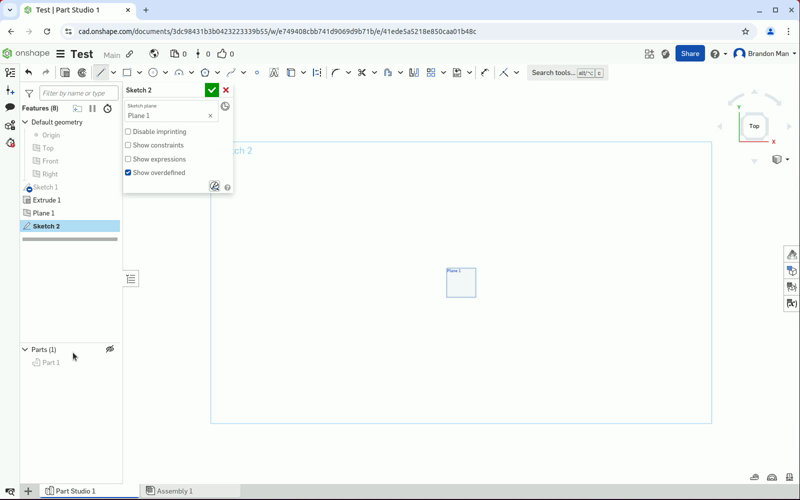
key_down(shift)
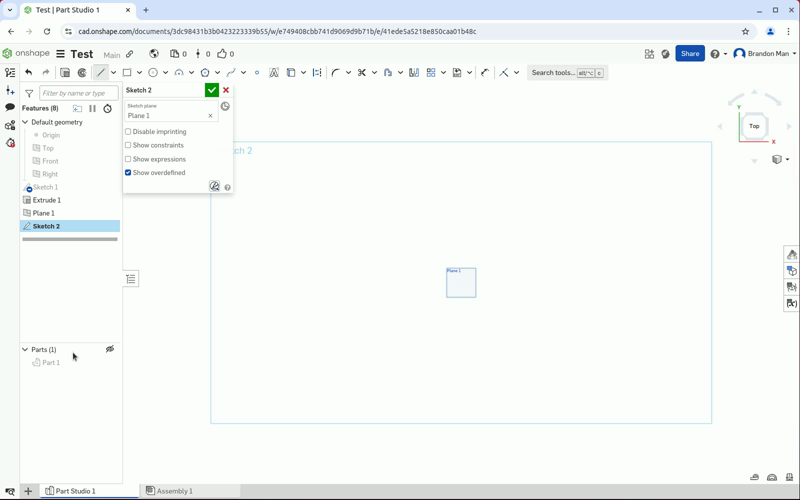
mouse_move(359, 327)
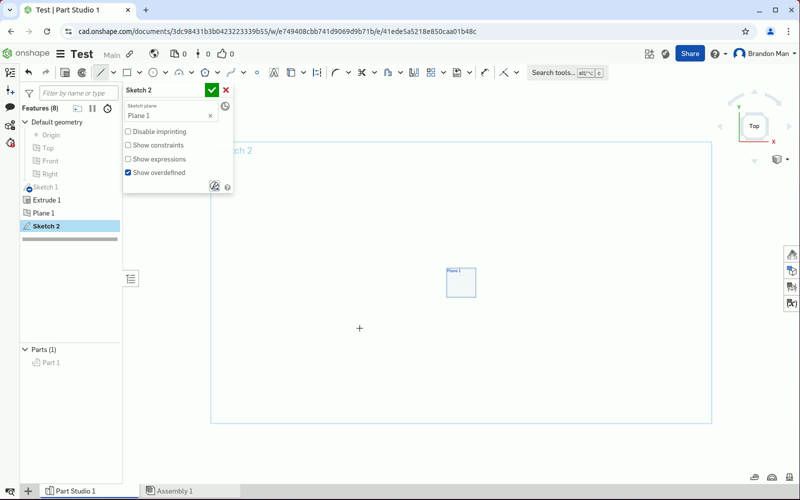
click(359, 327)
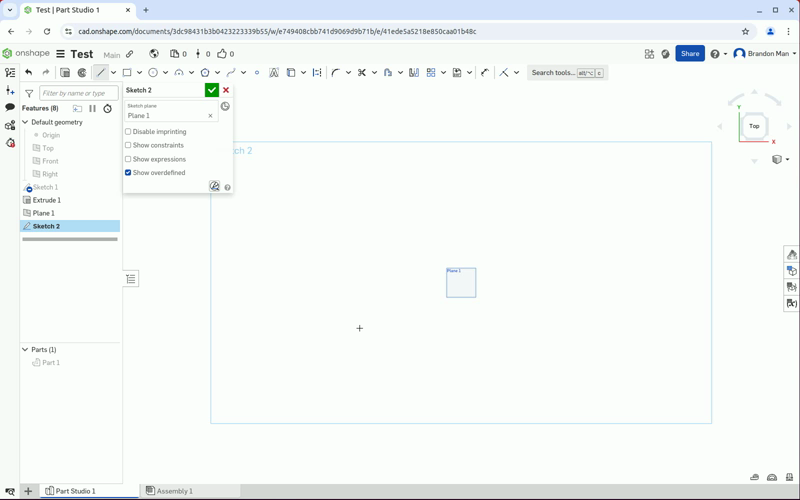
key_up(shift)
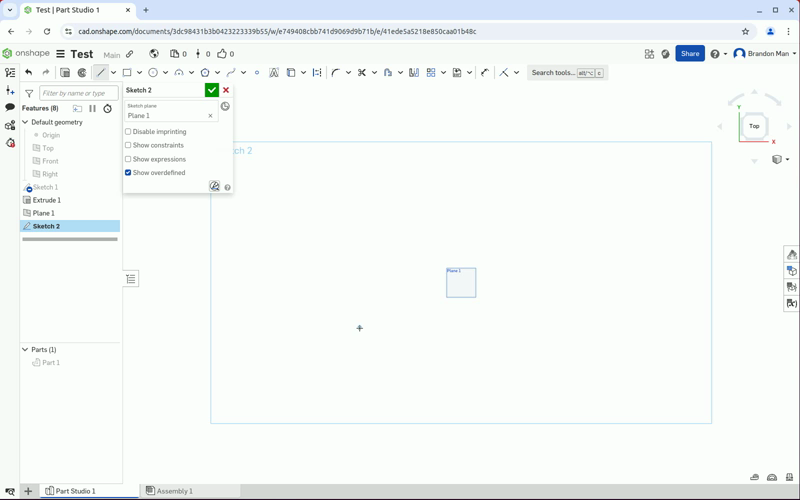
key_down(shift)
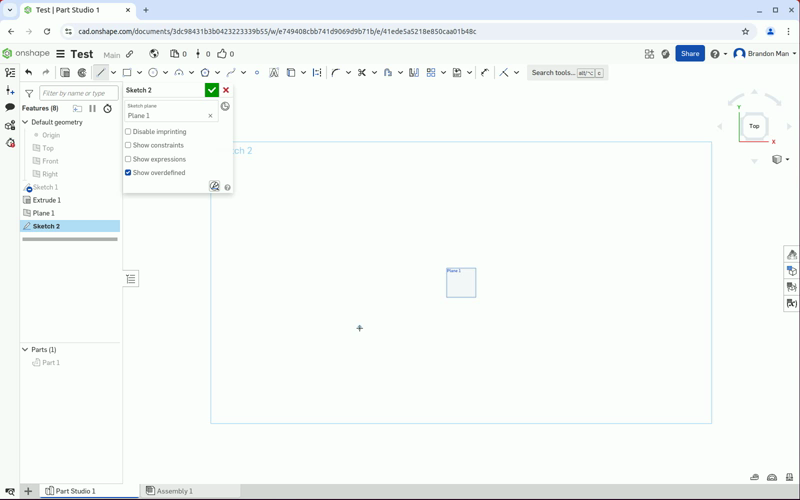
mouse_move(561, 327)
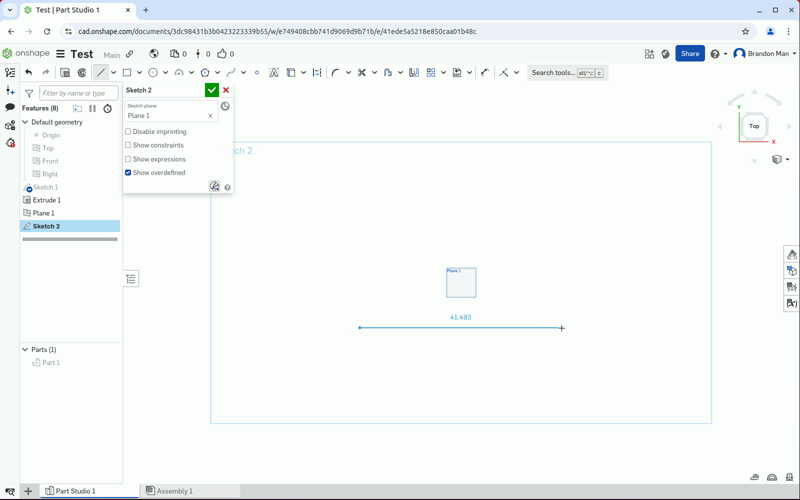
click(561, 327)
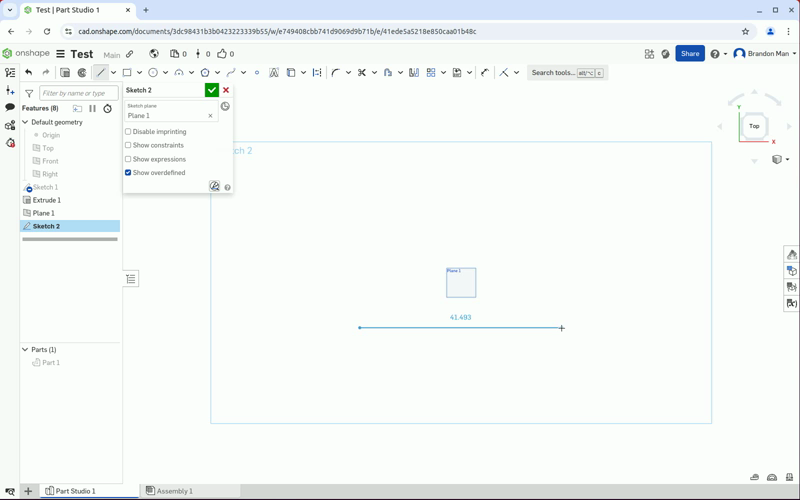
key_up(shift)
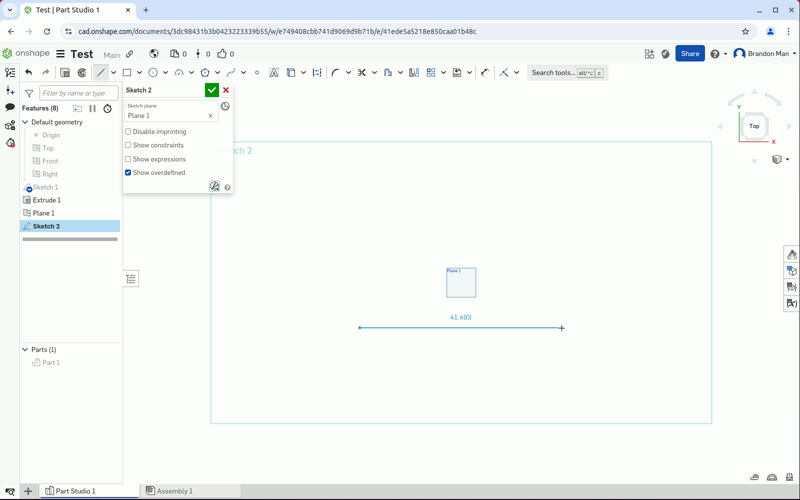
key_down(shift)
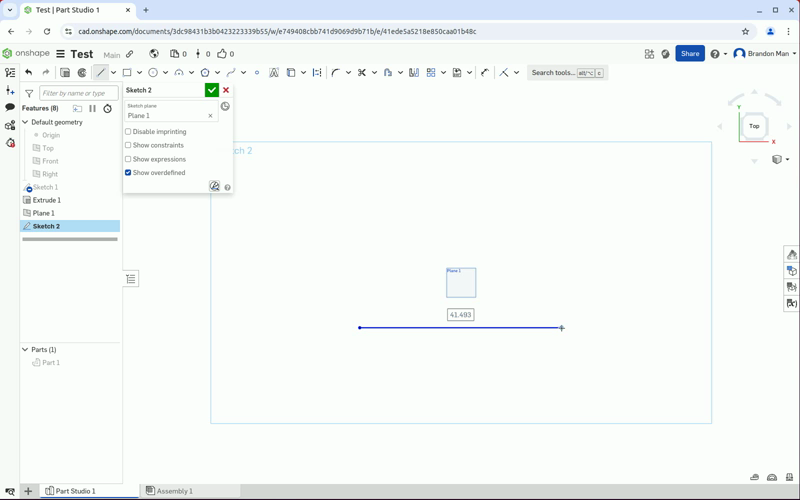
mouse_move(561, 238)
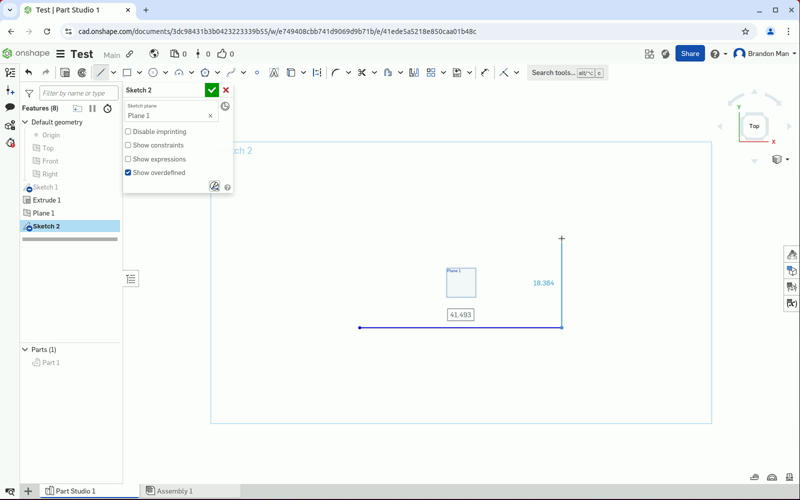
click(561, 238)
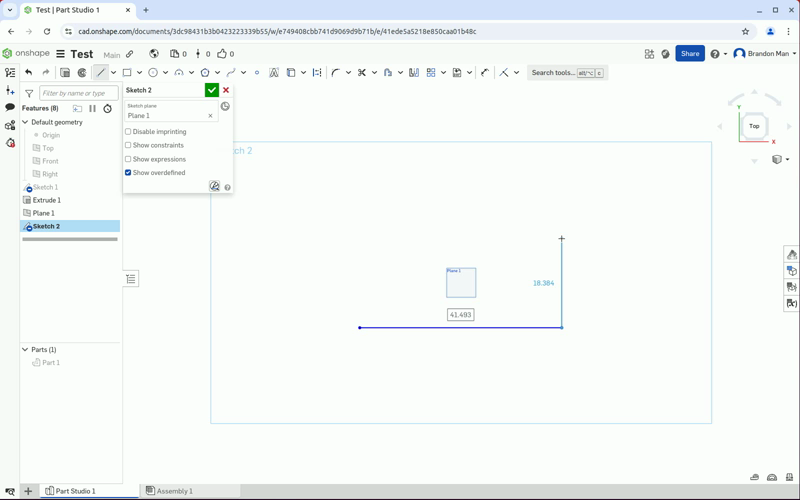
key_up(shift)
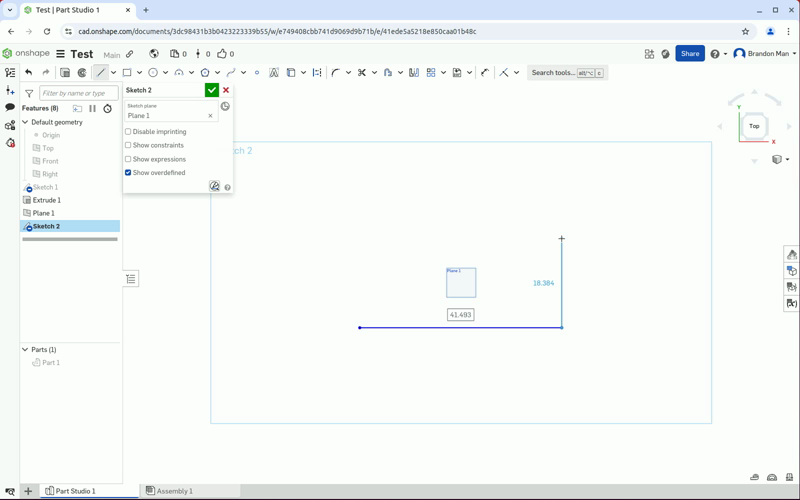
key_down(shift)
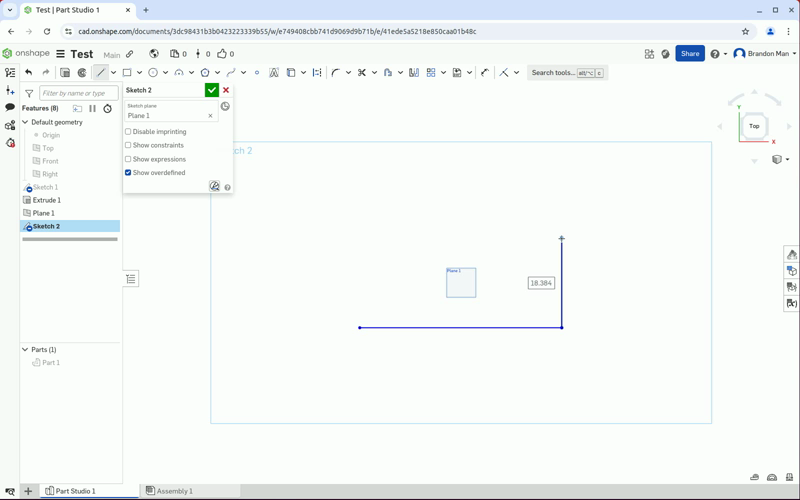
mouse_move(359, 238)
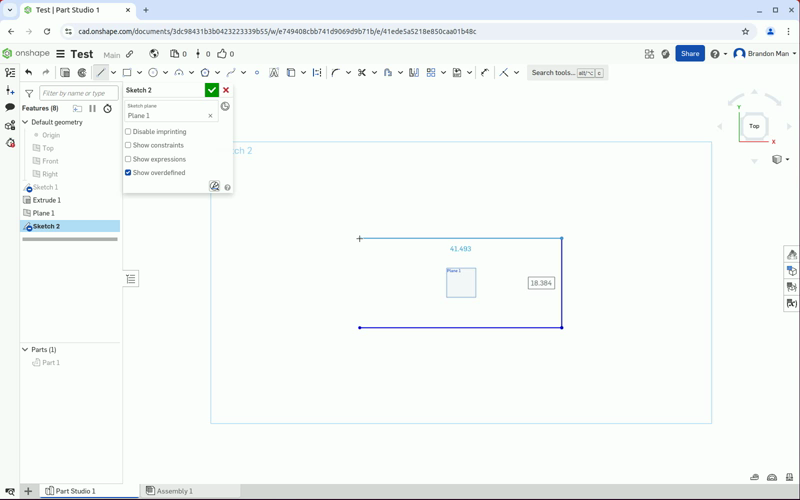
click(359, 238)
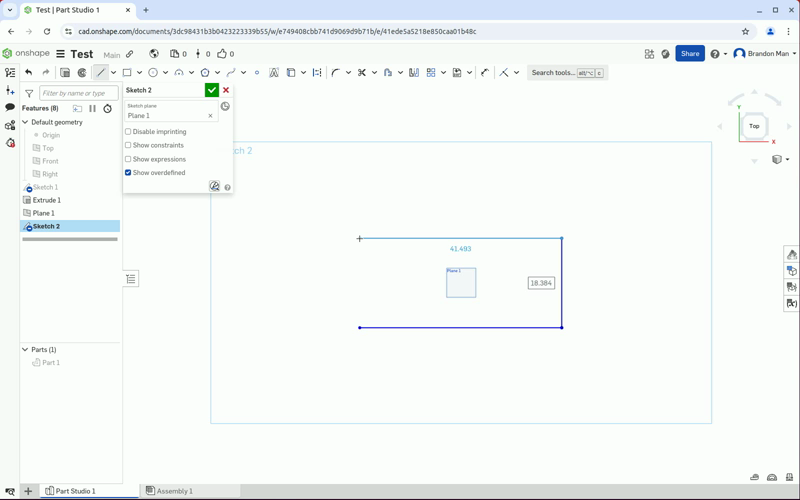
key_up(shift)
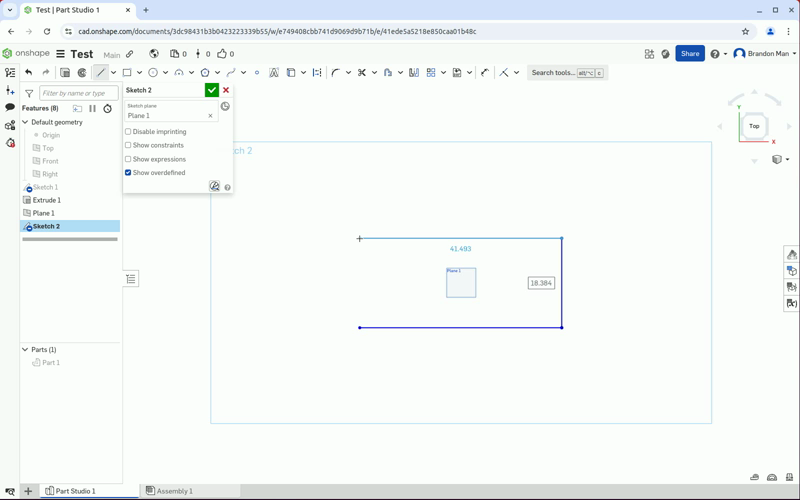
key_down(shift)
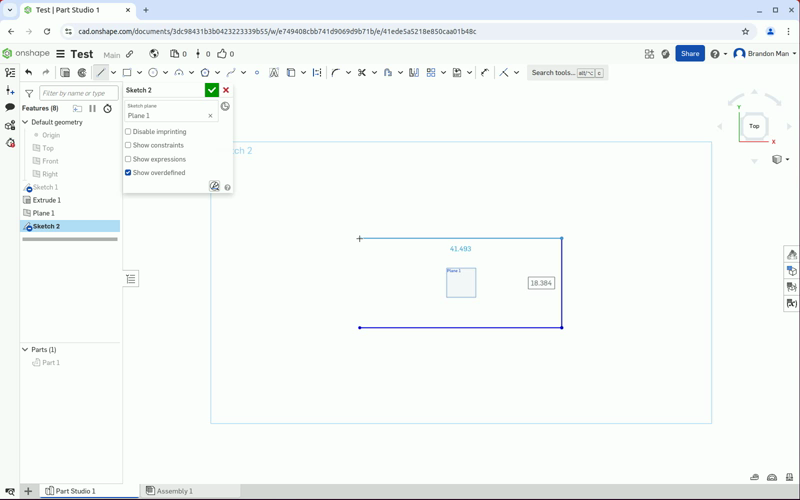
mouse_move(359, 327)
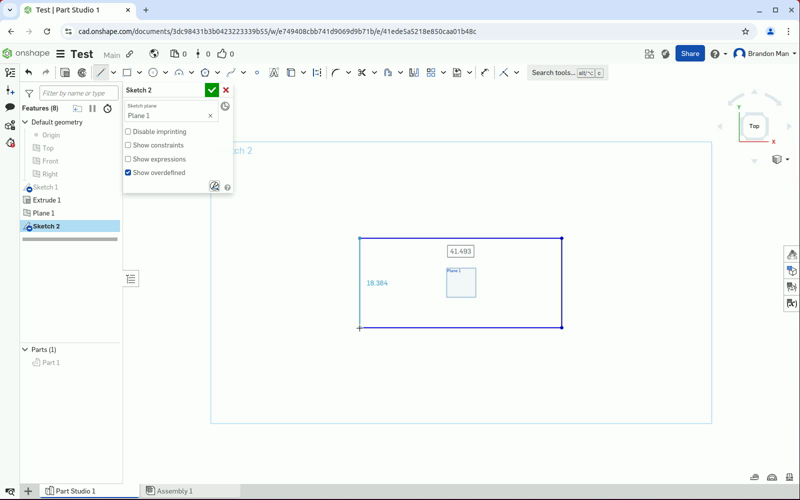
key_up(shift)
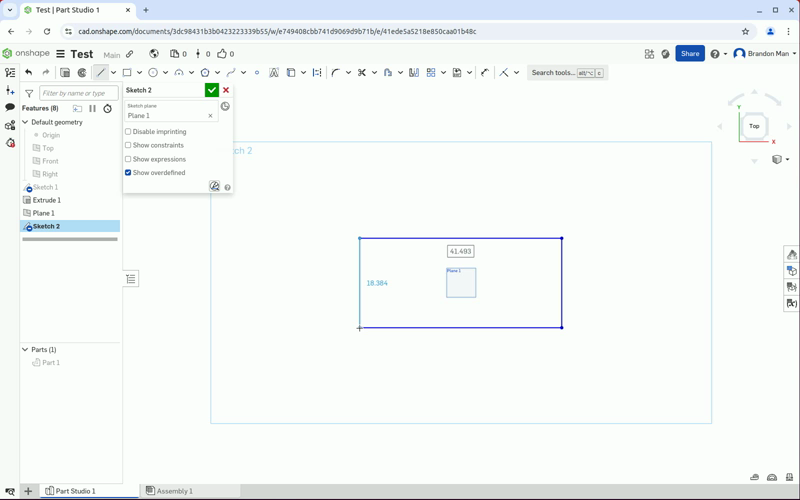
click(359, 327)
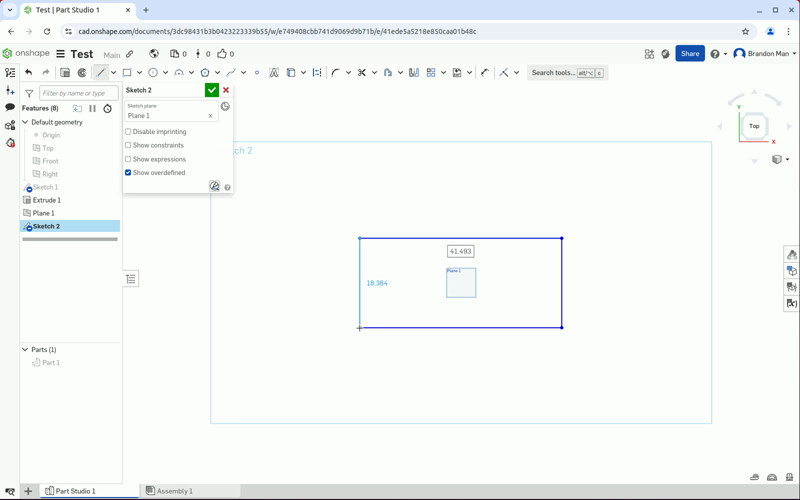
key(esc)
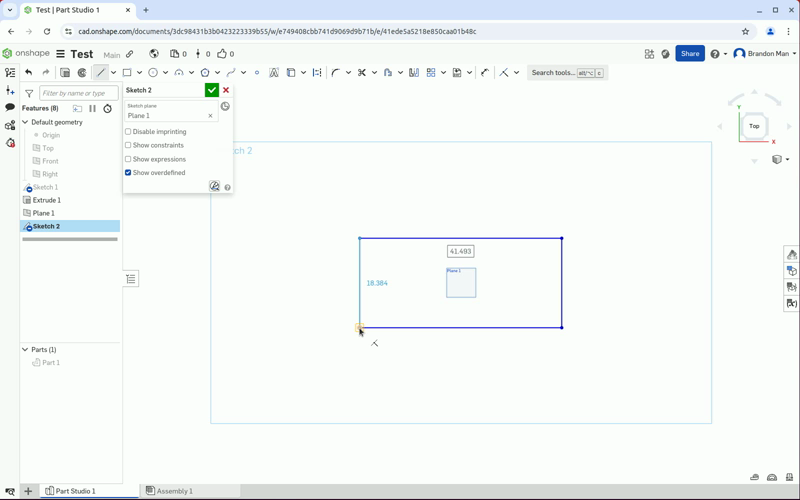
mouse_move(417, 282)
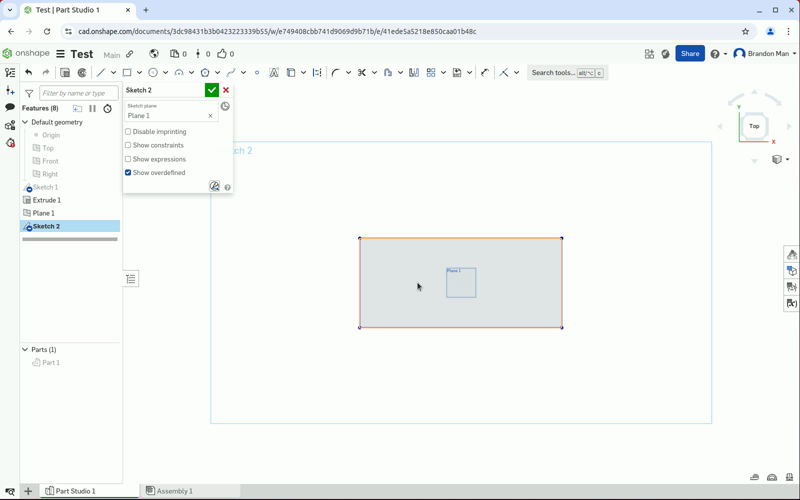
click(417, 282)
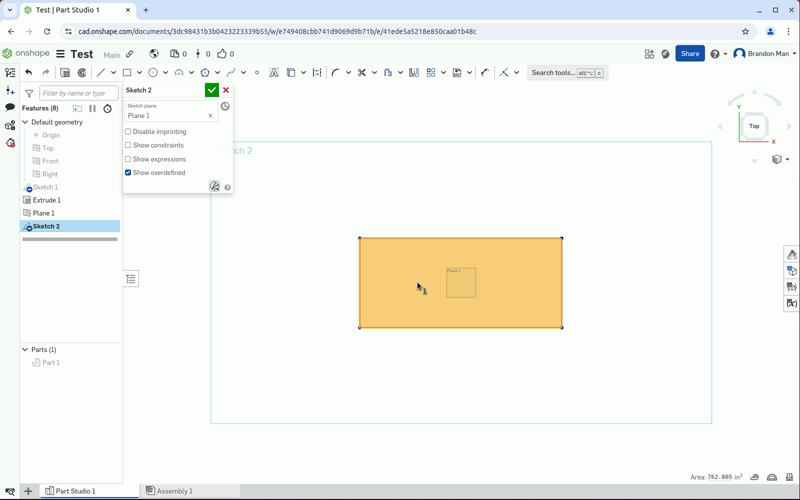
mouse_move(73, 352)
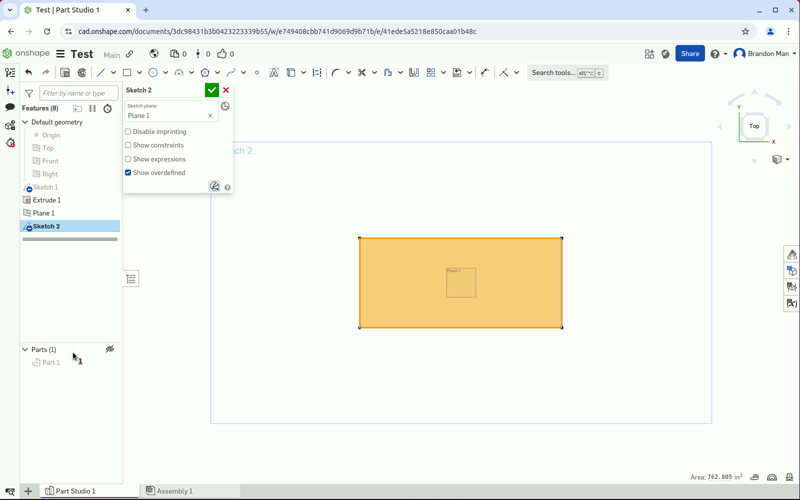
key(shift+y)
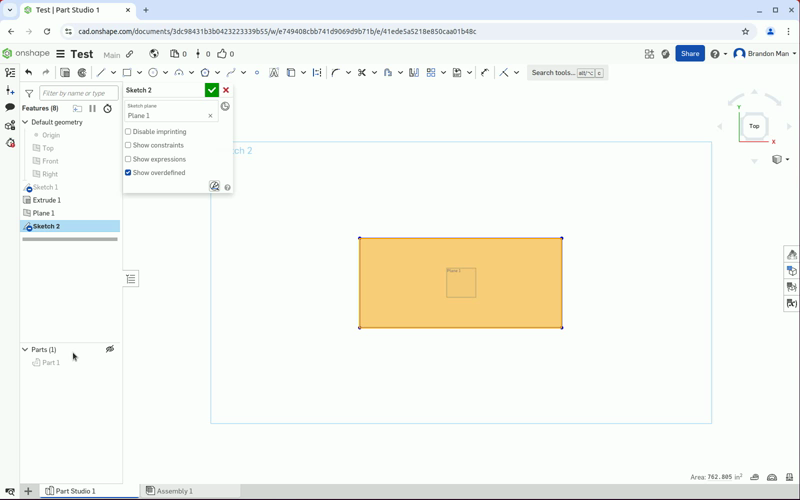
key(shift+e)
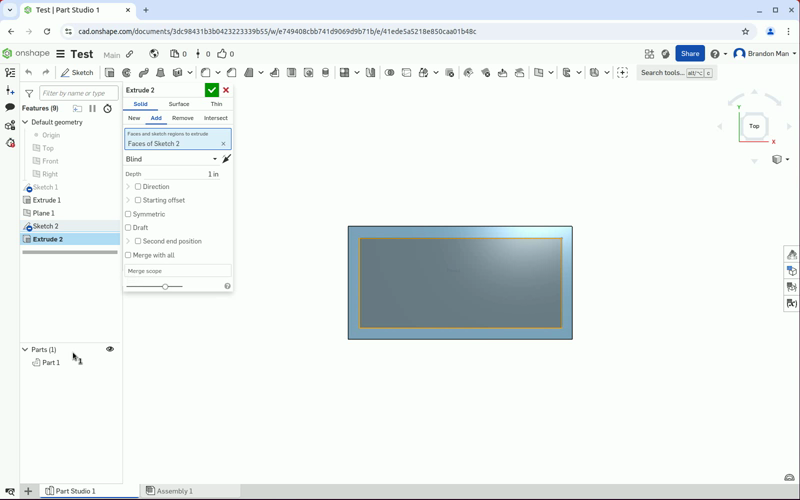
mouse_move(143, 106)
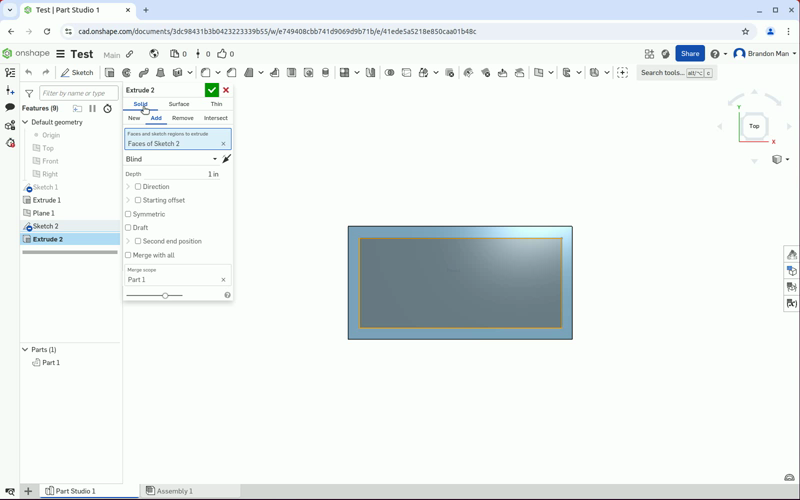
click(143, 106)
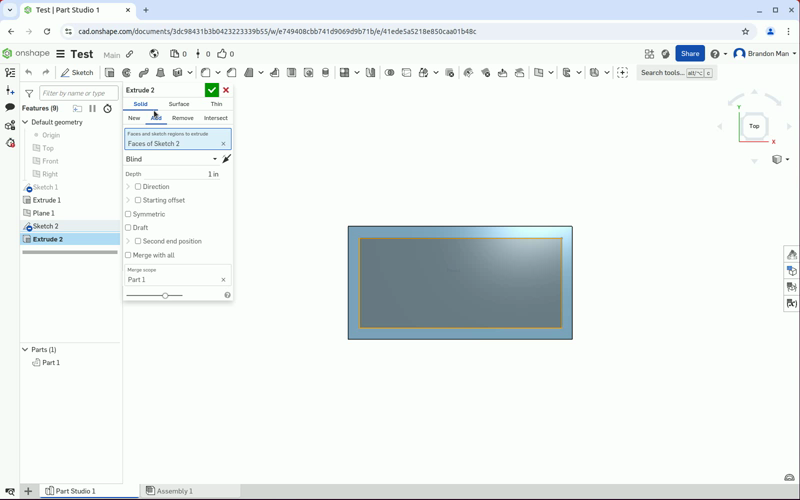
mouse_move(186, 120)
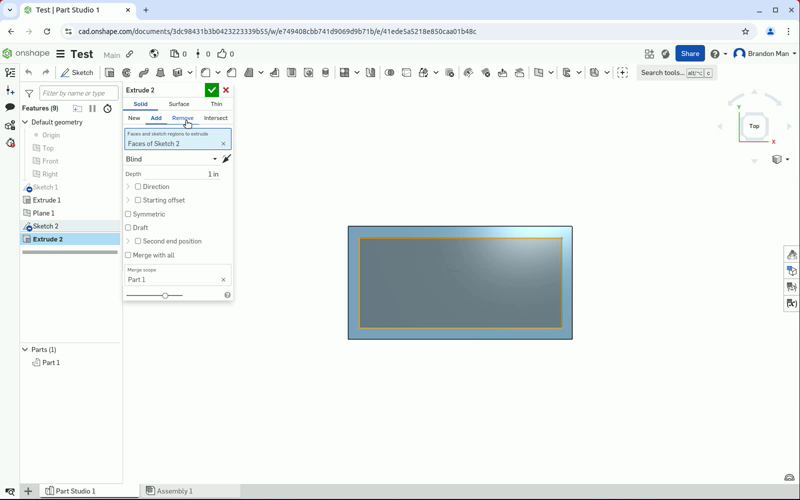
click(186, 120)
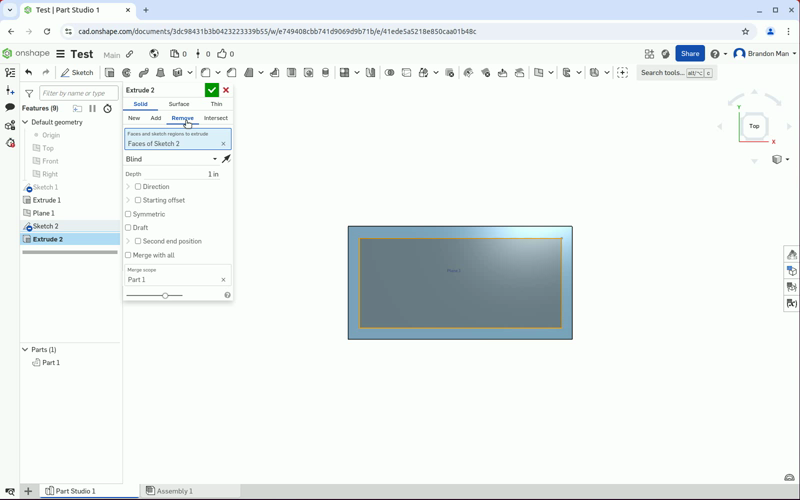
key(tab, 4)
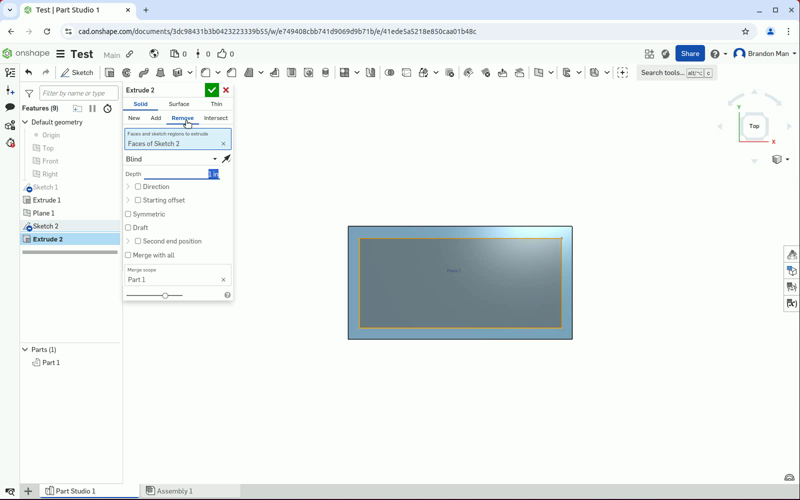
text(14.924)
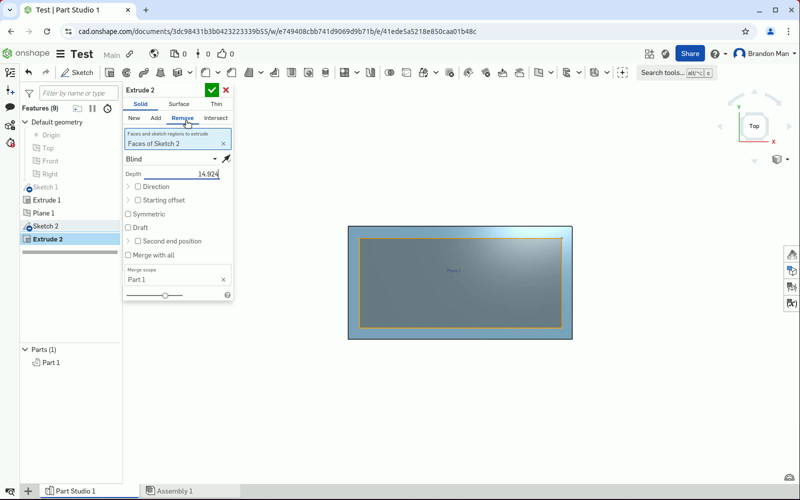
key(tab, 6)
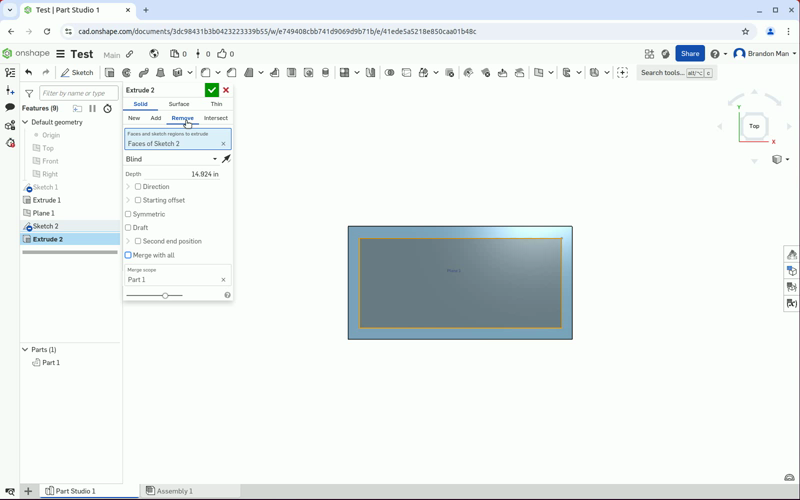
key(space)
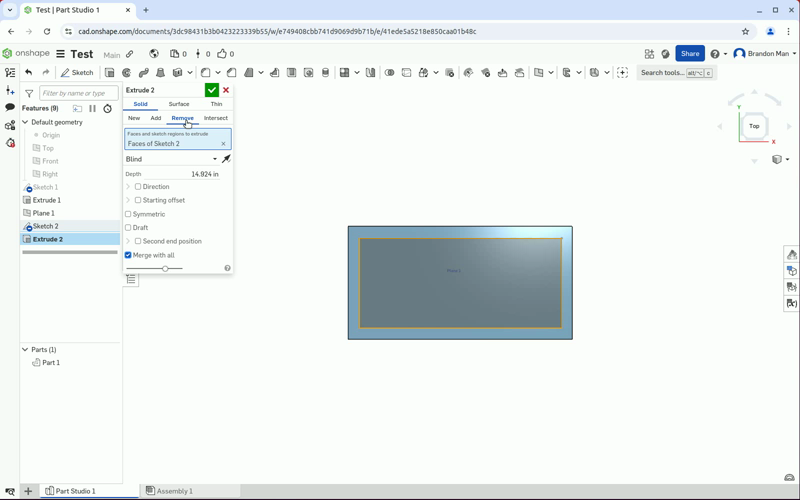
key(enter)
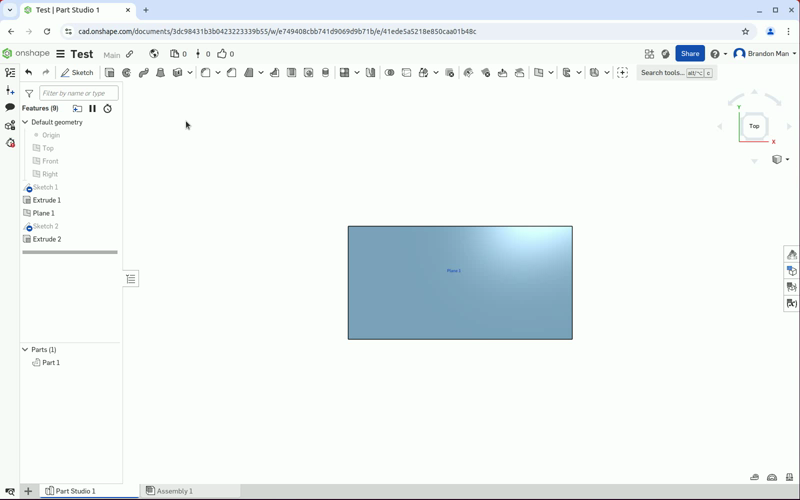
key(shift+h)
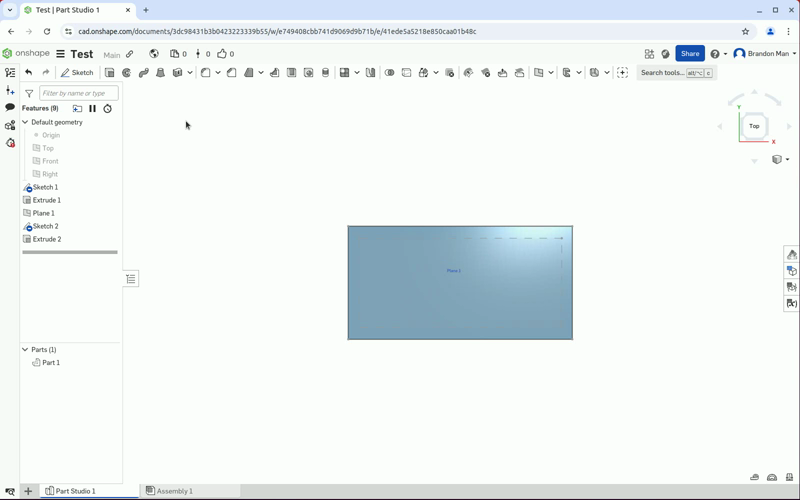
key(shift+h)
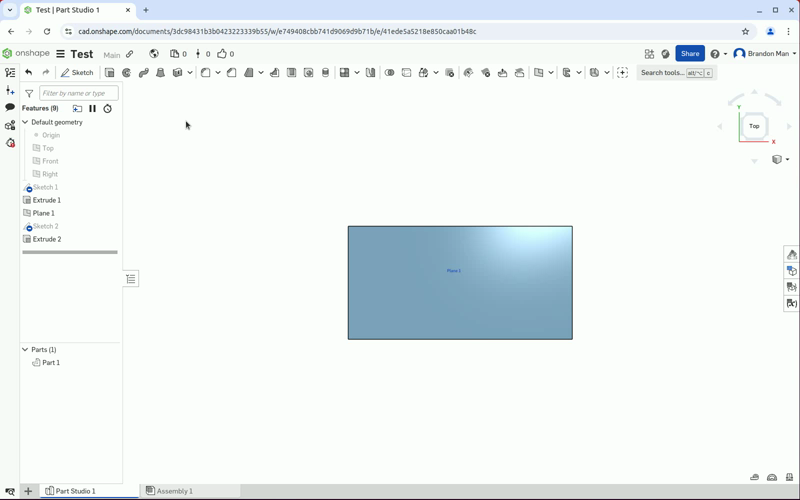
mouse_move(73, 189)
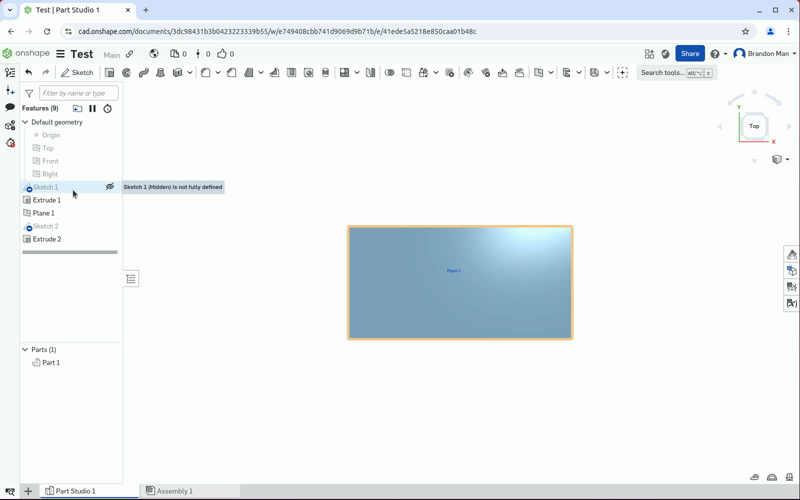
click(73, 189)
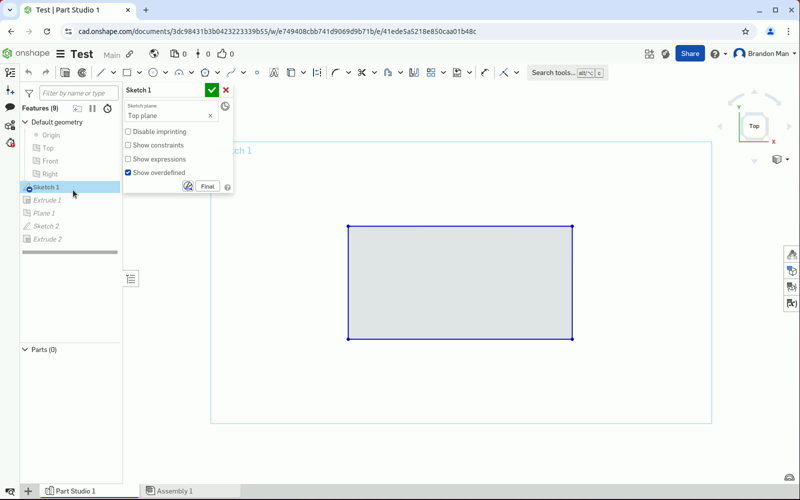
mouse_move(229, 92)
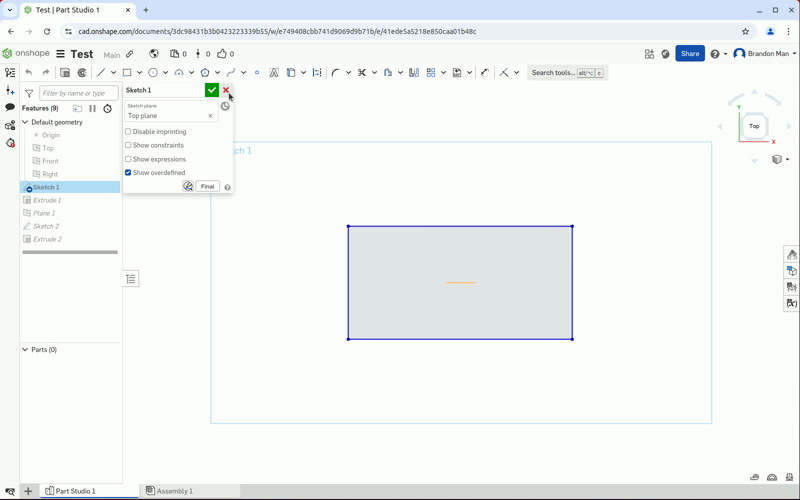
click(229, 92)
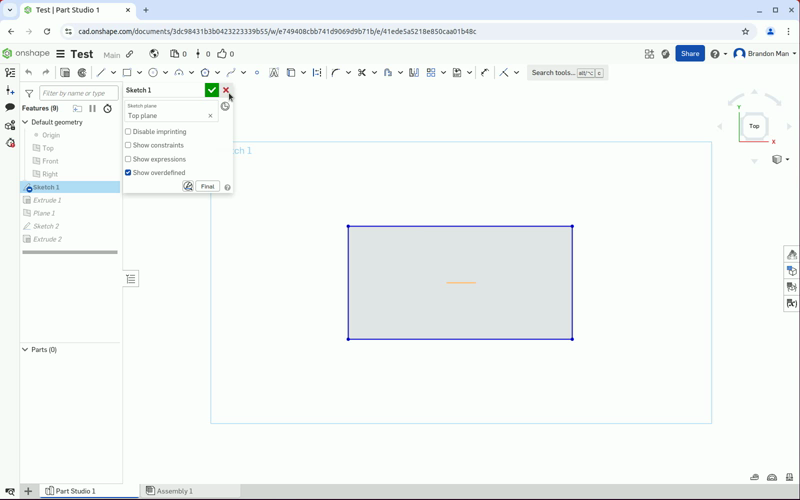
key(shift+s)
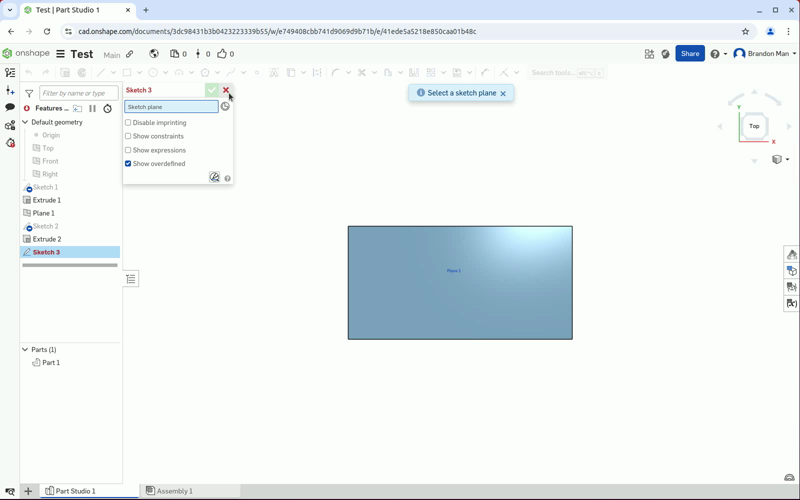
mouse_move(73, 215)
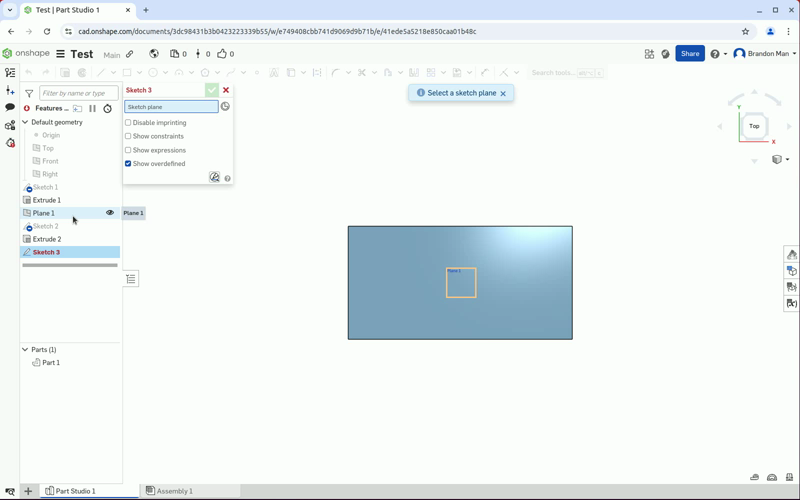
click(73, 215)
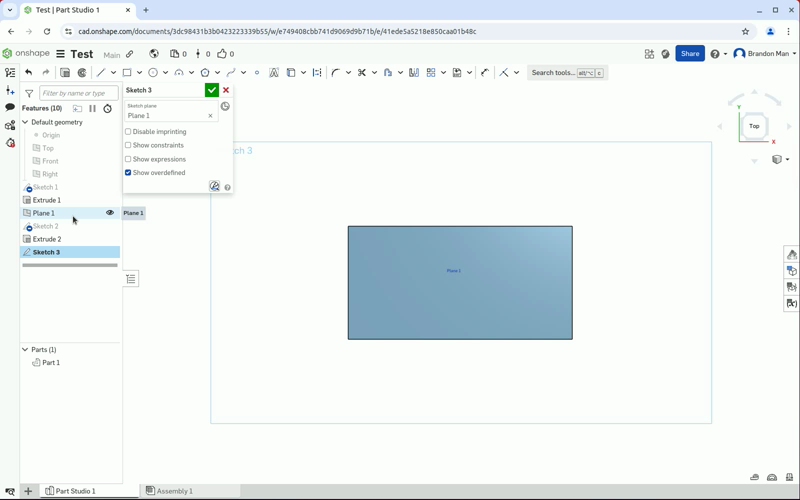
mouse_move(73, 352)
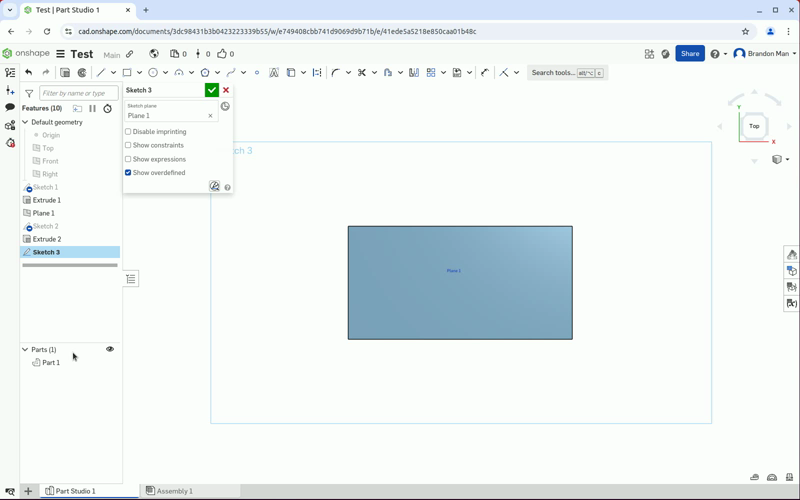
key(y)
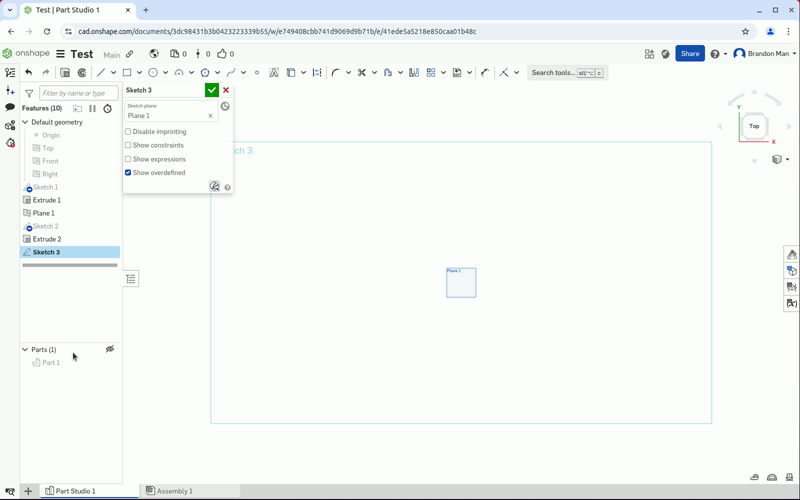
key(c)
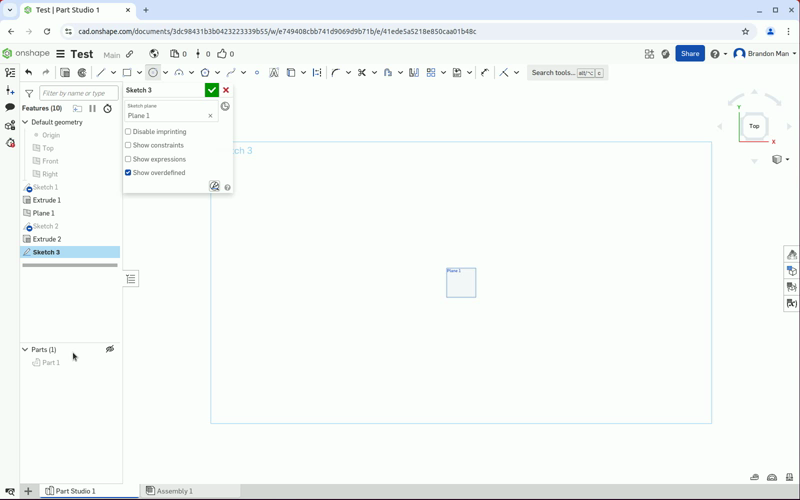
key_down(shift)
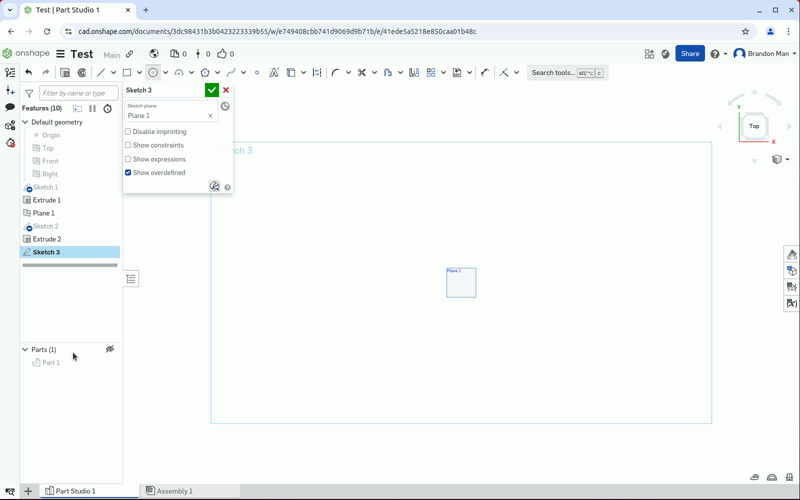
mouse_move(377, 232)
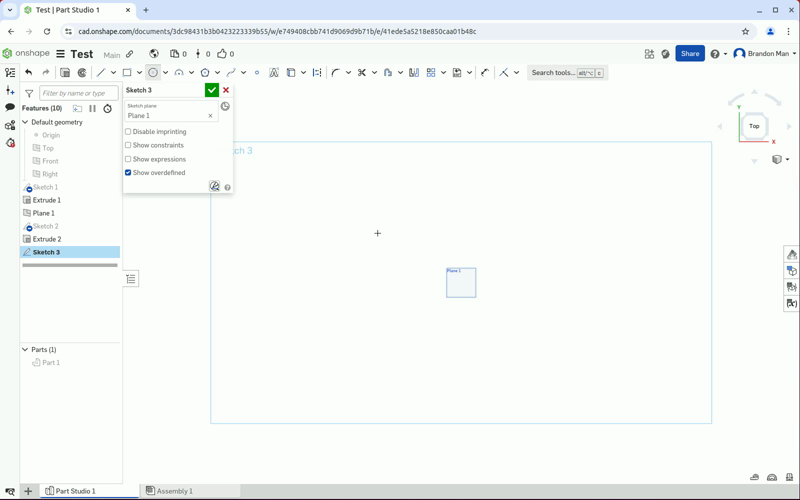
click(377, 232)
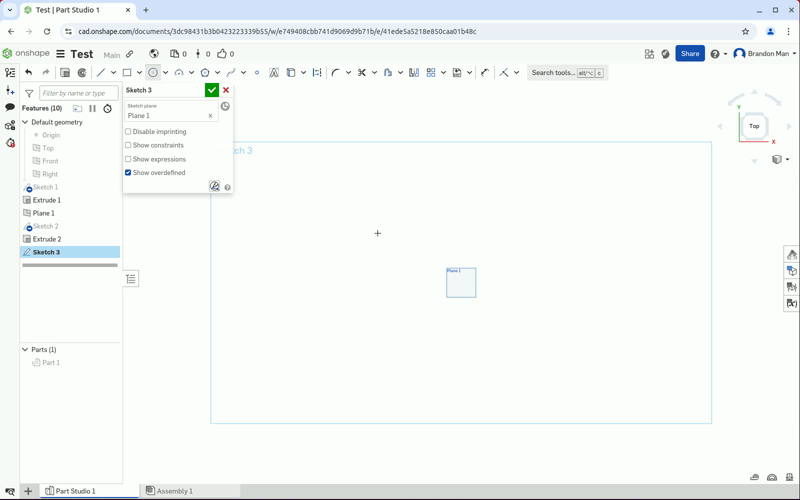
key_up(shift)
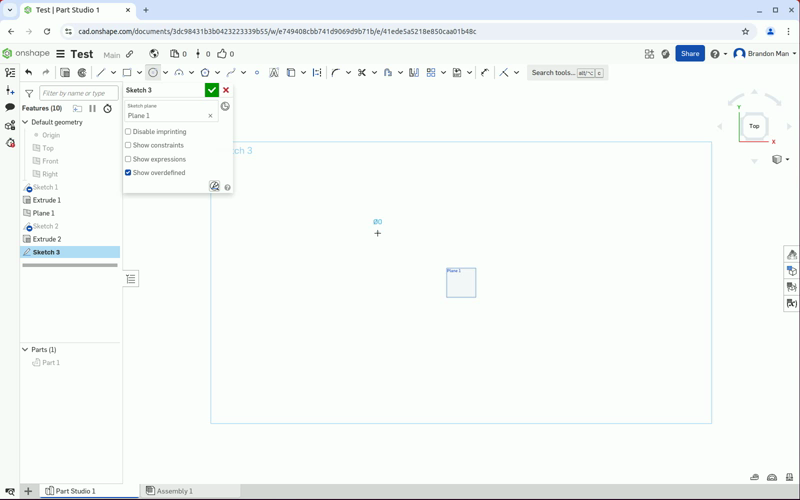
mouse_move(380, 232)
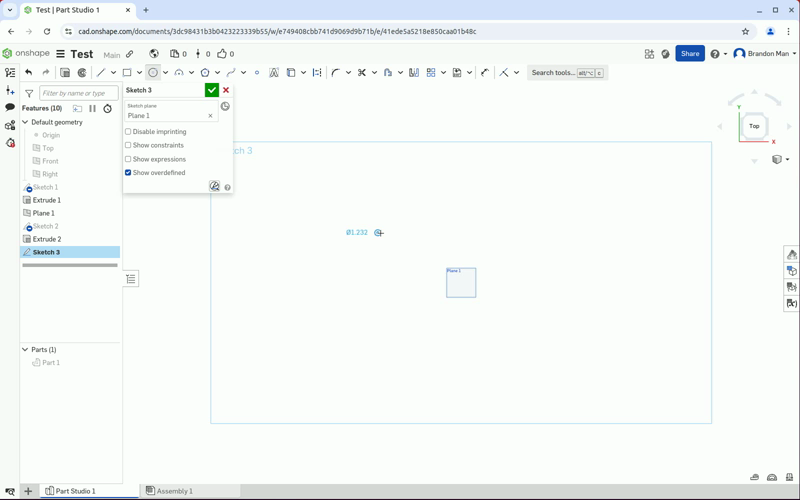
click(380, 232)
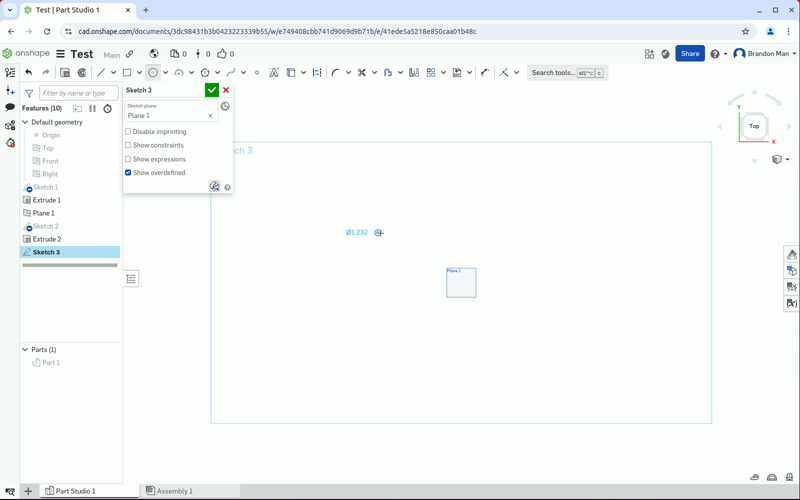
key(esc)
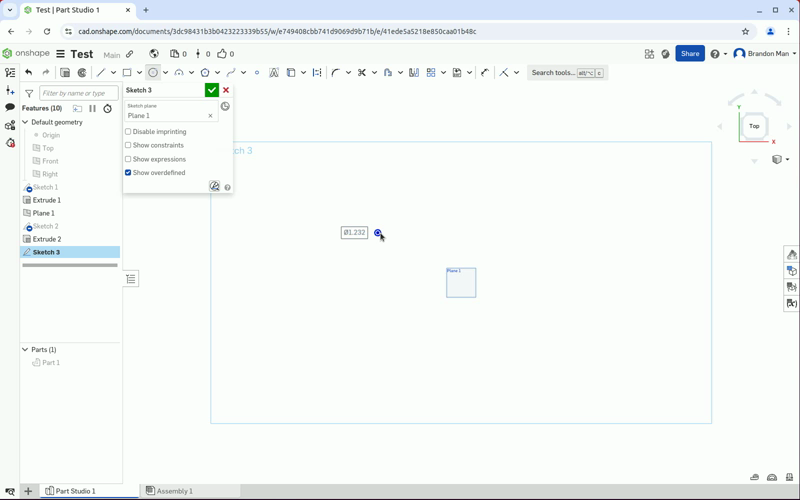
mouse_move(379, 230)
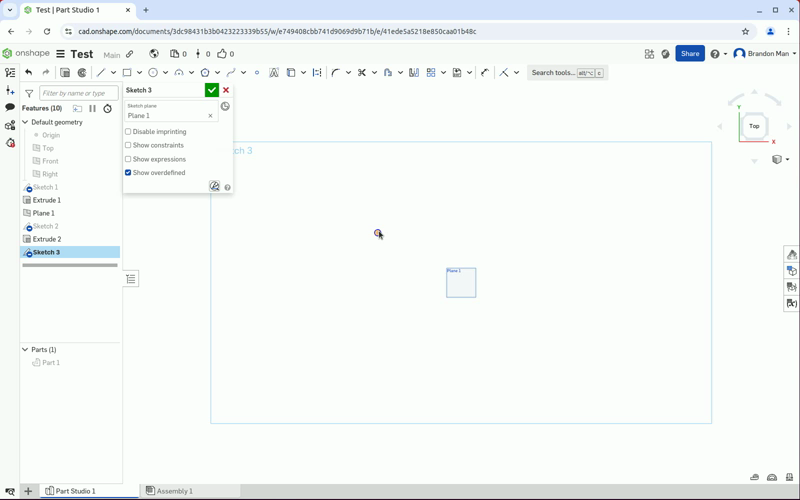
scroll(6)
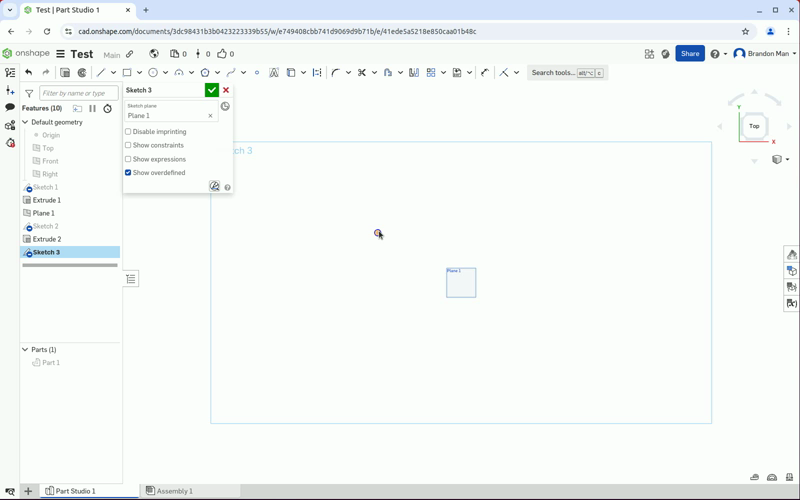
scroll(6)
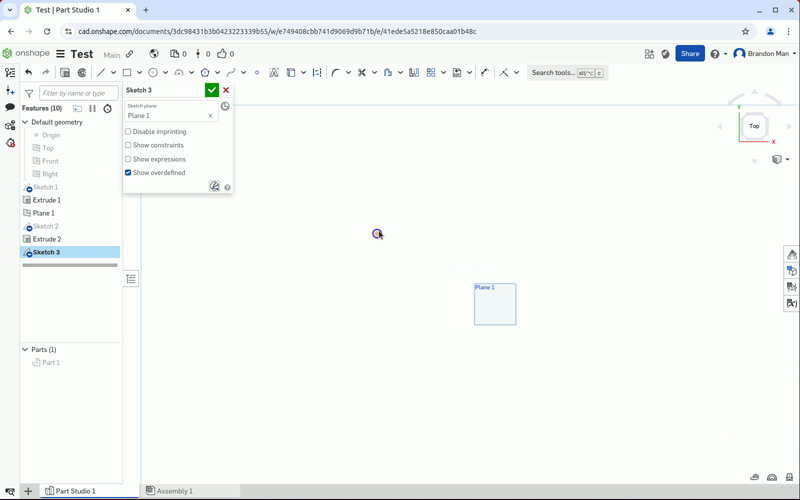
scroll(6)
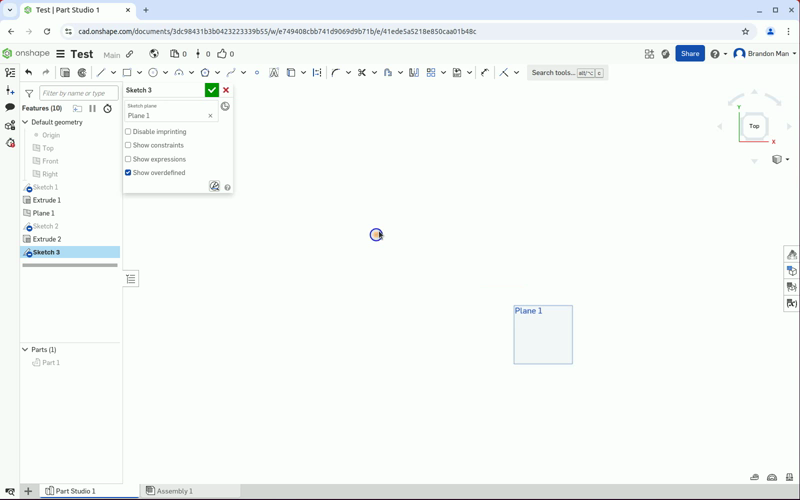
scroll(6)
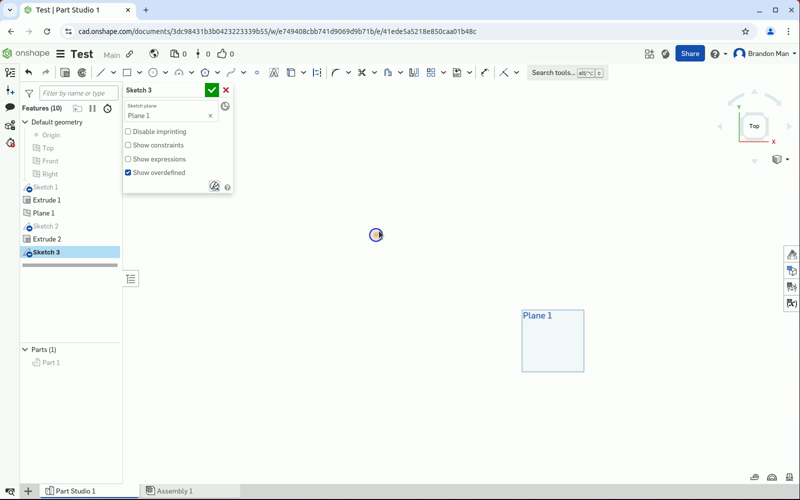
scroll(6)
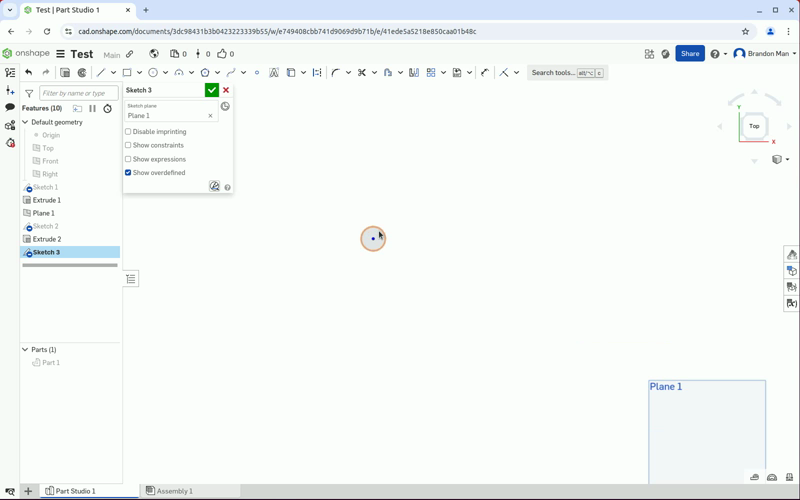
scroll(6)
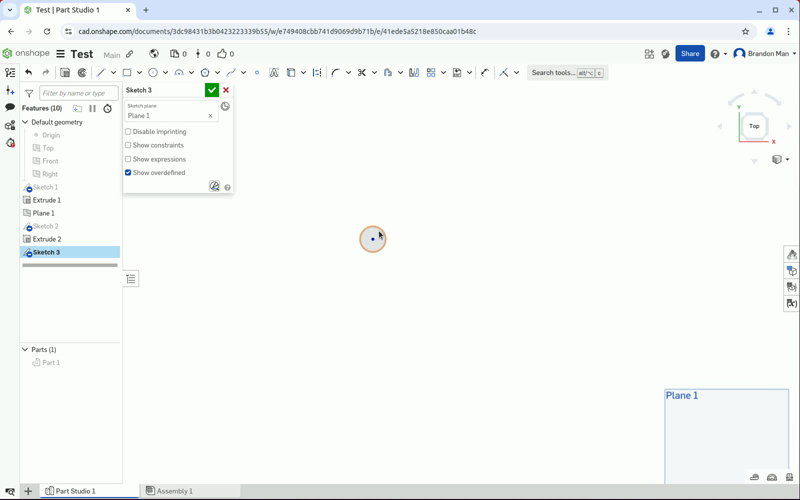
scroll(6)
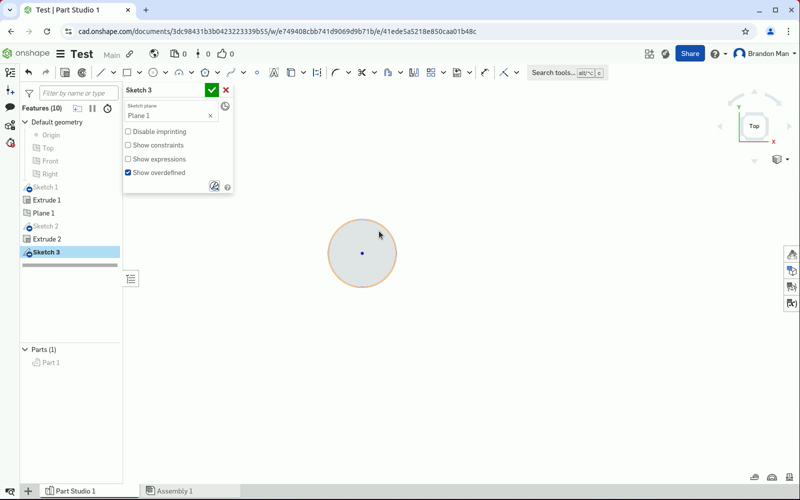
click(379, 230)
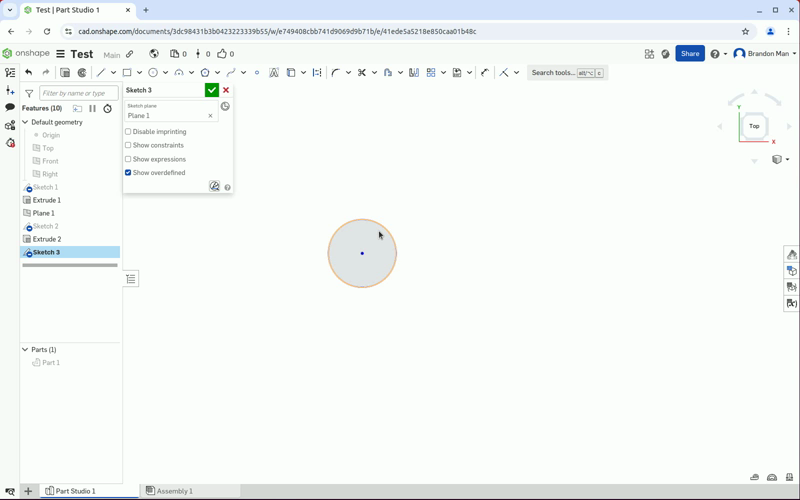
scroll(-6)
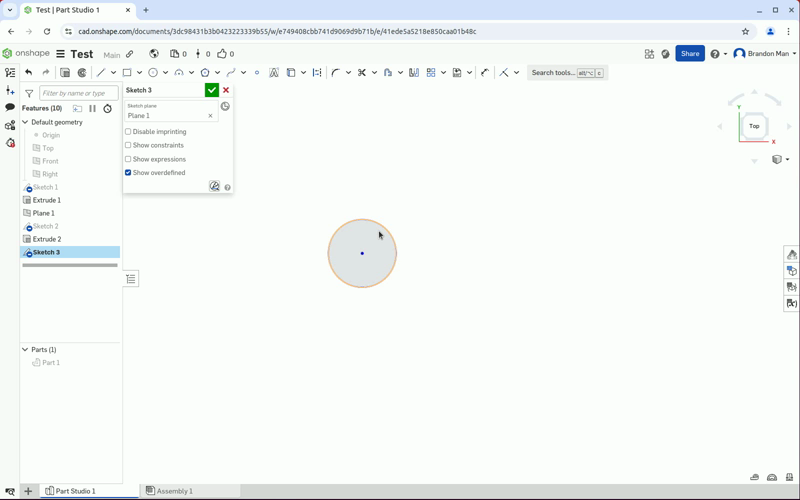
scroll(-6)
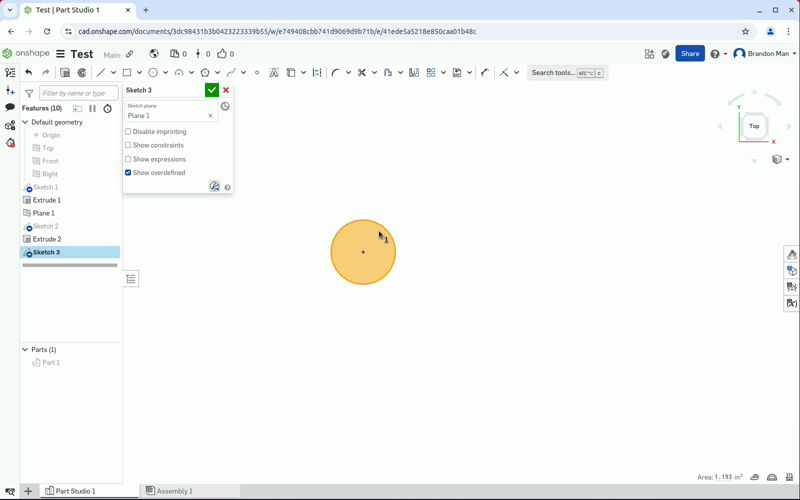
scroll(-6)
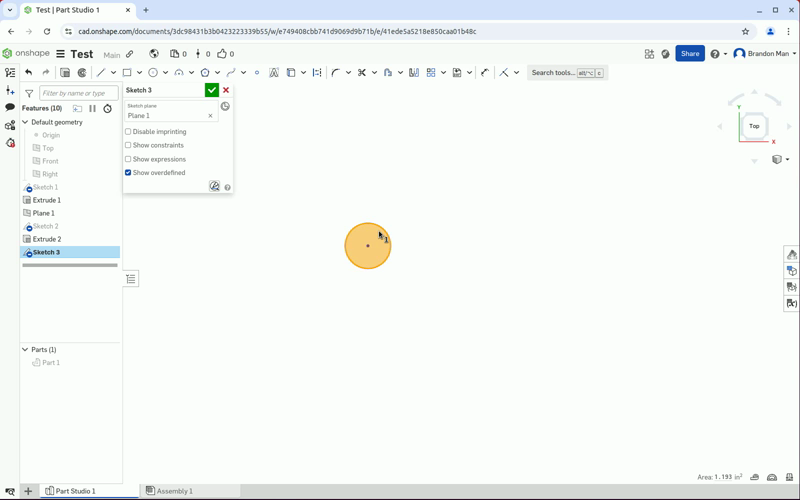
scroll(-6)
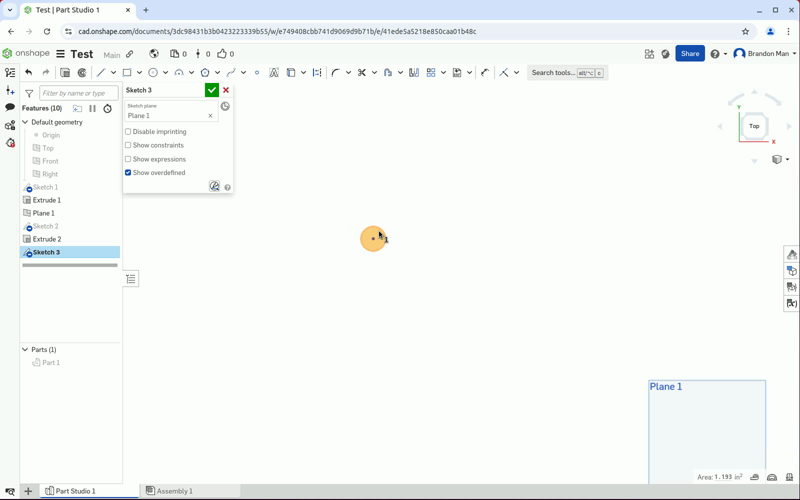
scroll(-6)
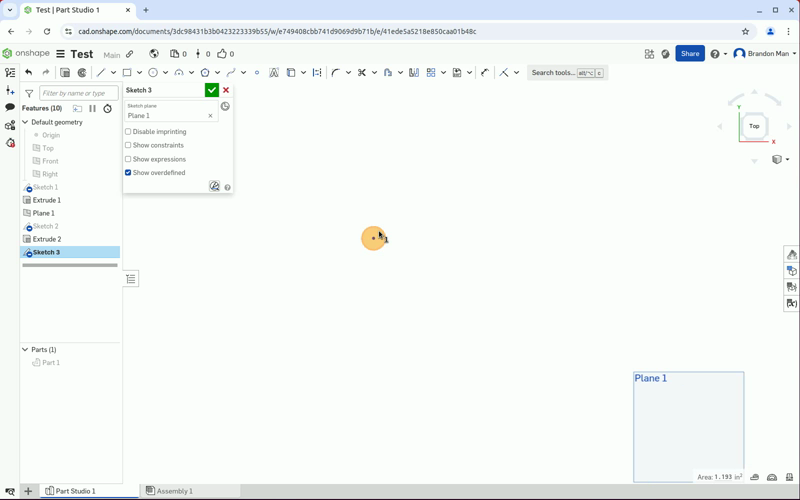
scroll(-6)
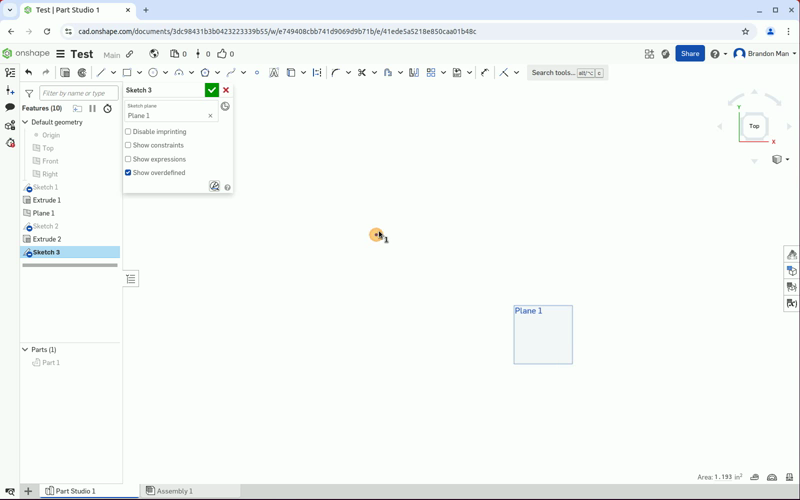
scroll(-6)
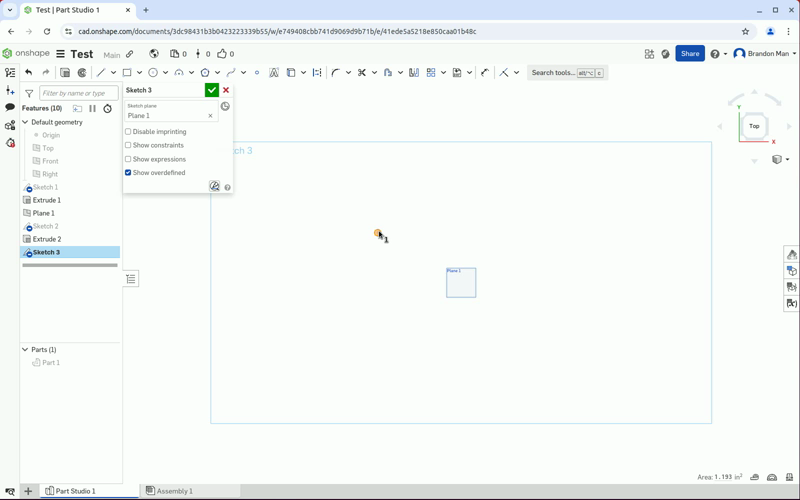
mouse_move(73, 352)
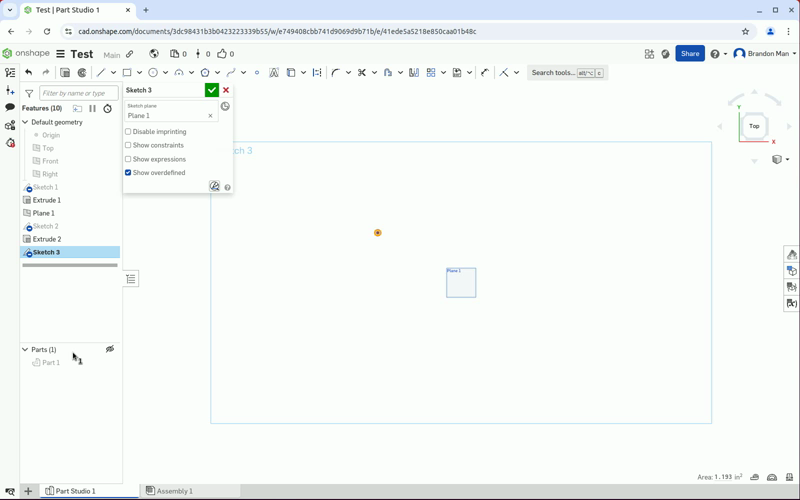
key(shift+y)
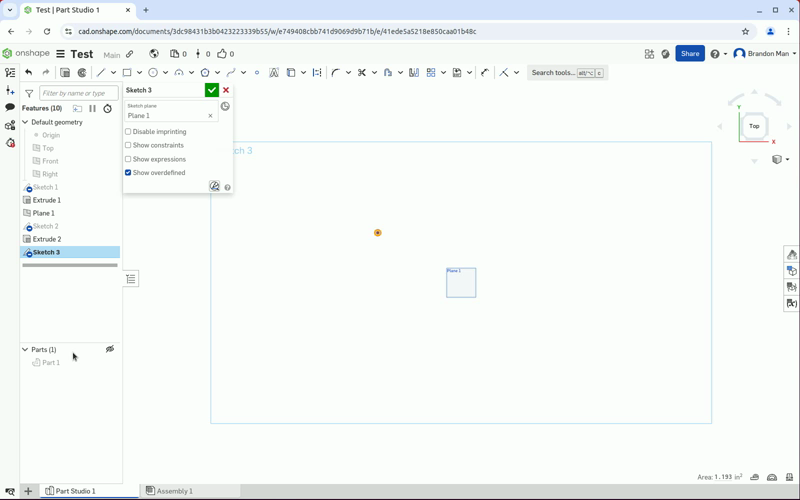
key(shift+e)
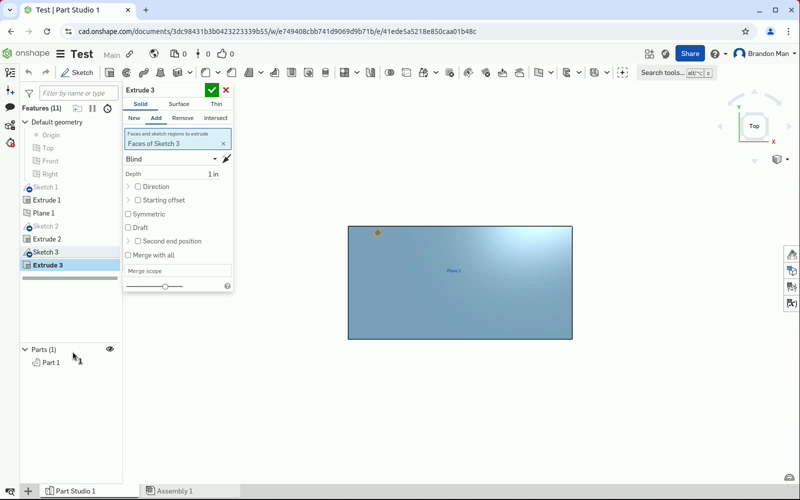
mouse_move(143, 106)
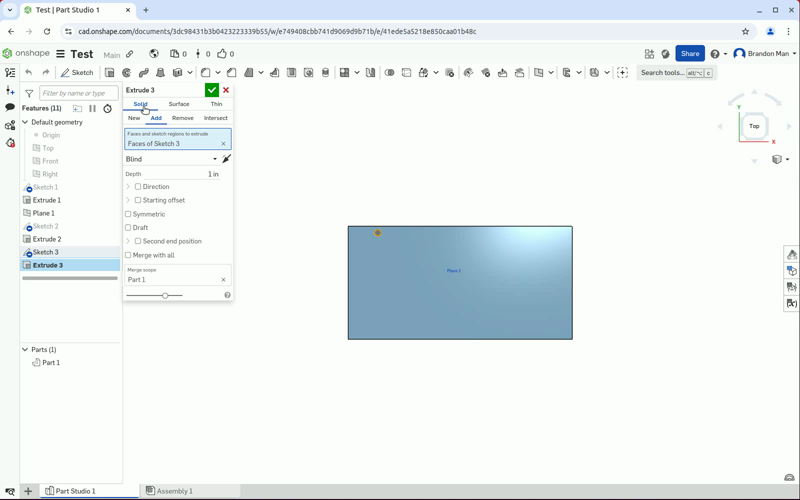
click(143, 106)
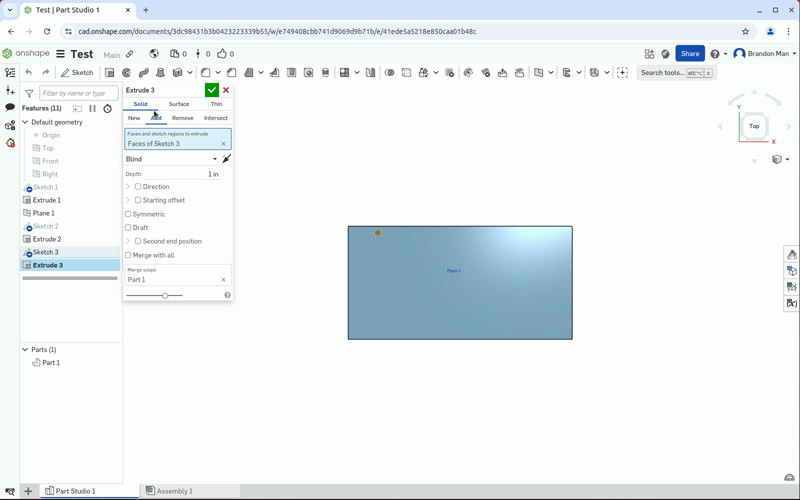
mouse_move(186, 120)
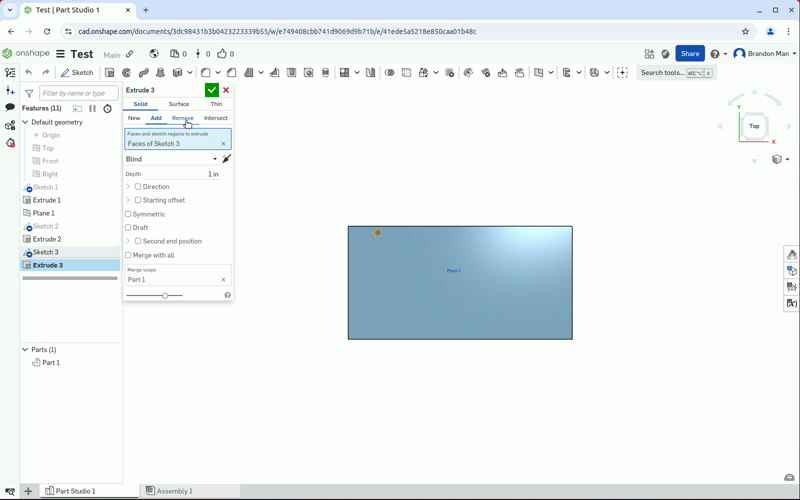
click(186, 120)
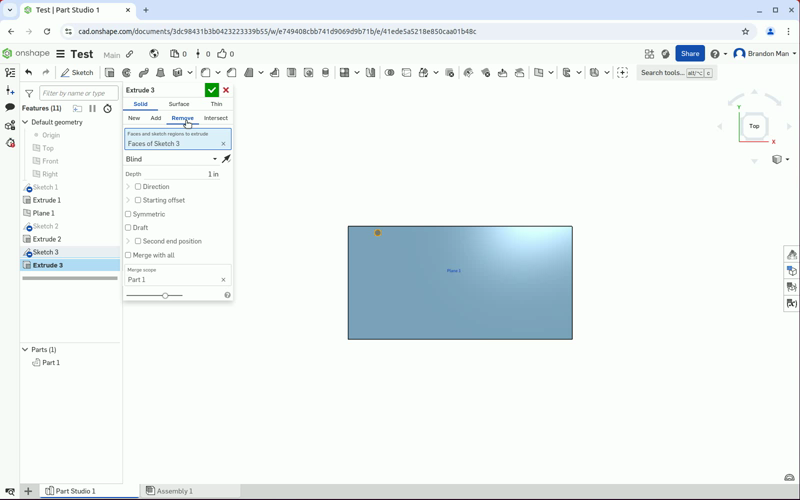
key(tab, 4)
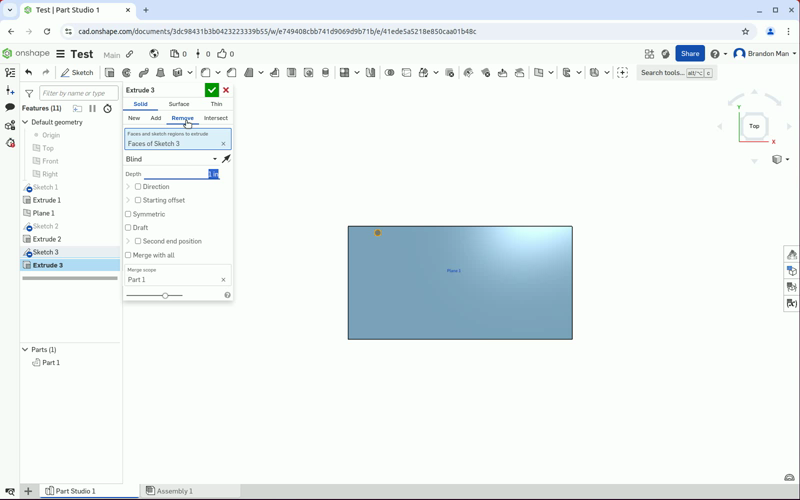
text(2.407)
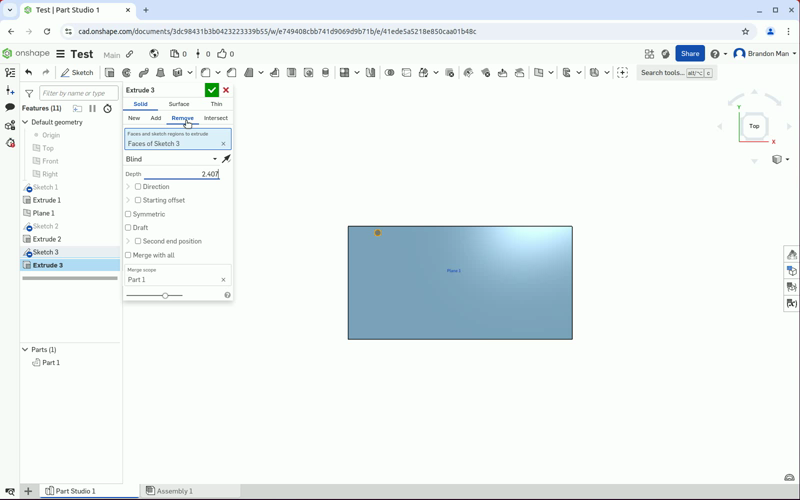
key(tab, 6)
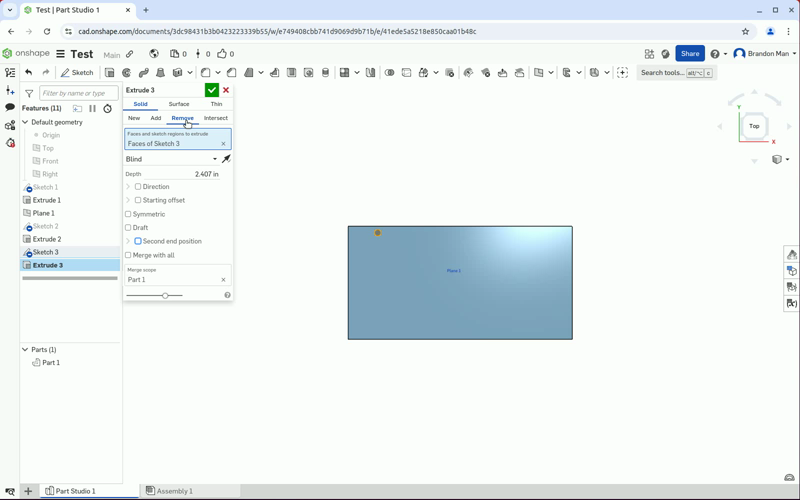
key(space)
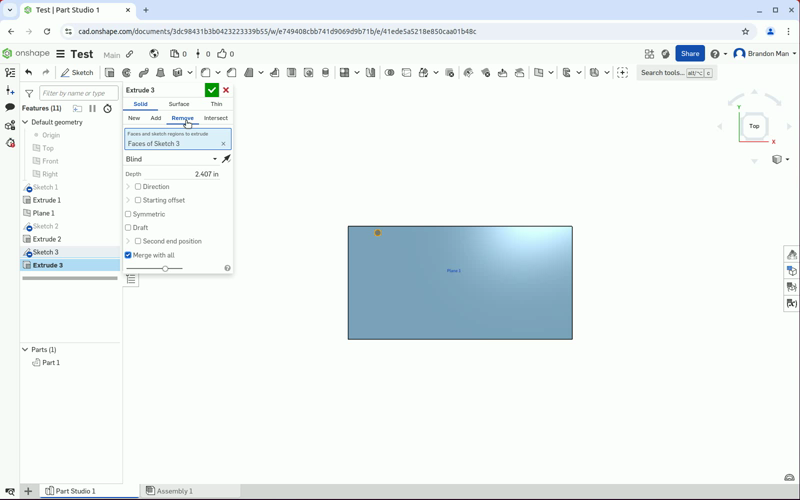
key(enter)
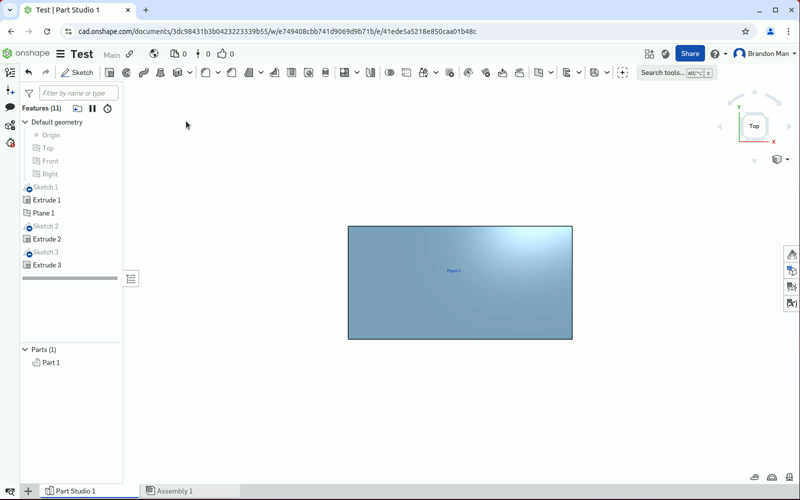
key(shift+h)
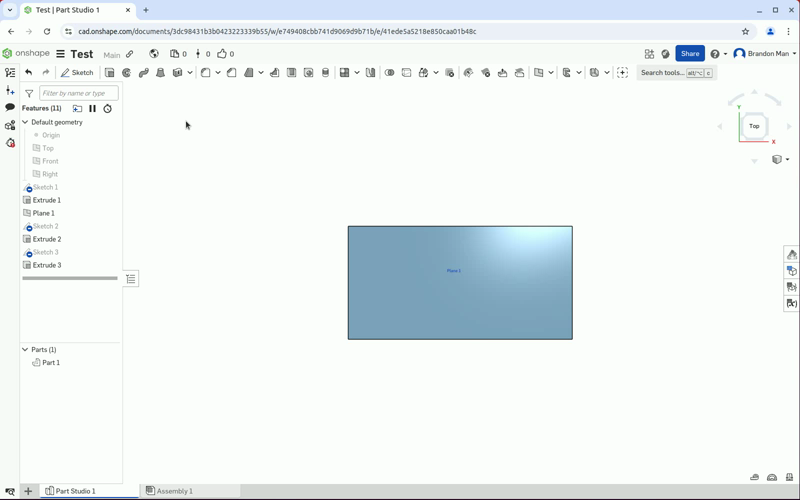
key(shift+h)
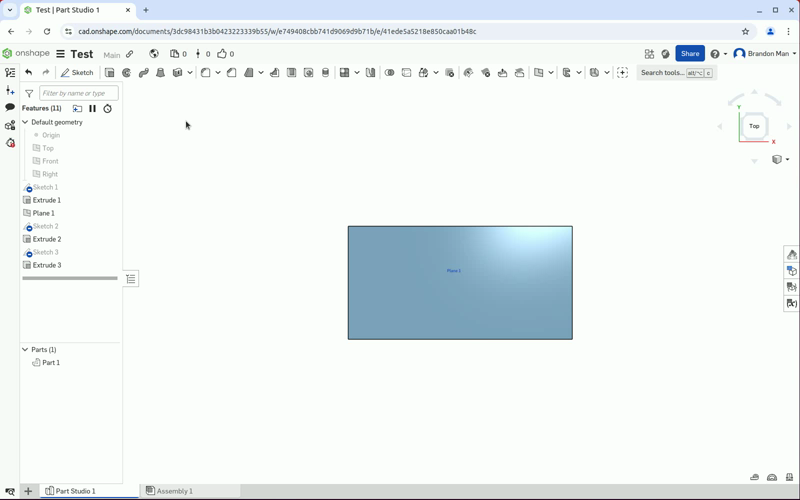
mouse_move(73, 189)
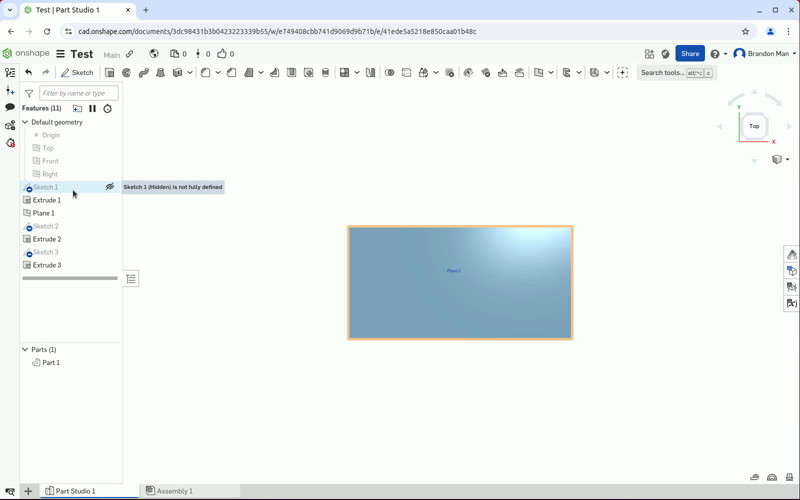
click(73, 189)
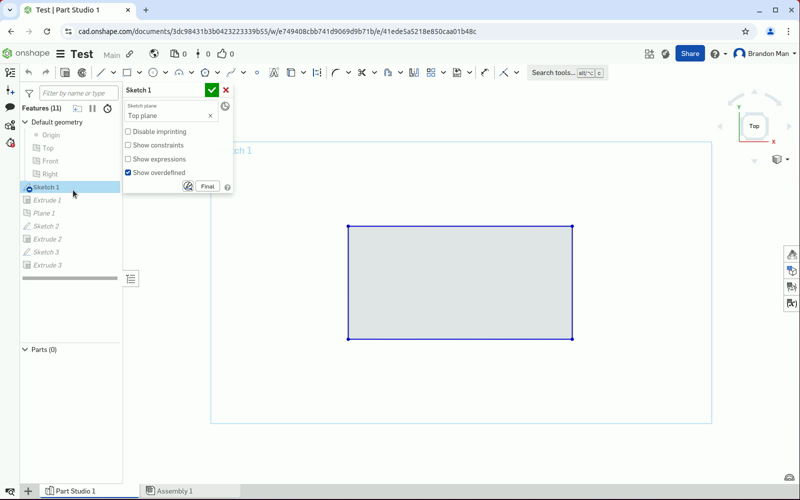
mouse_move(229, 92)
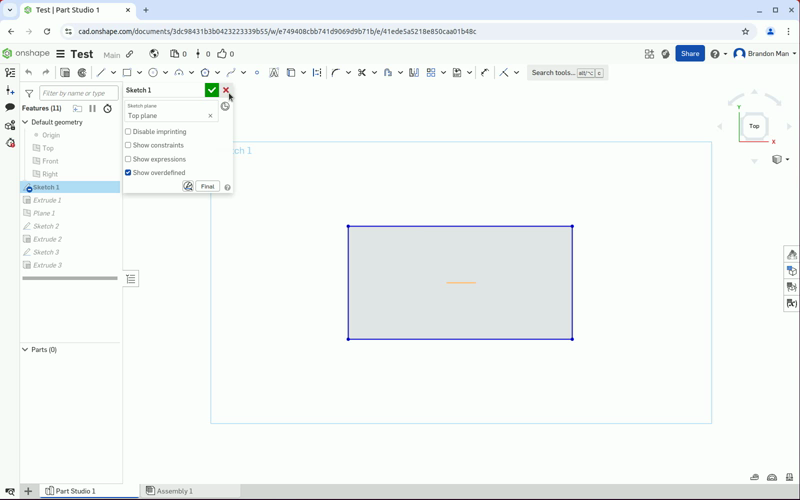
click(229, 92)
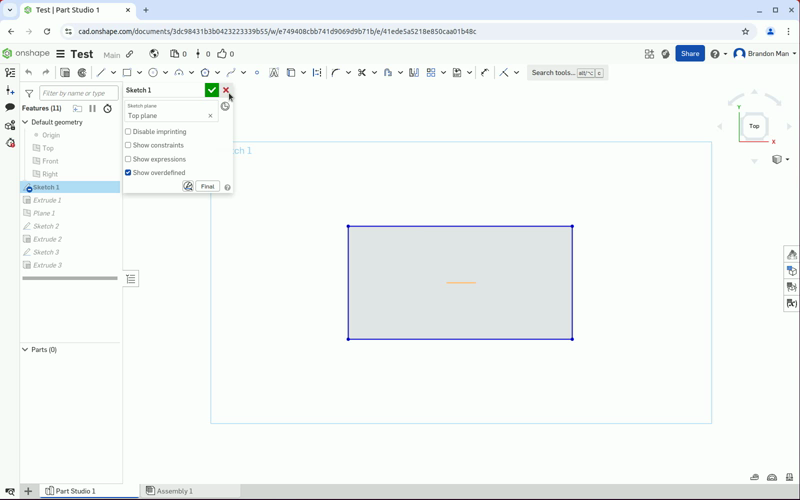
key(shift+s)
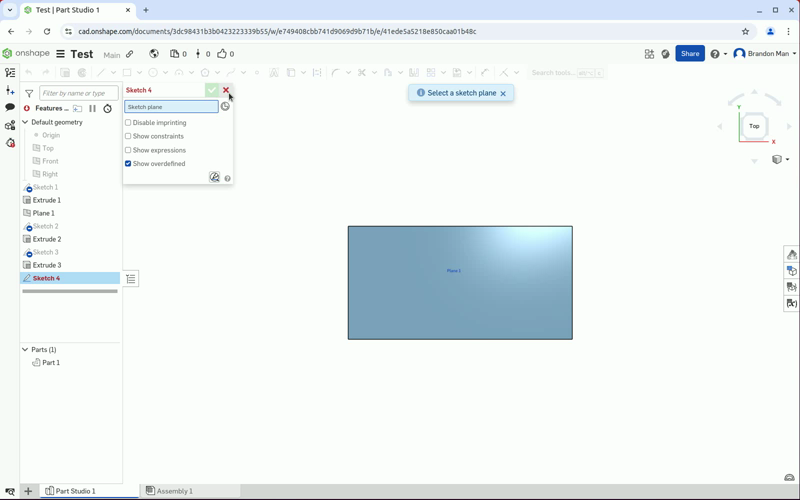
mouse_move(73, 215)
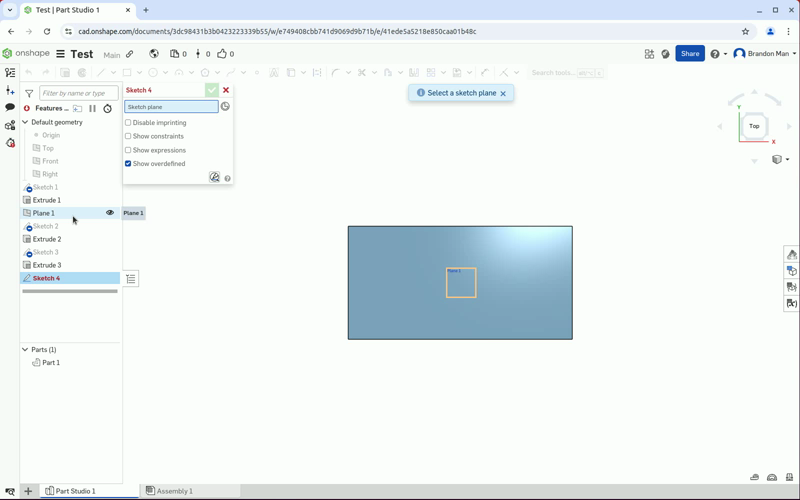
click(73, 215)
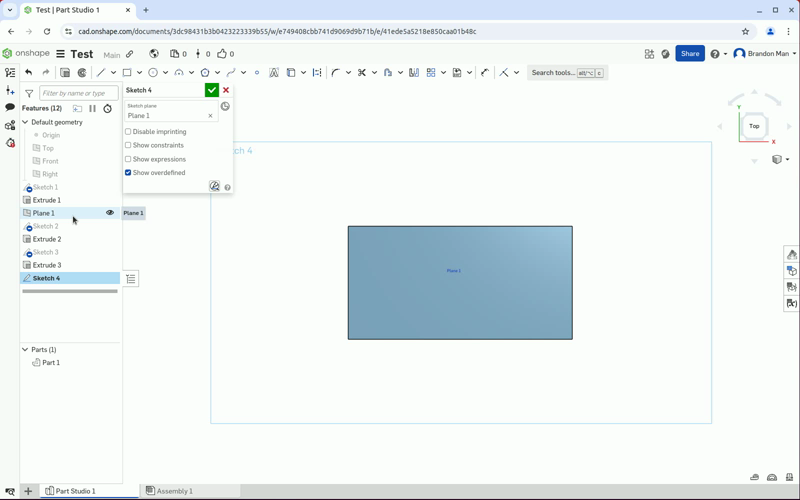
mouse_move(73, 352)
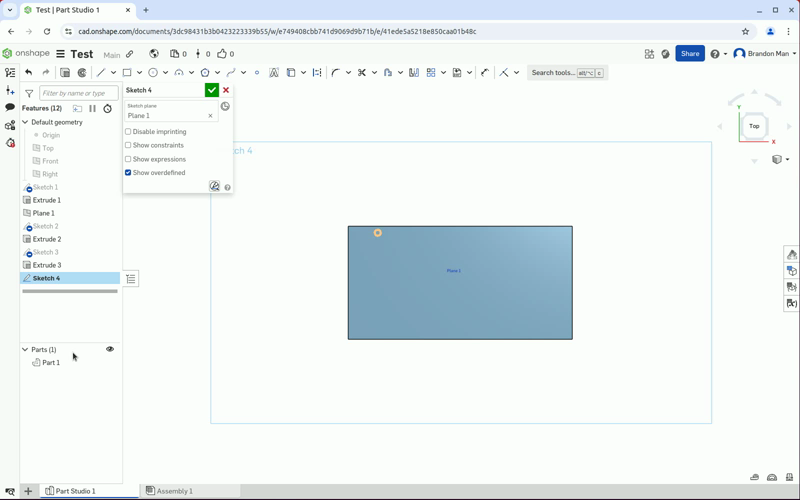
key(y)
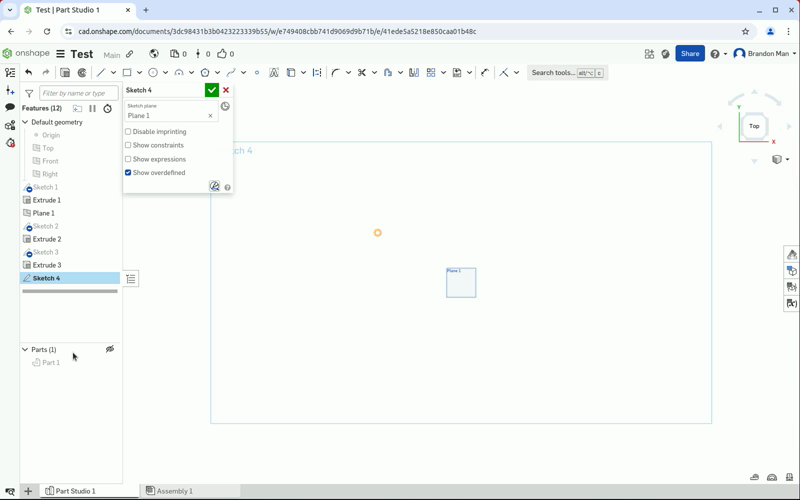
key(c)
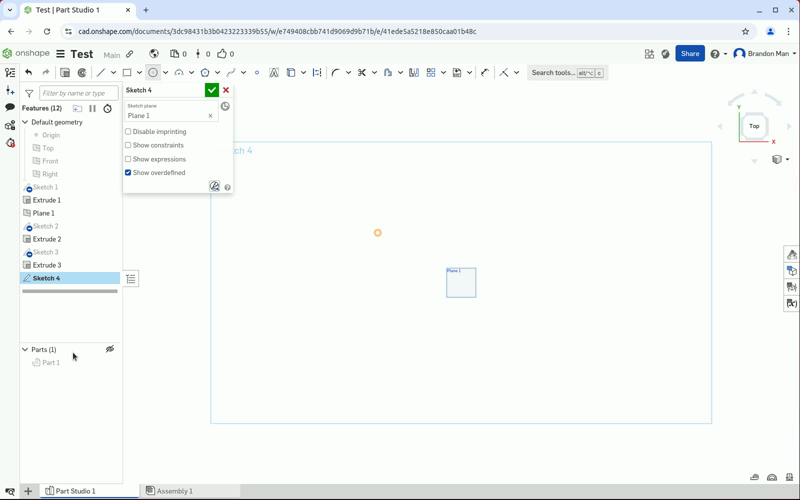
key_down(shift)
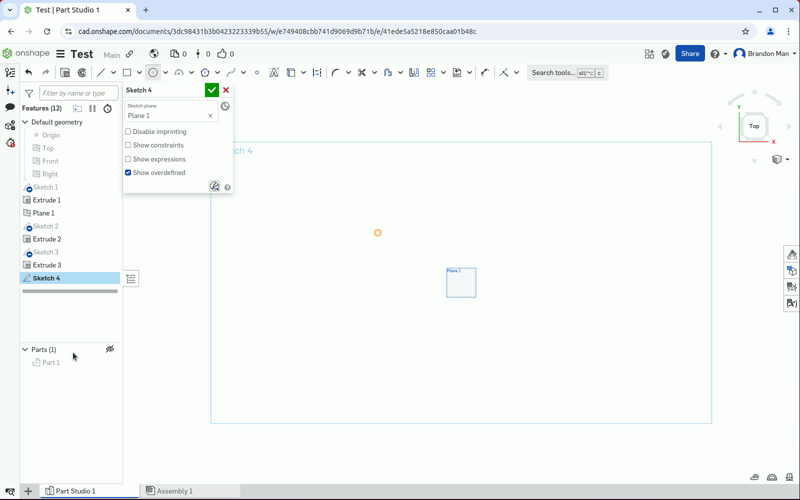
mouse_move(399, 232)
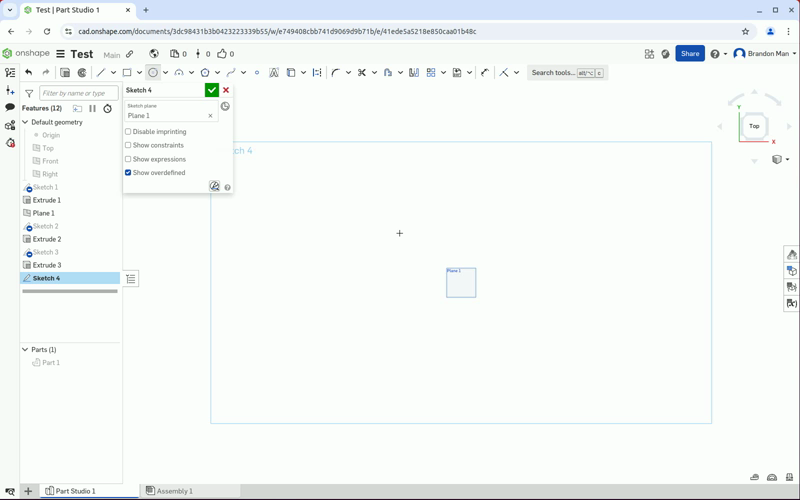
click(399, 232)
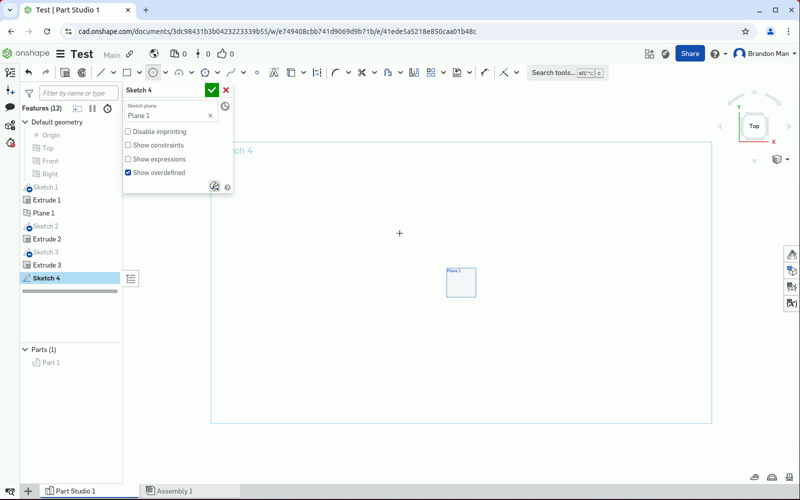
key_up(shift)
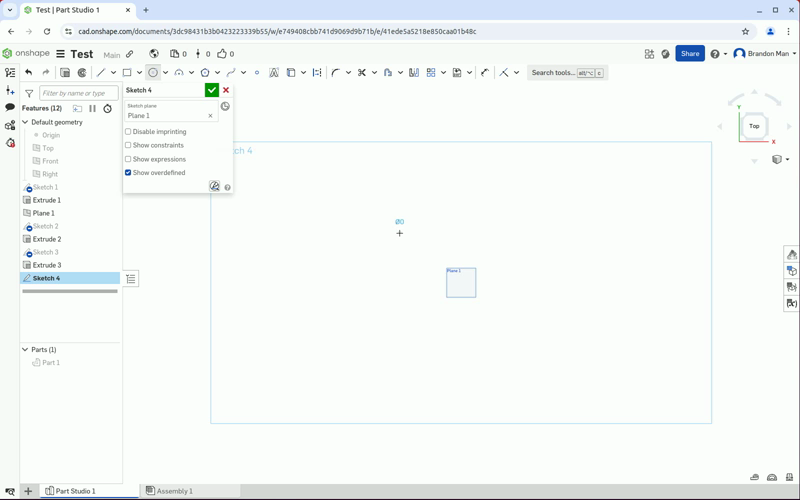
mouse_move(403, 232)
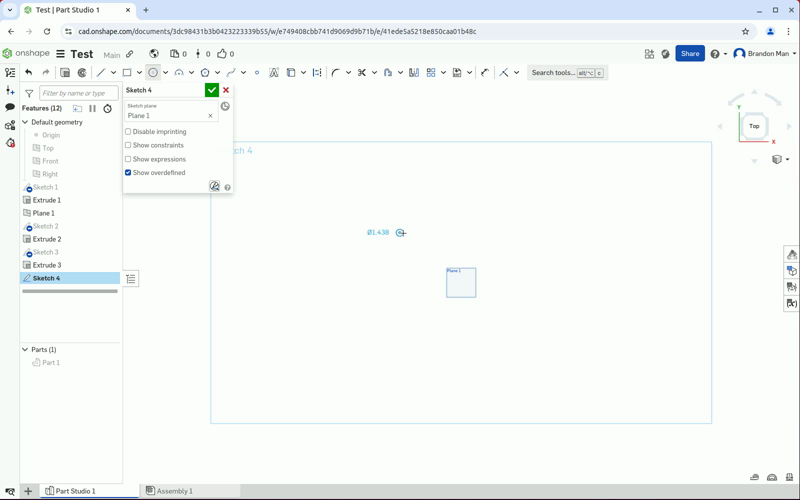
click(403, 232)
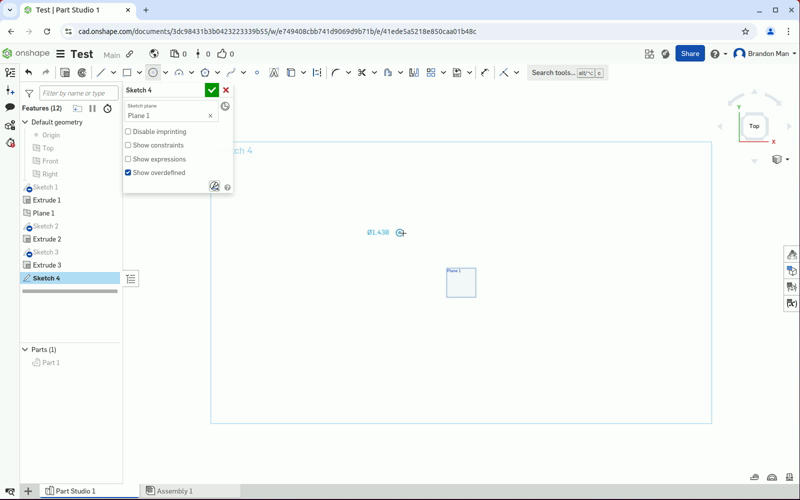
key(esc)
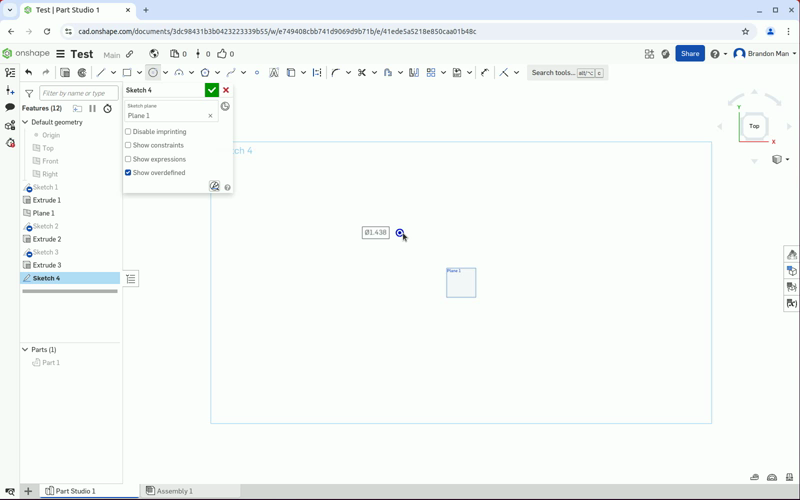
mouse_move(399, 231)
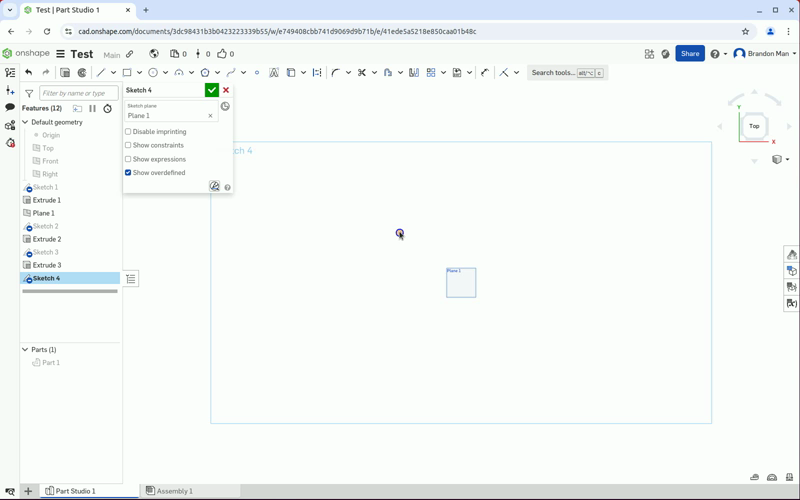
scroll(6)
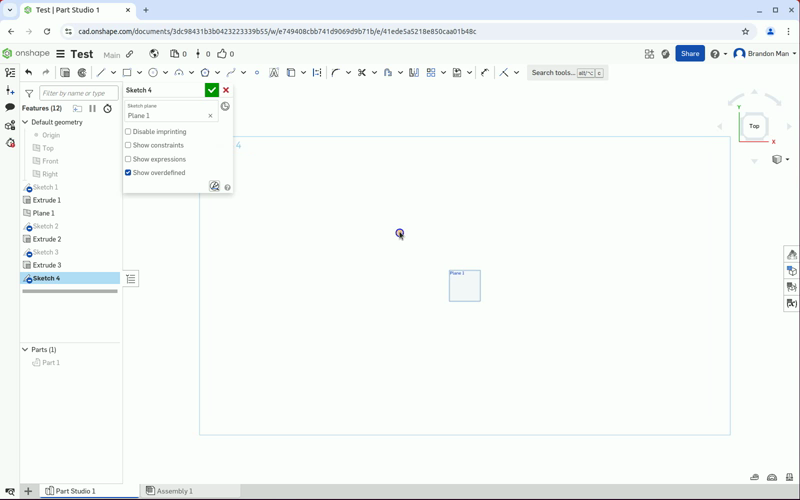
scroll(6)
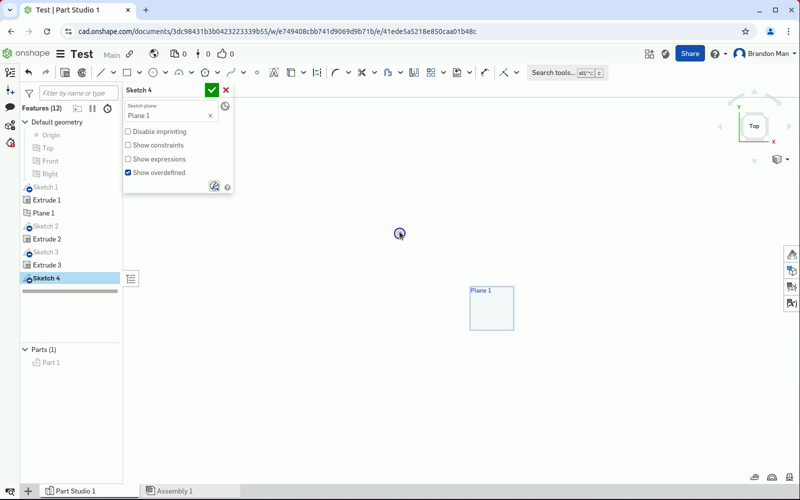
scroll(6)
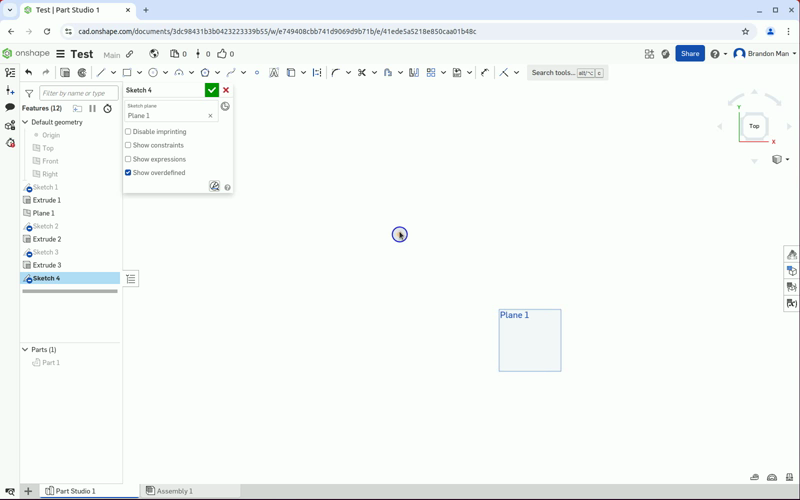
scroll(6)
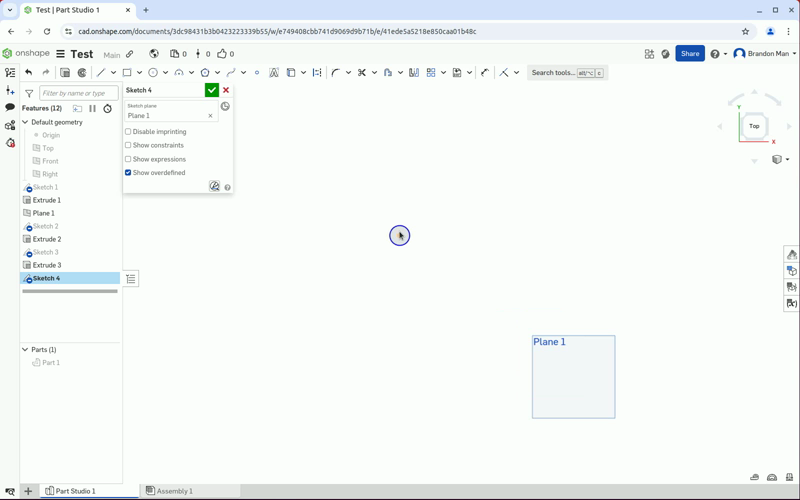
scroll(6)
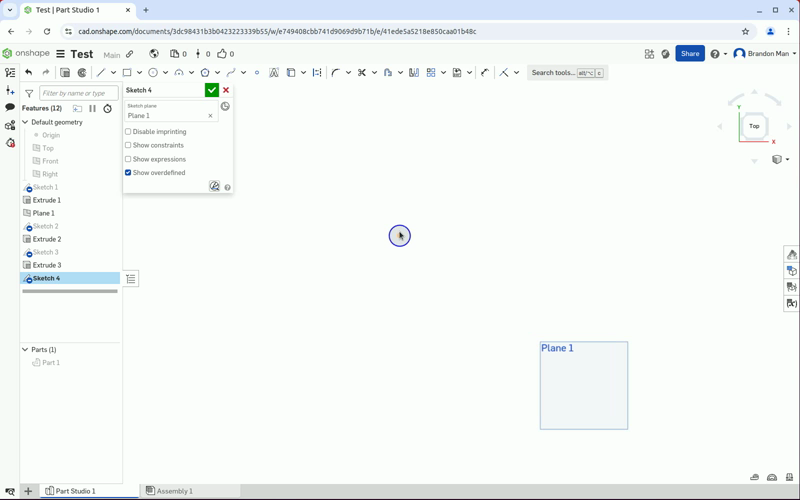
scroll(6)
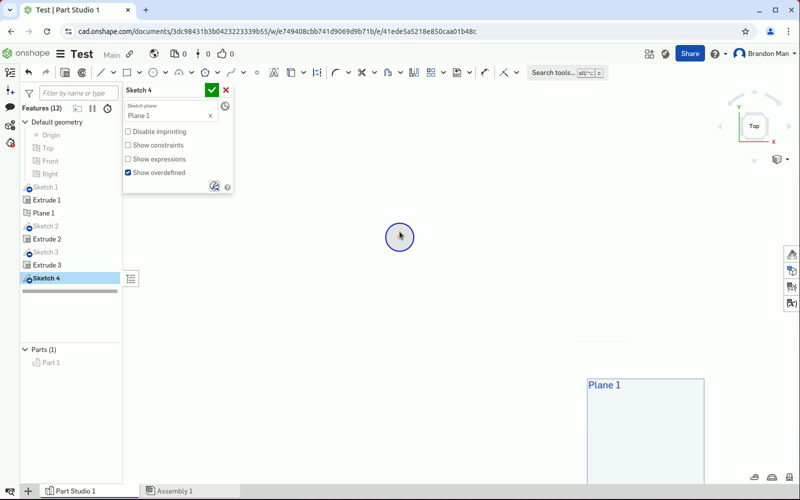
scroll(6)
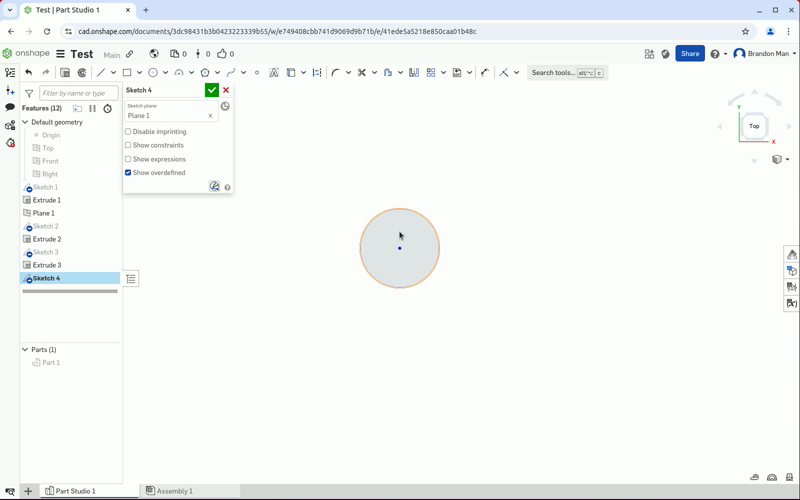
click(399, 231)
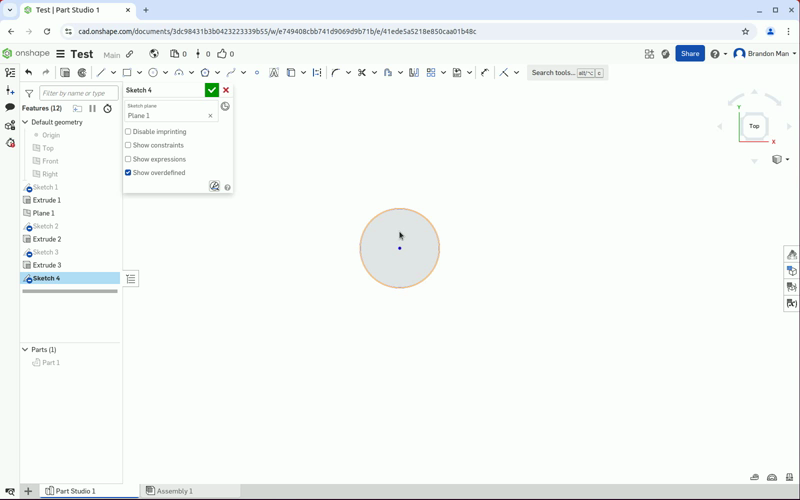
scroll(-6)
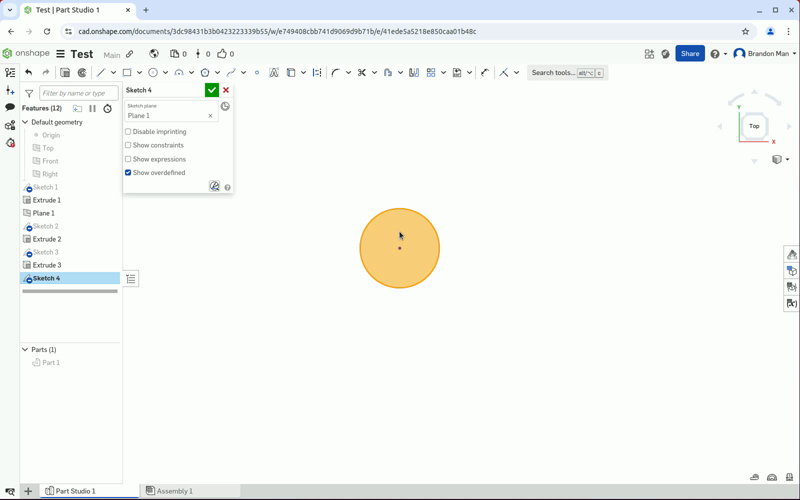
scroll(-6)
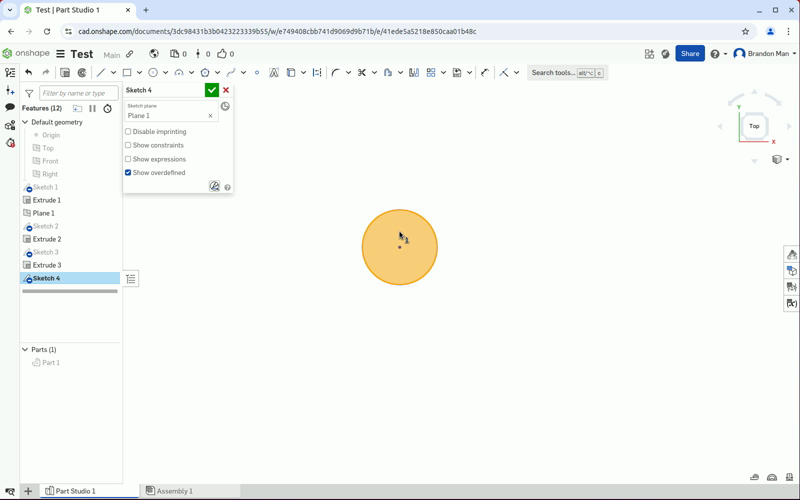
scroll(-6)
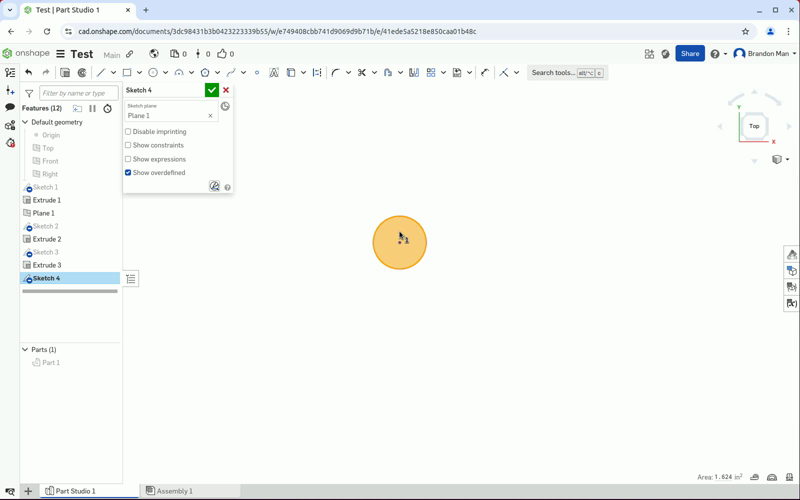
scroll(-6)
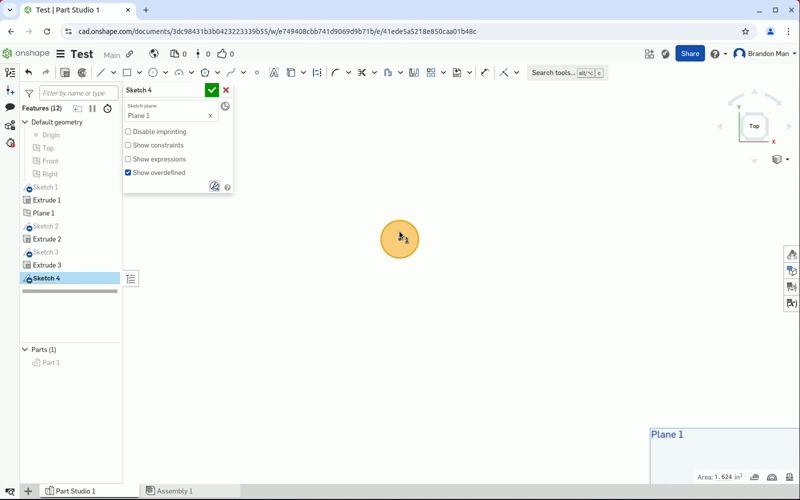
scroll(-6)
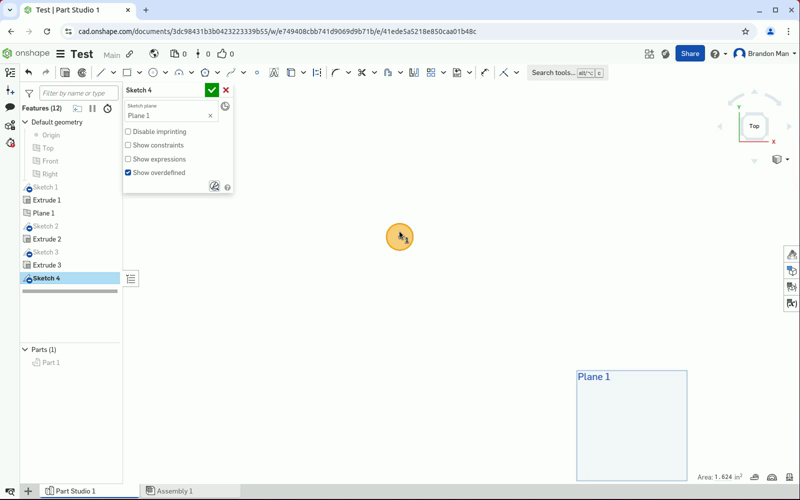
scroll(-6)
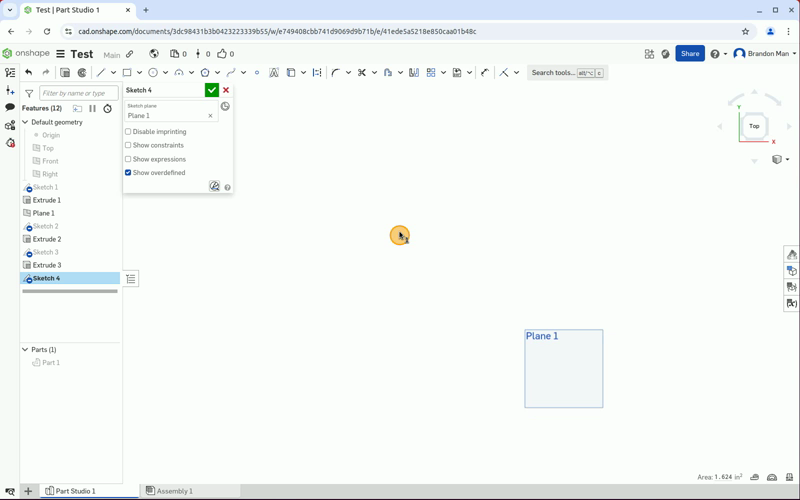
scroll(-6)
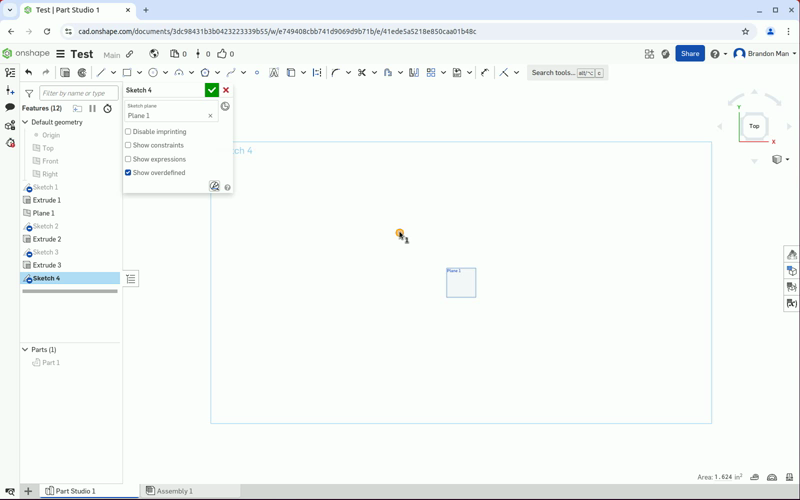
mouse_move(73, 352)
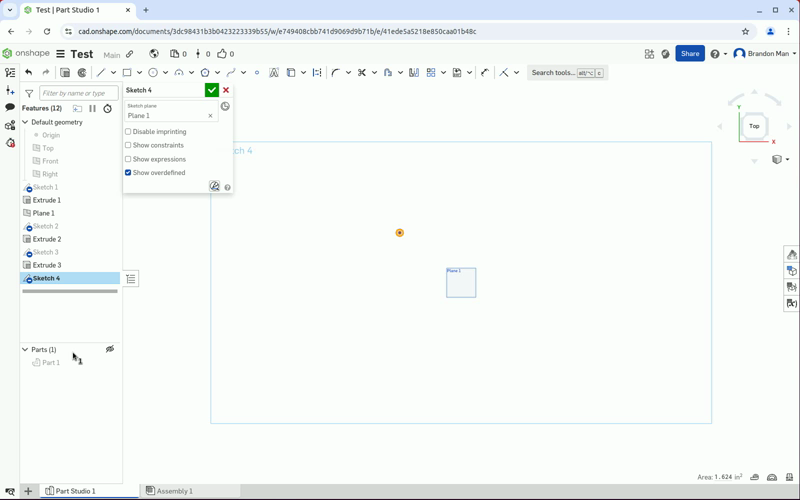
key(shift+y)
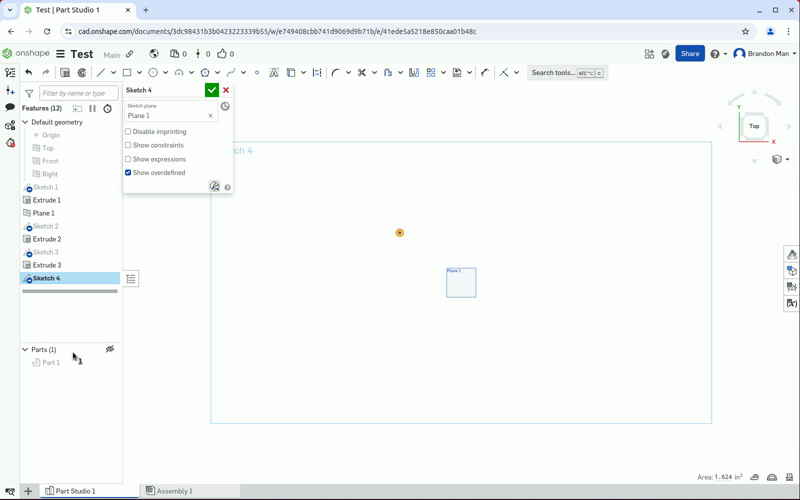
key(shift+e)
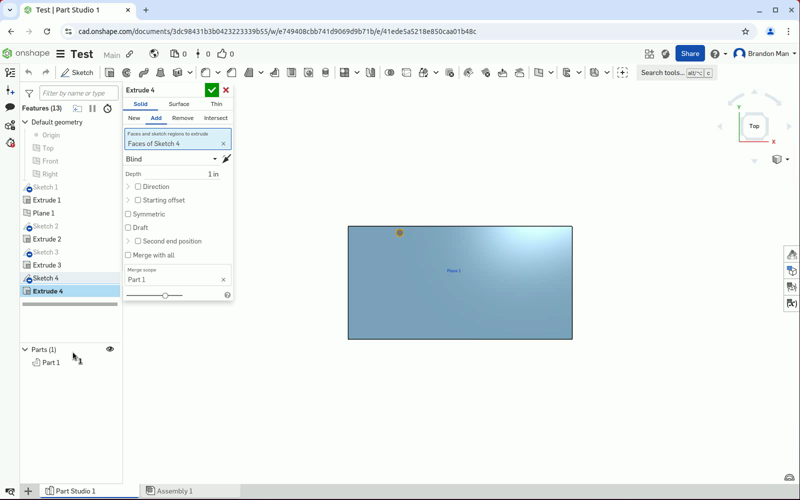
mouse_move(143, 106)
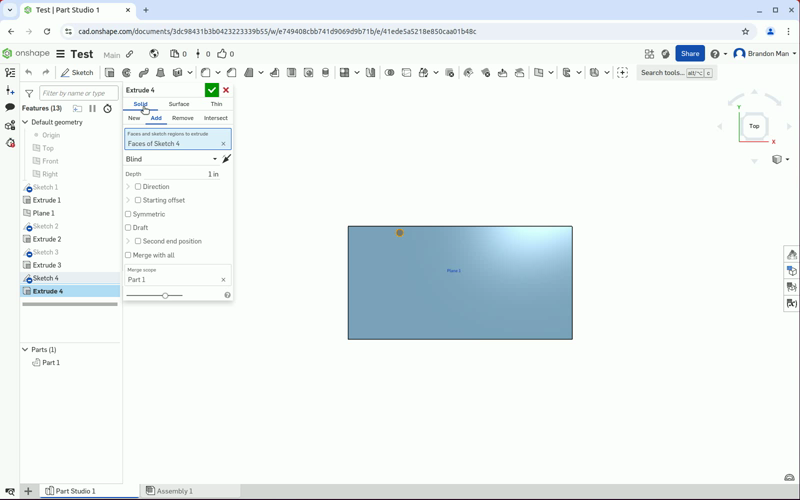
click(143, 106)
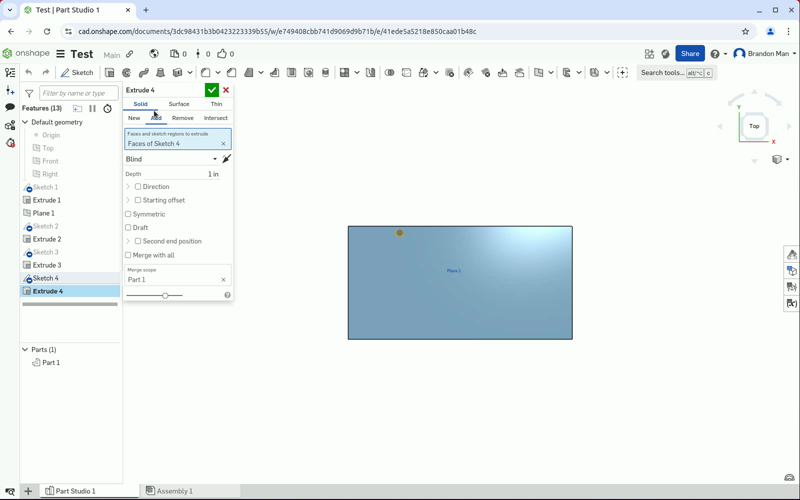
mouse_move(186, 120)
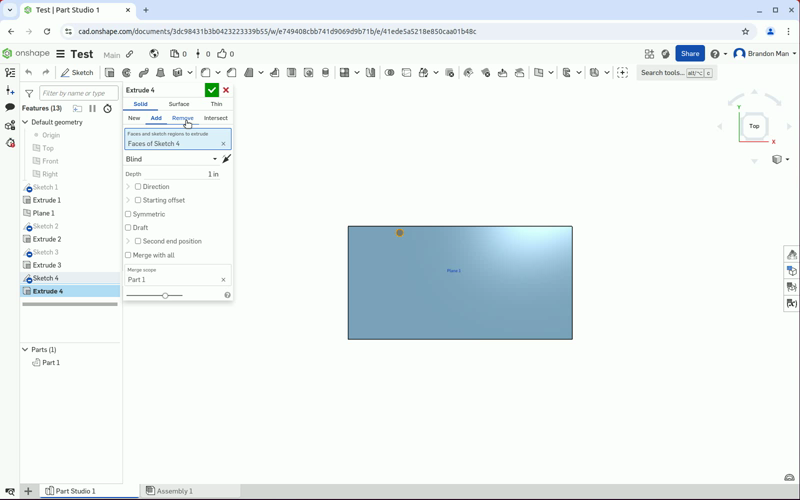
click(186, 120)
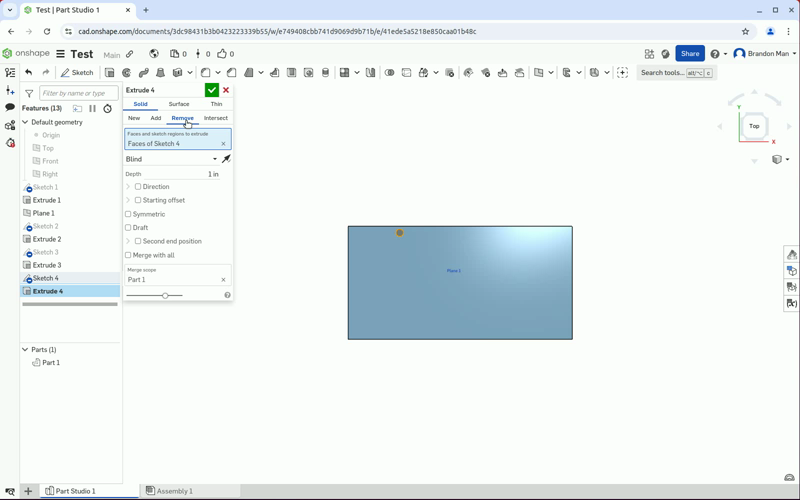
key(tab, 4)
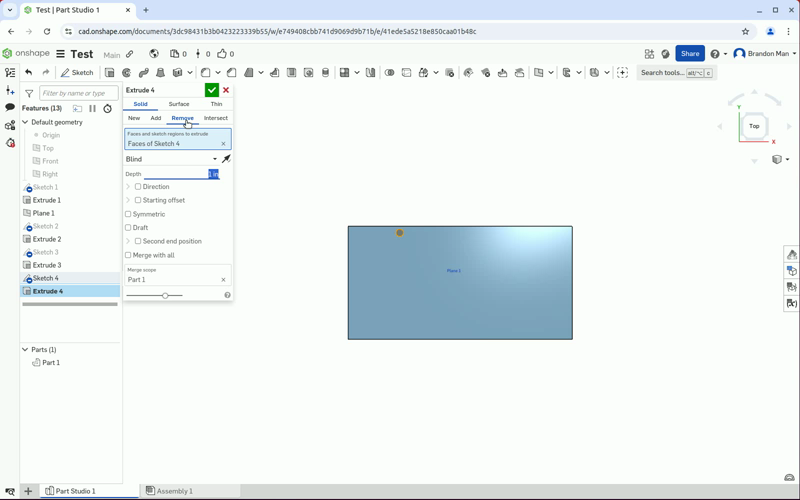
text(2.407)
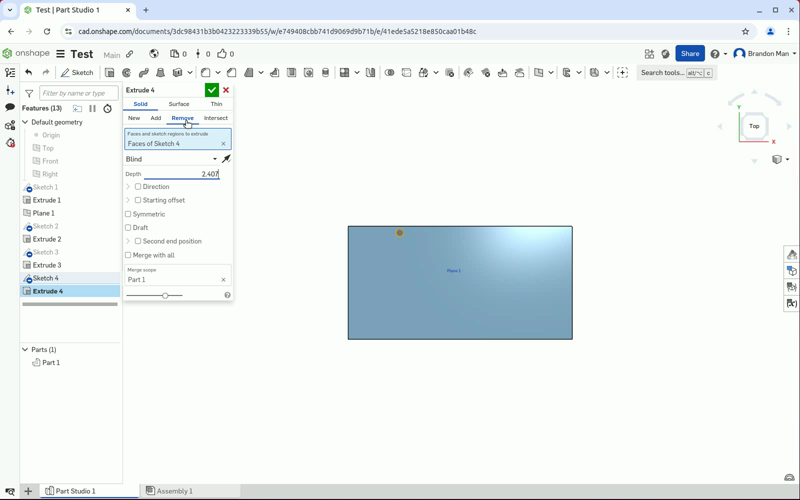
key(tab, 6)
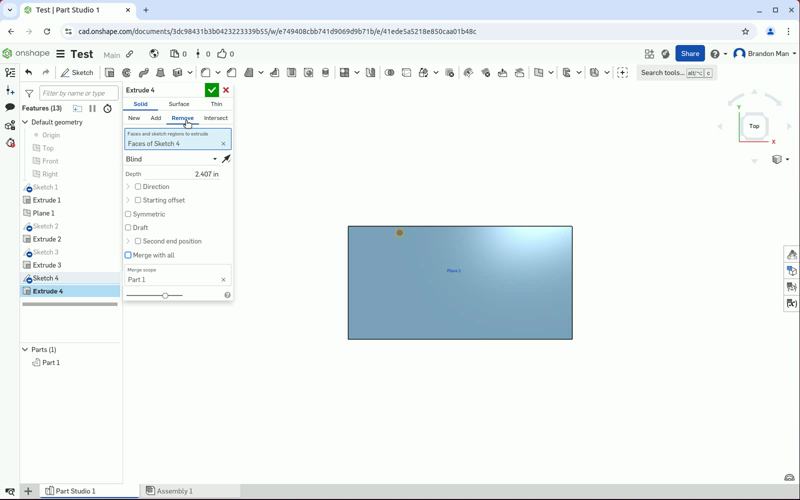
key(space)
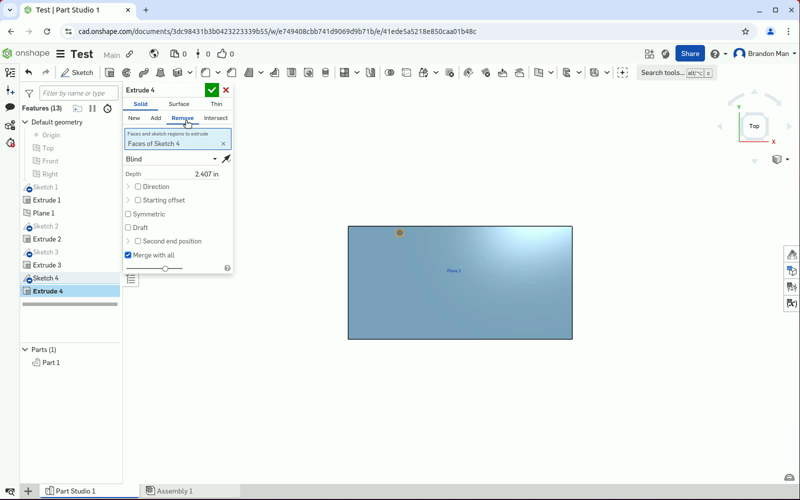
key(enter)
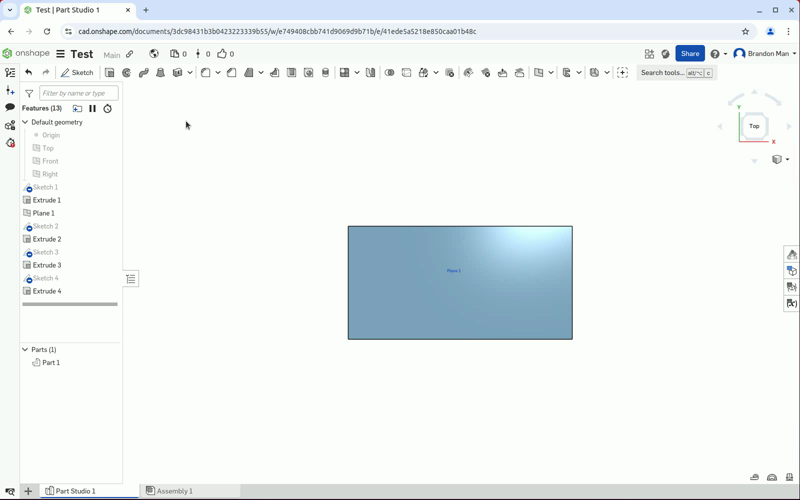
key(shift+h)
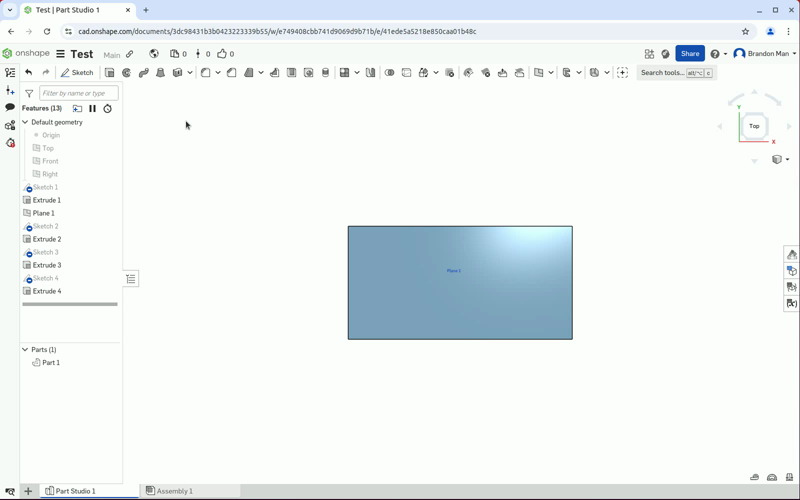
key(shift+h)
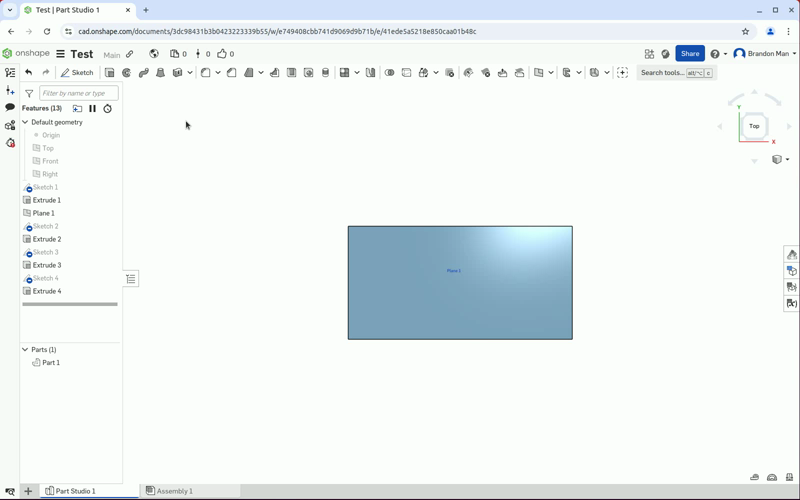
mouse_move(73, 189)
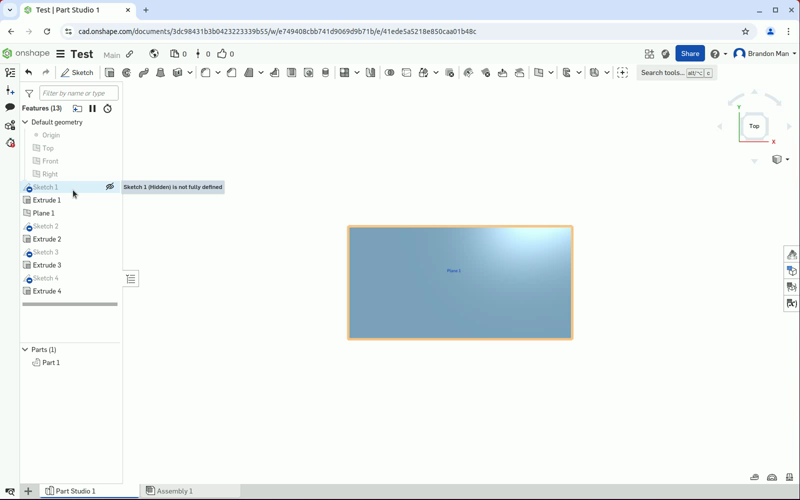
click(73, 189)
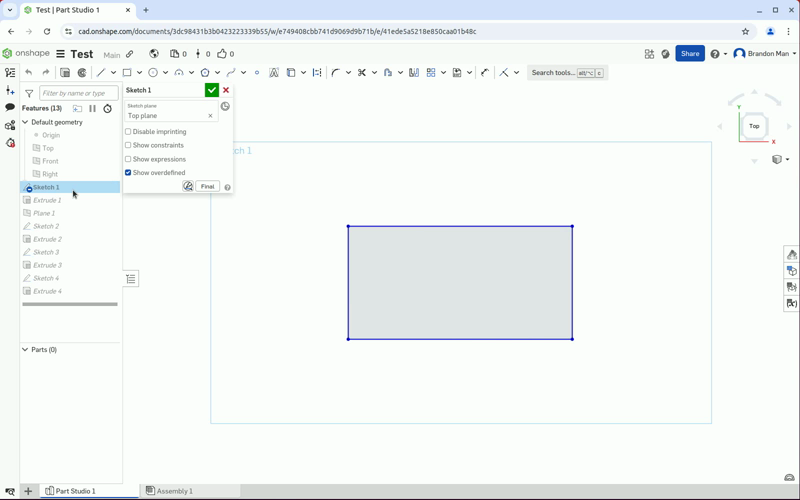
mouse_move(229, 92)
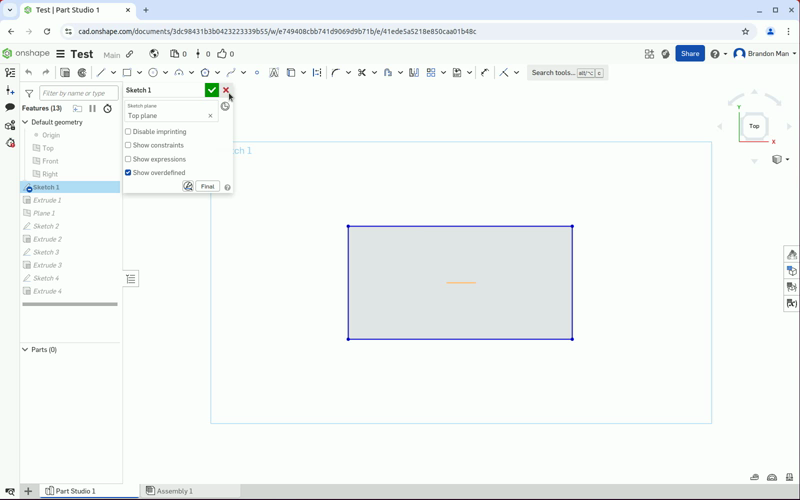
click(229, 92)
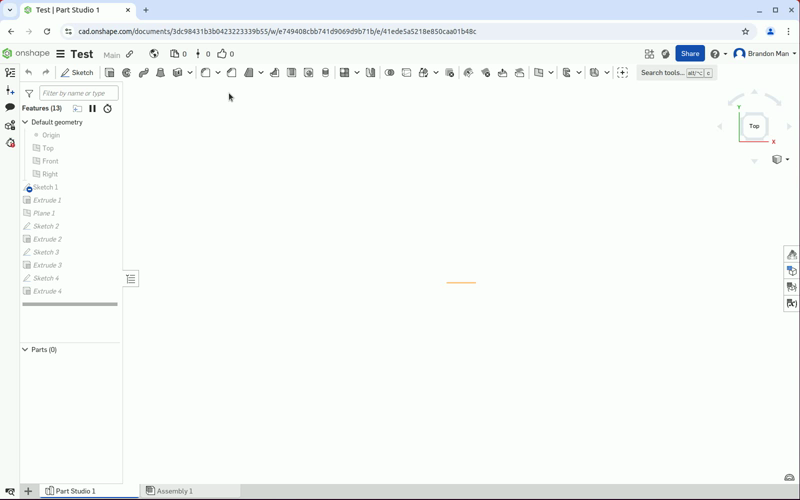
key(shift+s)
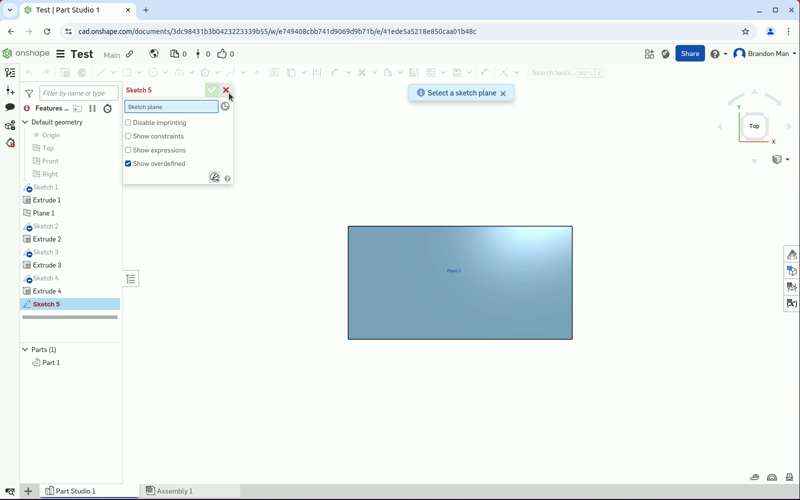
mouse_move(73, 215)
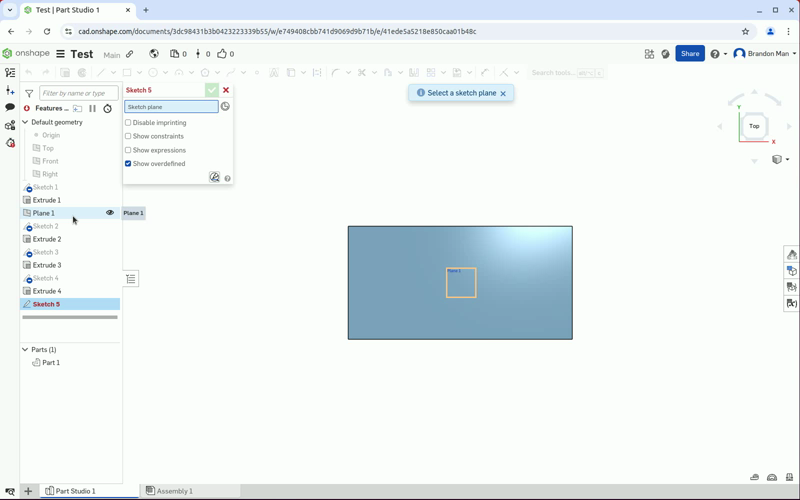
click(73, 215)
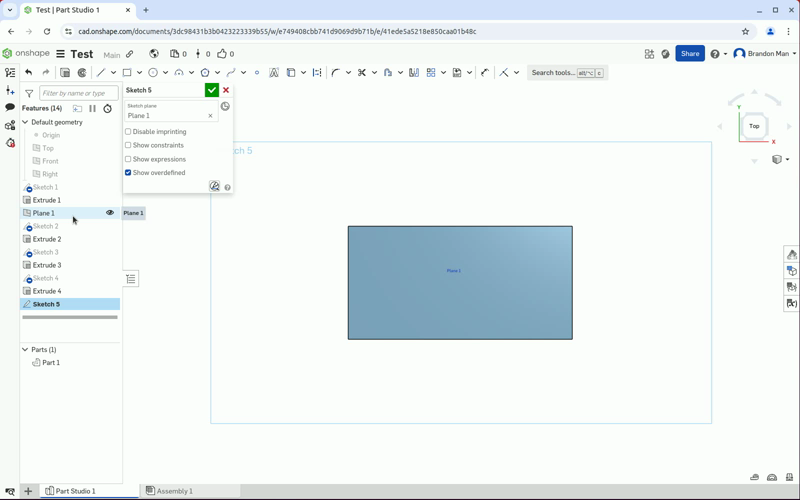
mouse_move(73, 352)
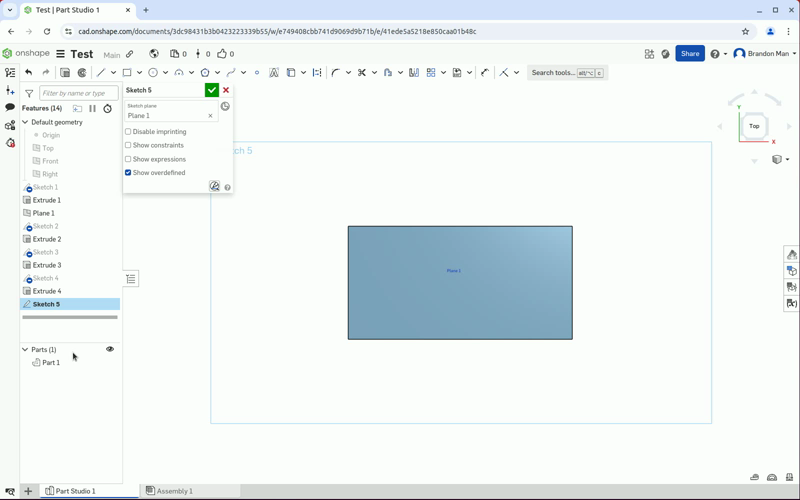
key(y)
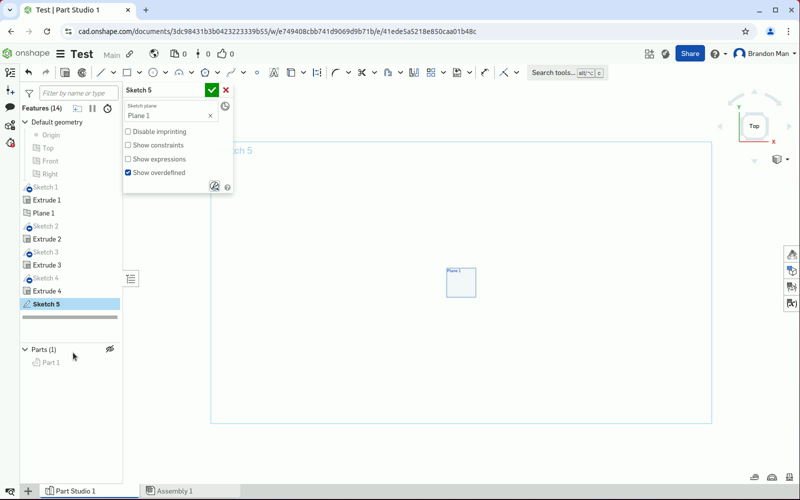
key(c)
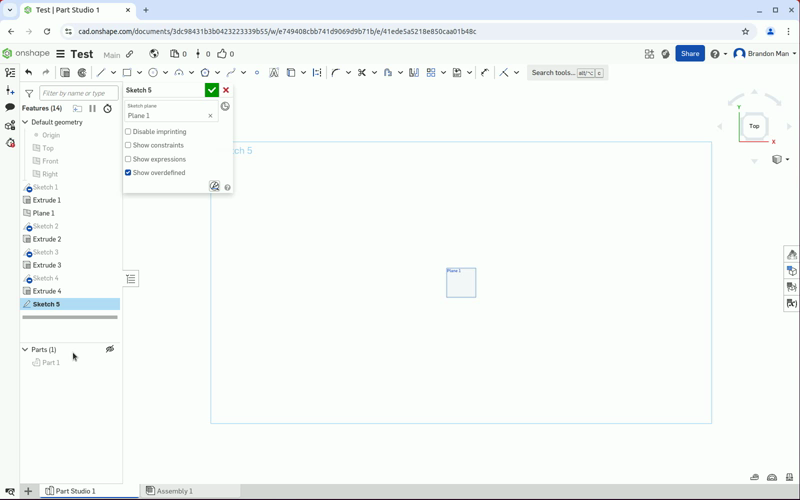
key_down(shift)
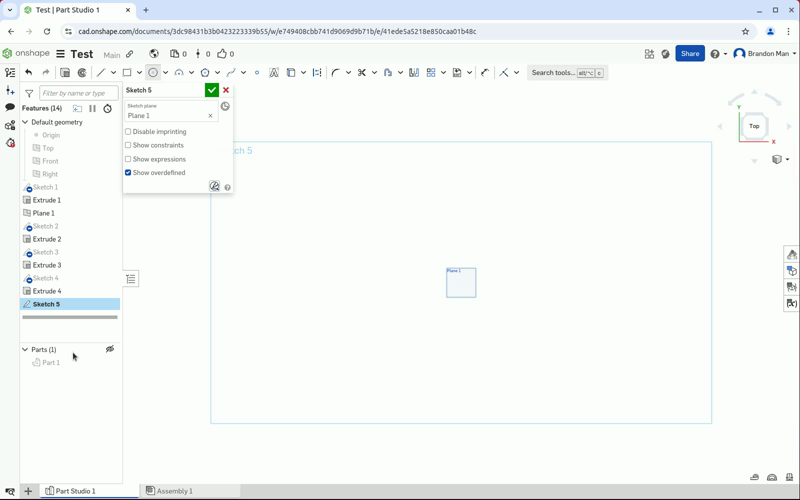
mouse_move(522, 232)
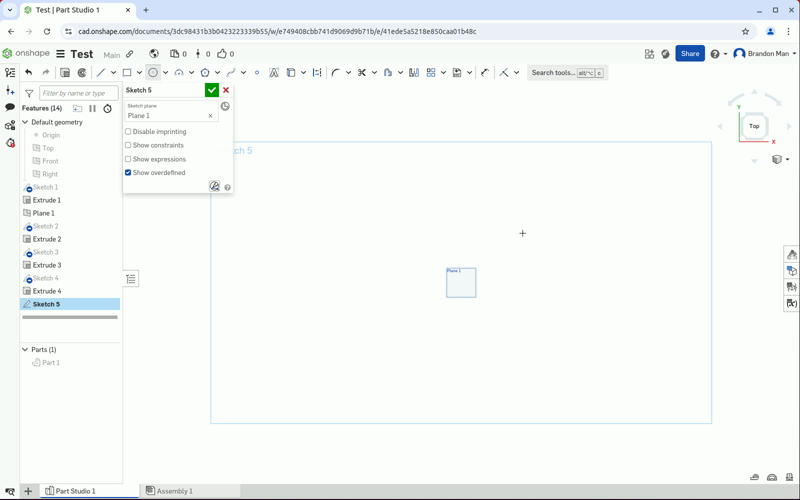
click(522, 232)
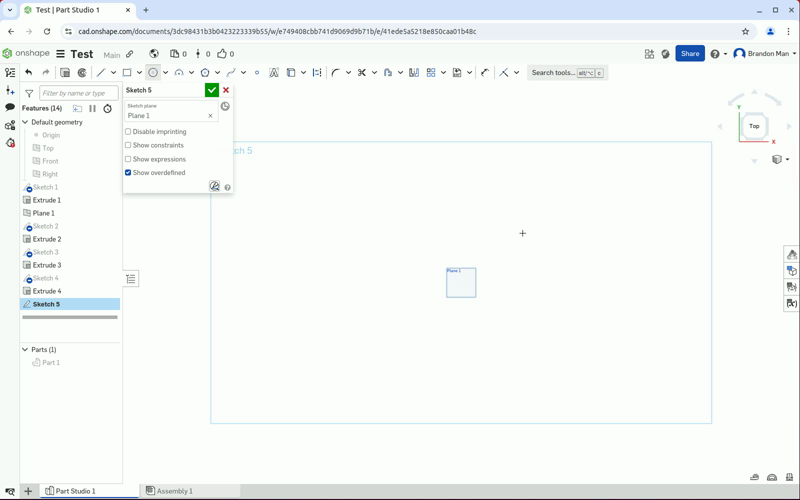
key_up(shift)
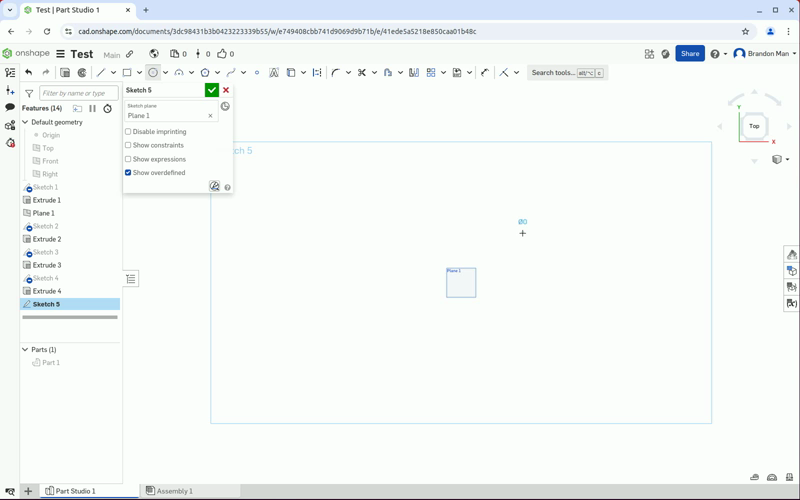
mouse_move(526, 232)
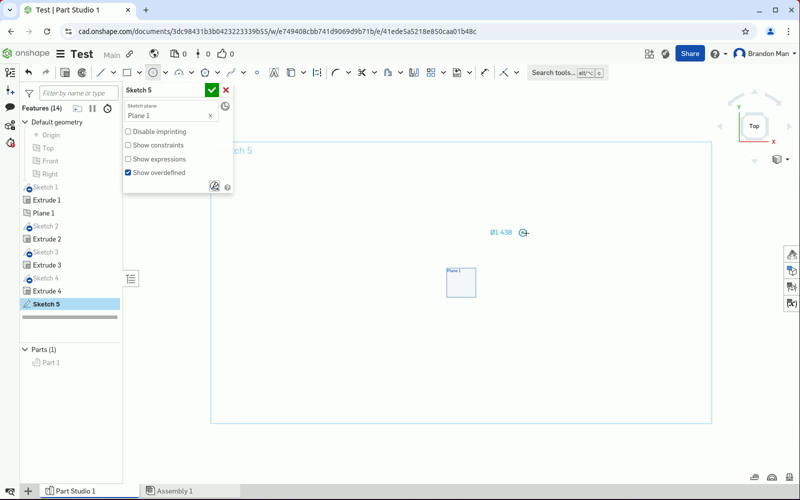
click(526, 232)
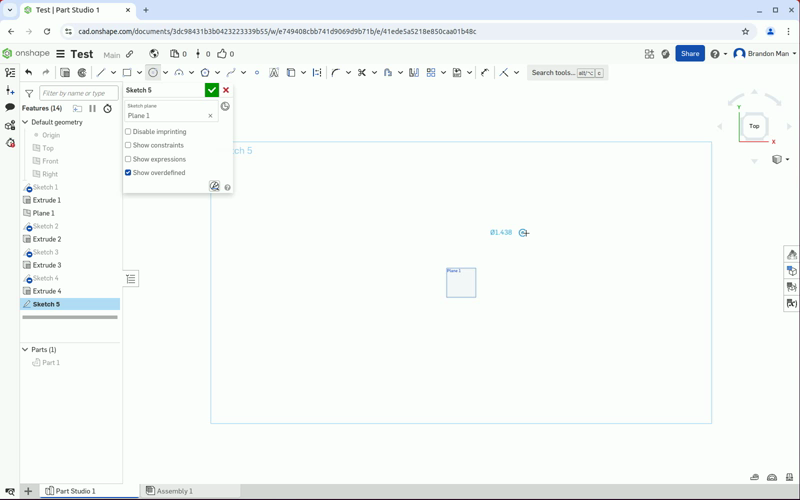
key(esc)
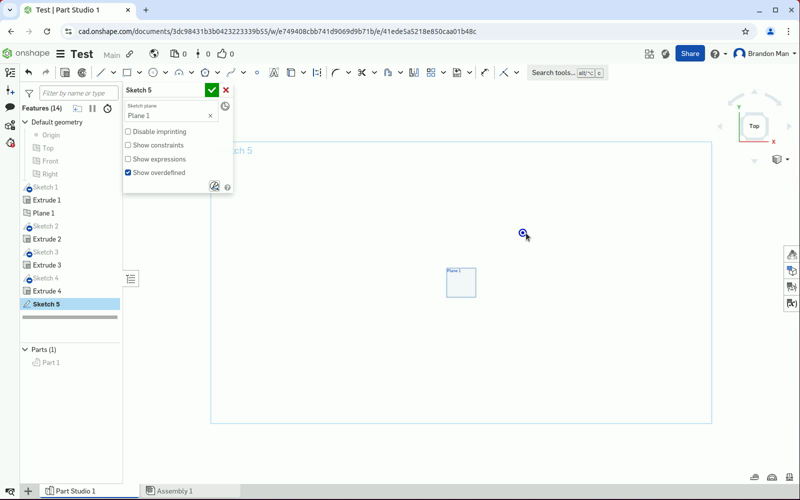
mouse_move(520, 232)
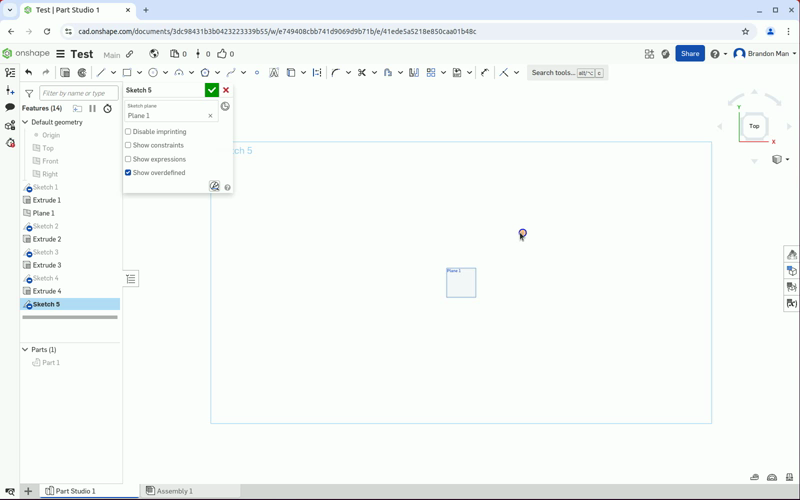
scroll(6)
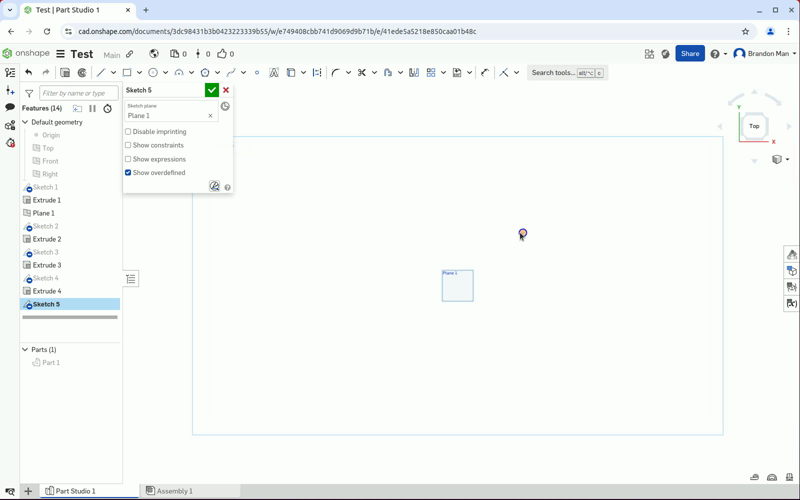
scroll(6)
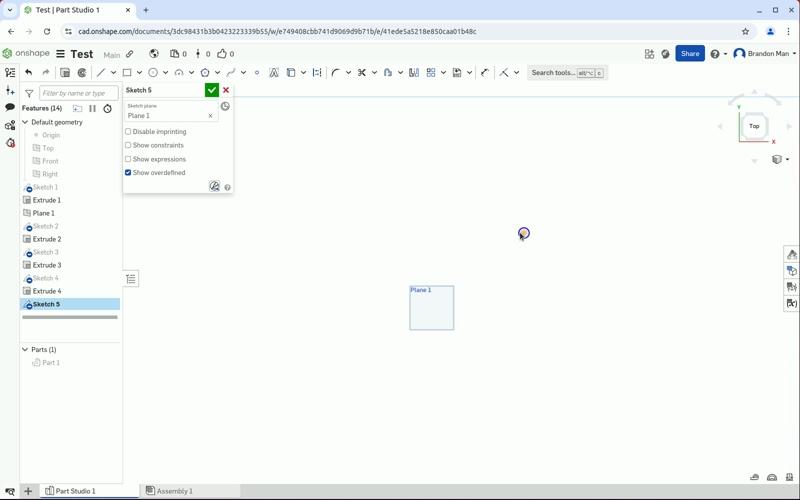
scroll(6)
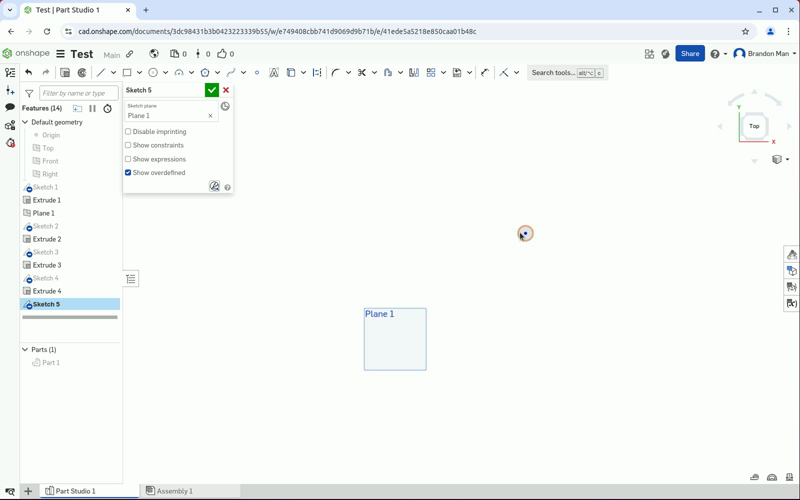
scroll(6)
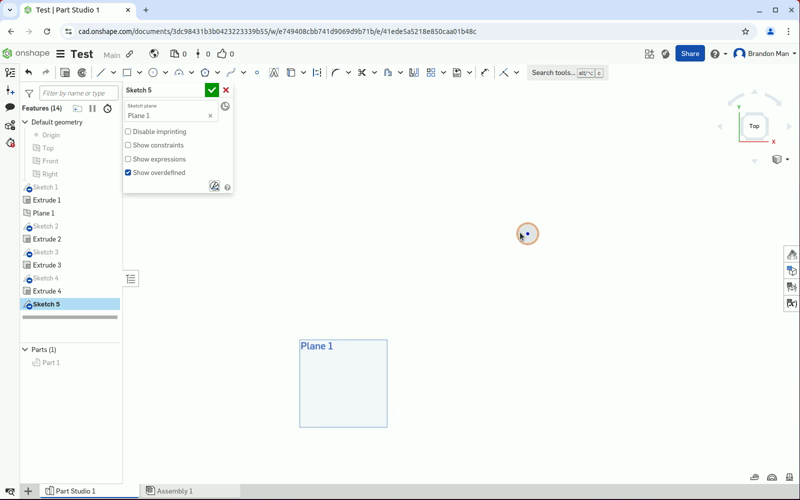
scroll(6)
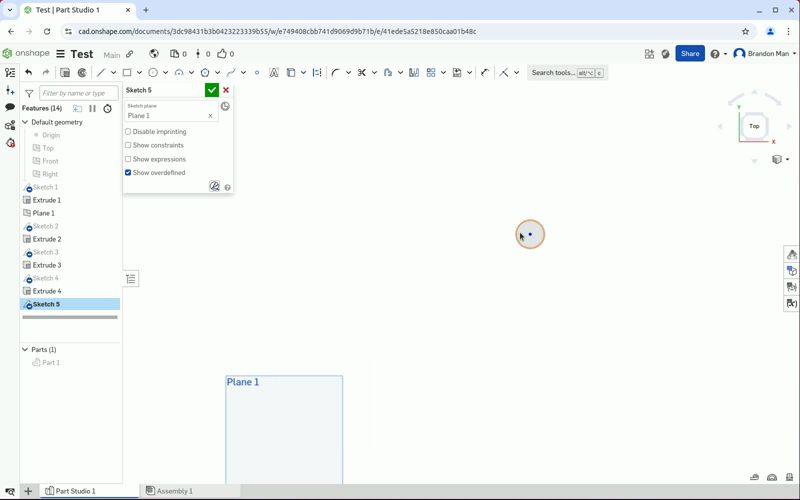
scroll(6)
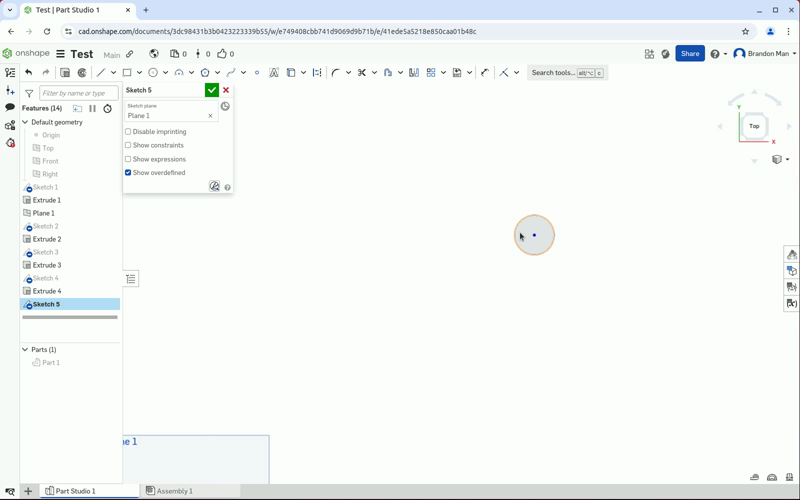
scroll(6)
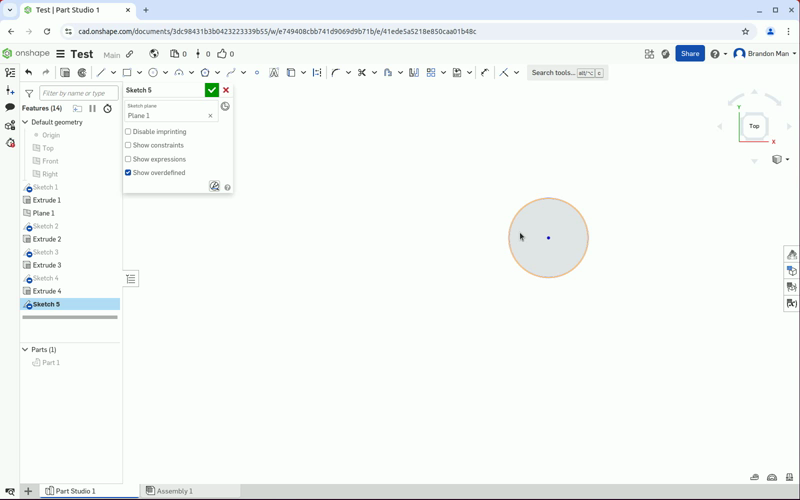
click(520, 232)
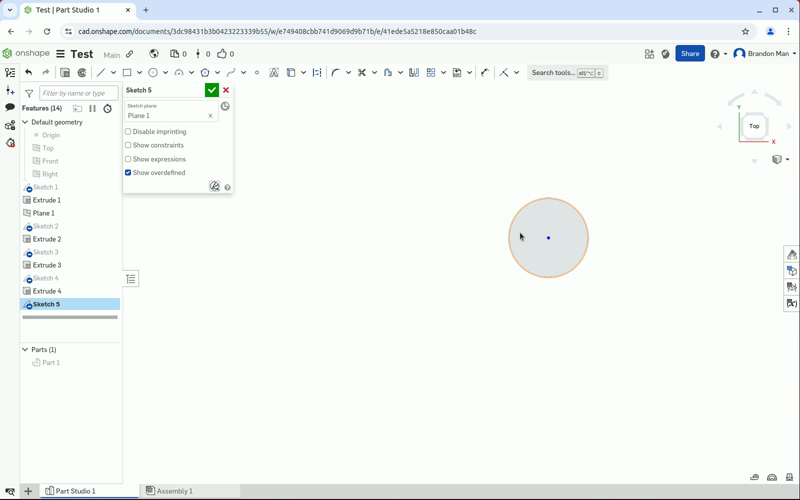
scroll(-6)
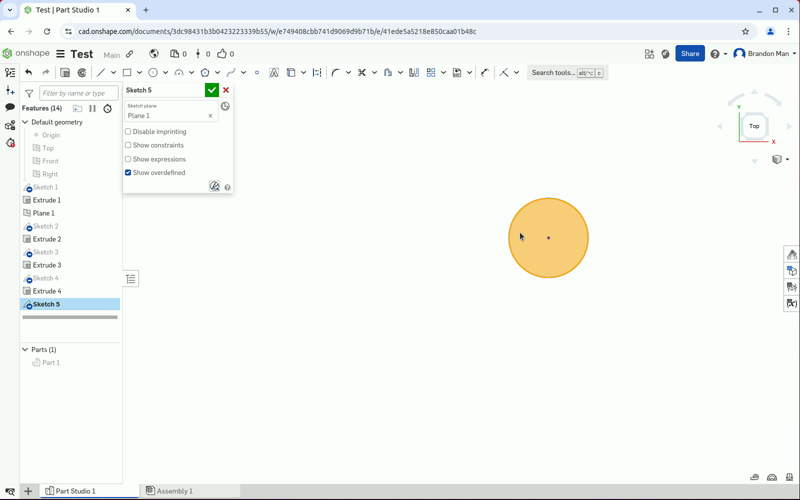
scroll(-6)
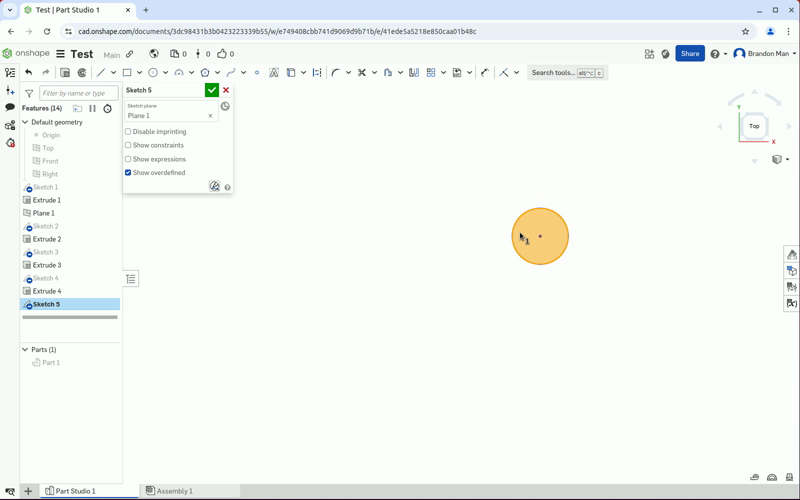
scroll(-6)
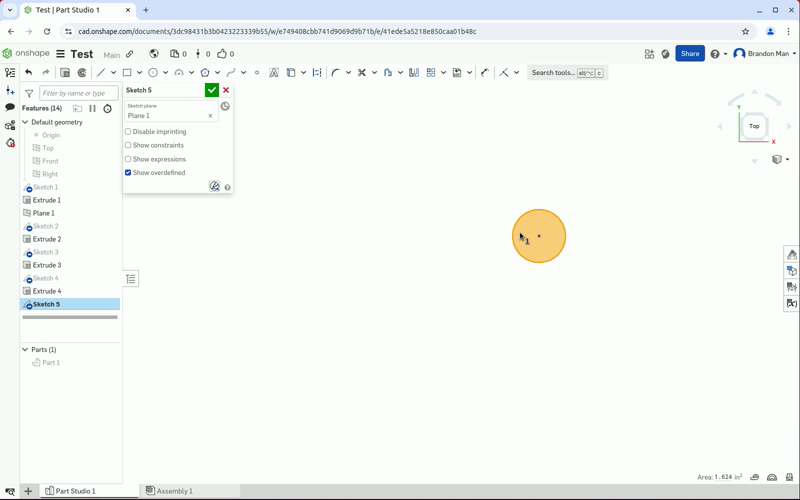
scroll(-6)
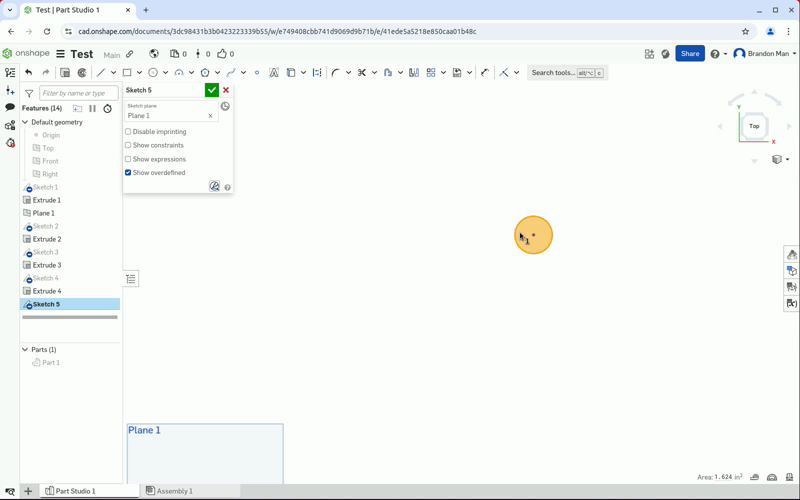
scroll(-6)
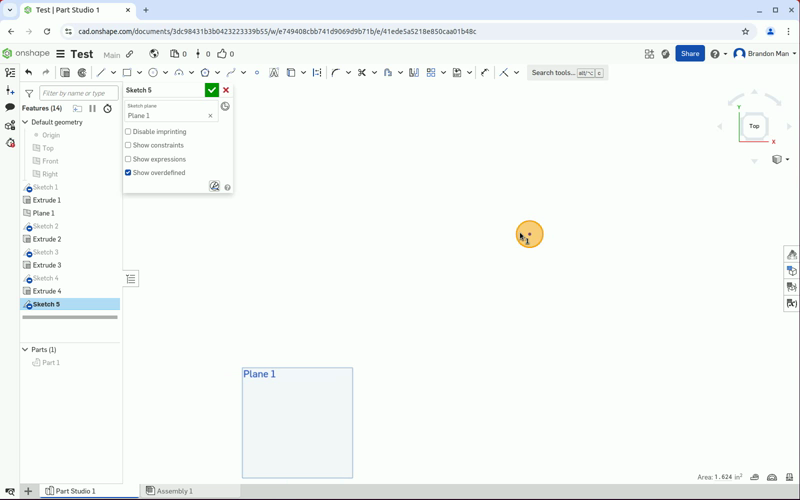
scroll(-6)
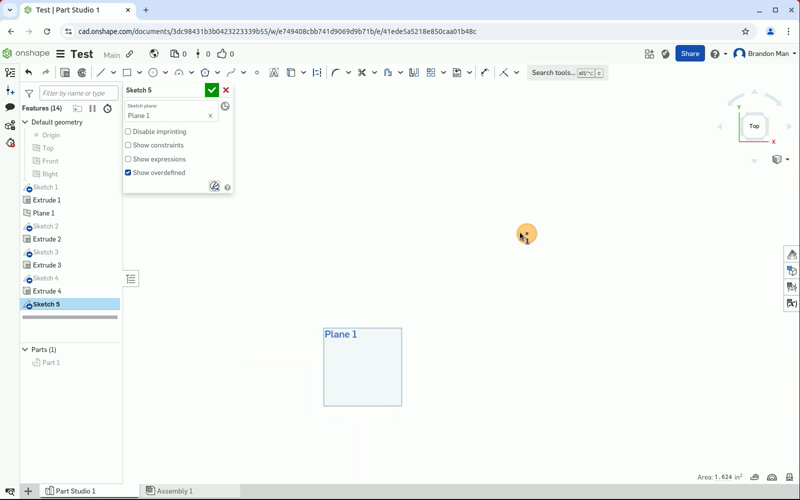
scroll(-6)
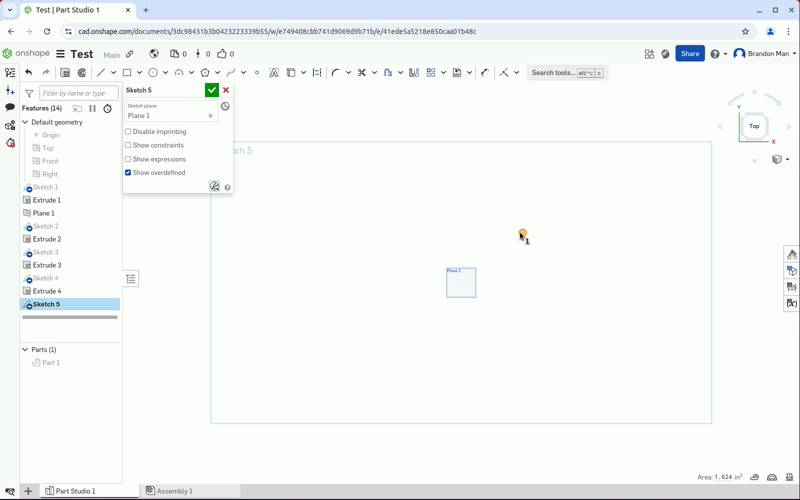
mouse_move(73, 352)
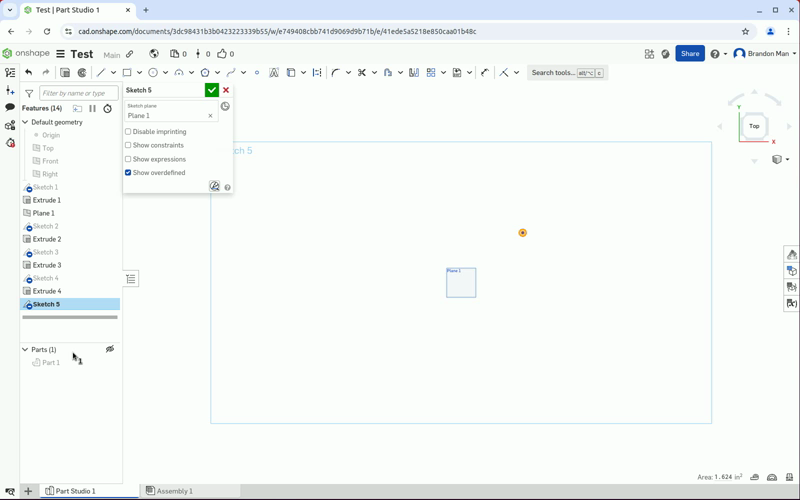
key(shift+y)
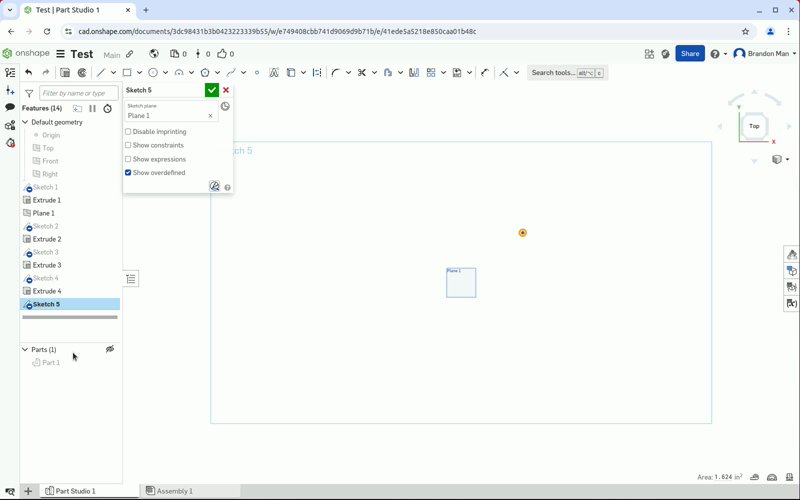
key(shift+e)
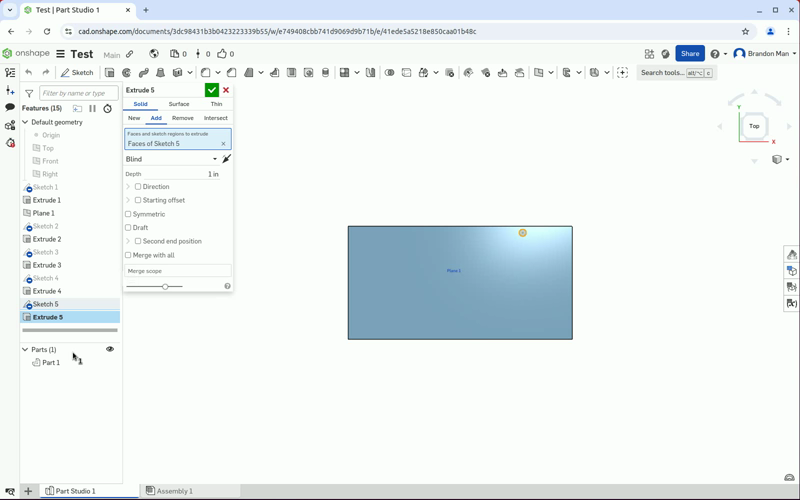
mouse_move(143, 106)
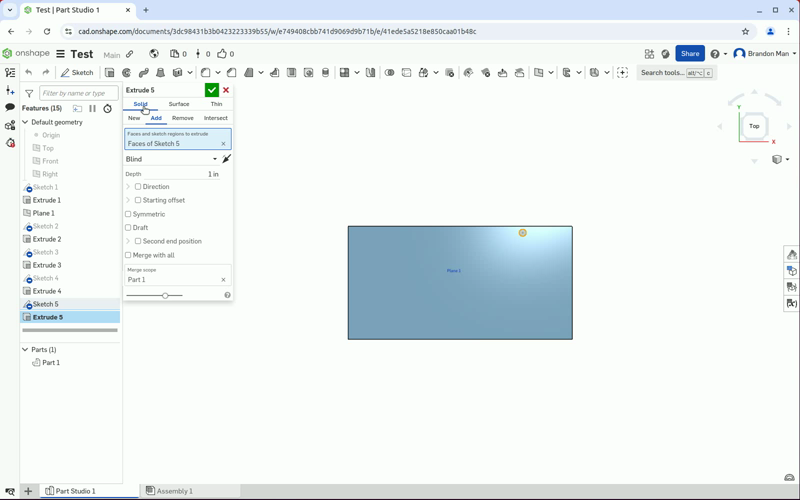
click(143, 106)
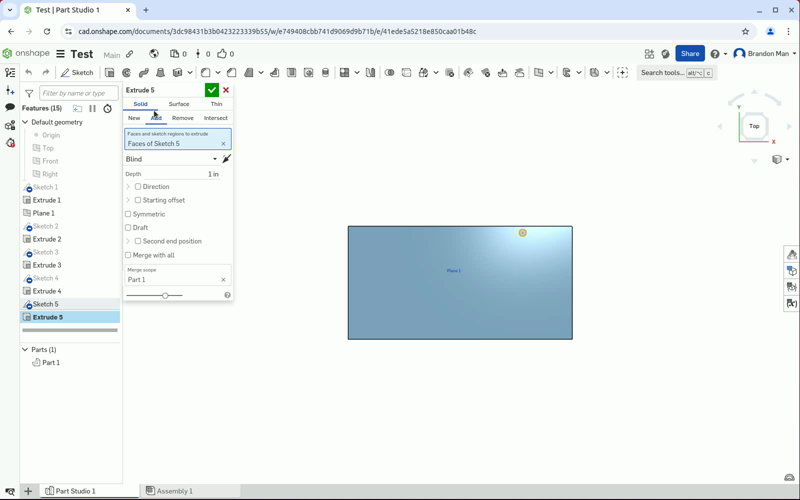
mouse_move(186, 120)
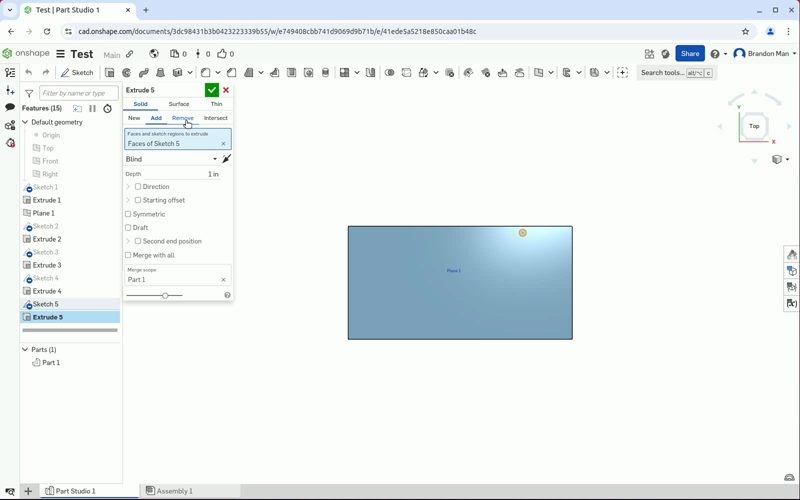
click(186, 120)
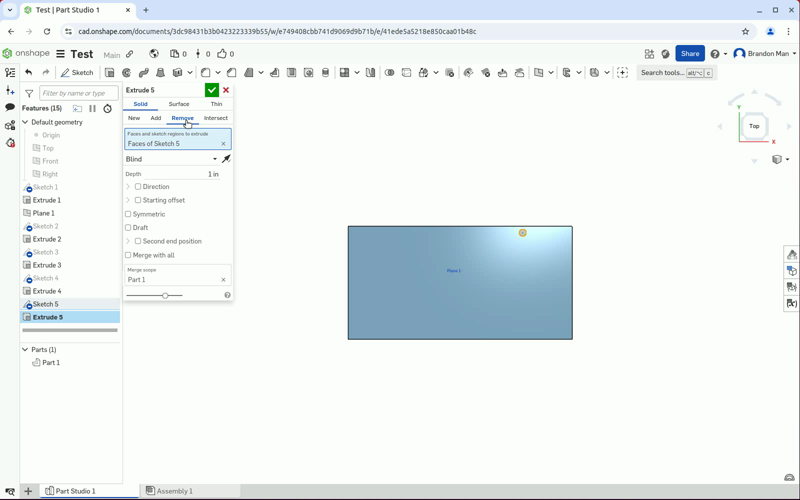
key(tab, 4)
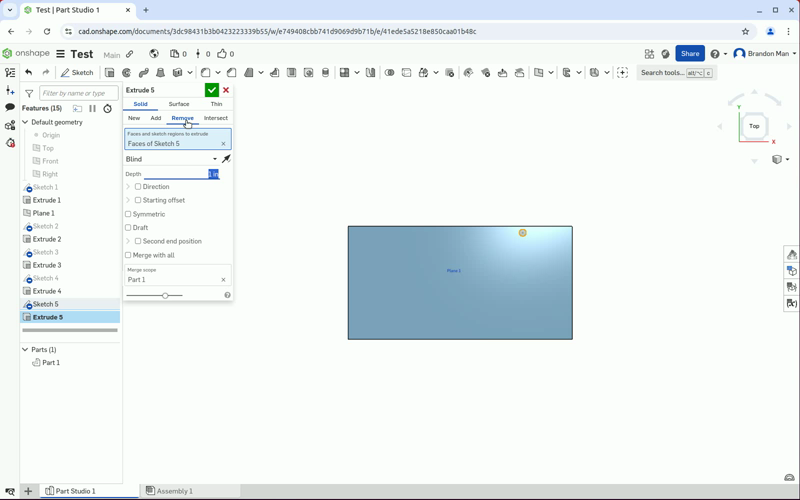
text(2.407)
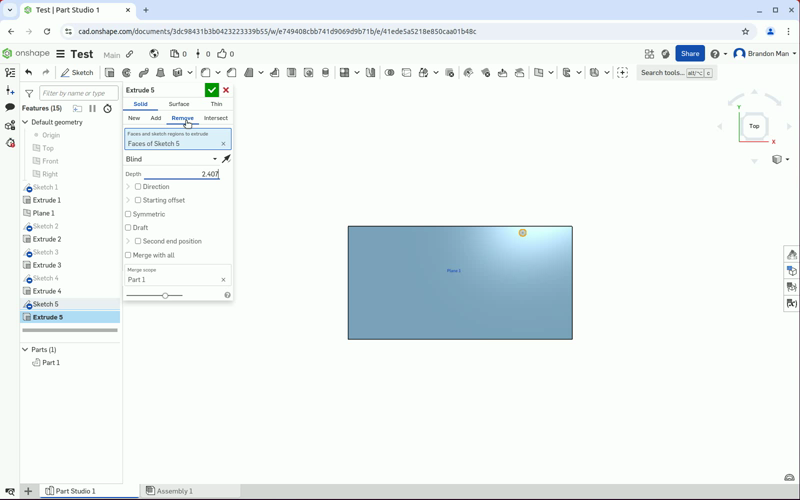
key(tab, 6)
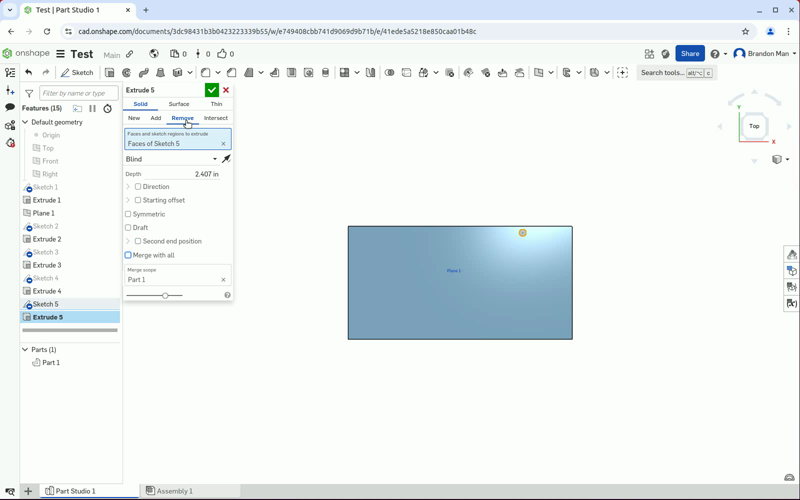
key(space)
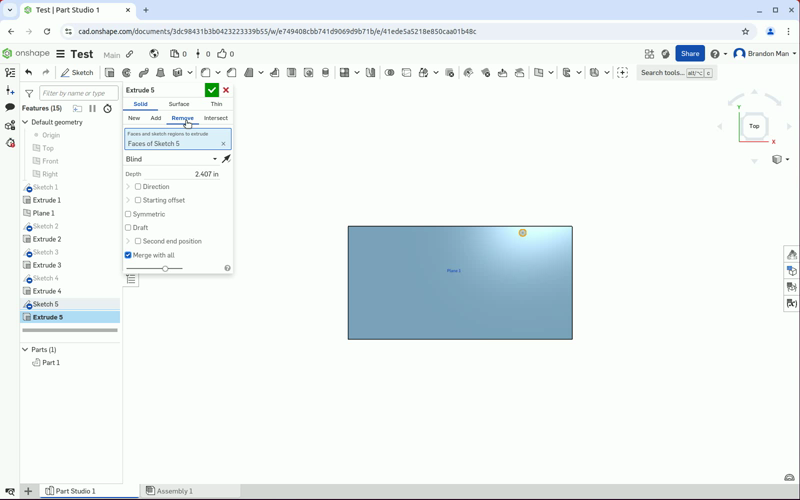
key(enter)
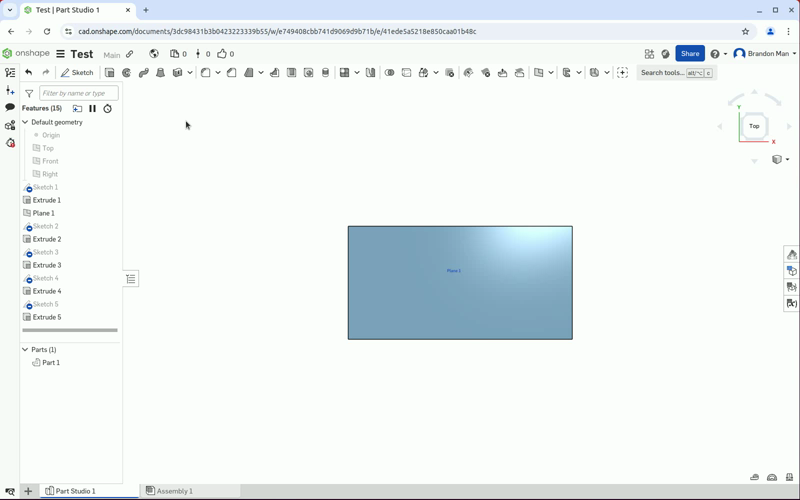
key(shift+h)
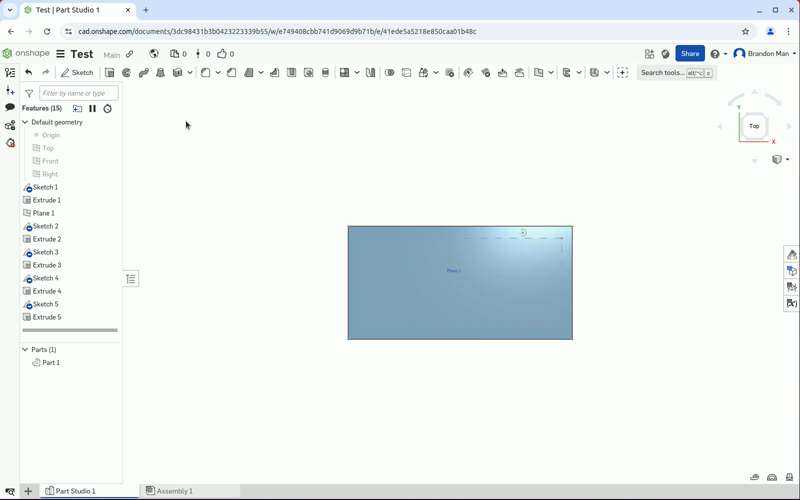
key(shift+h)
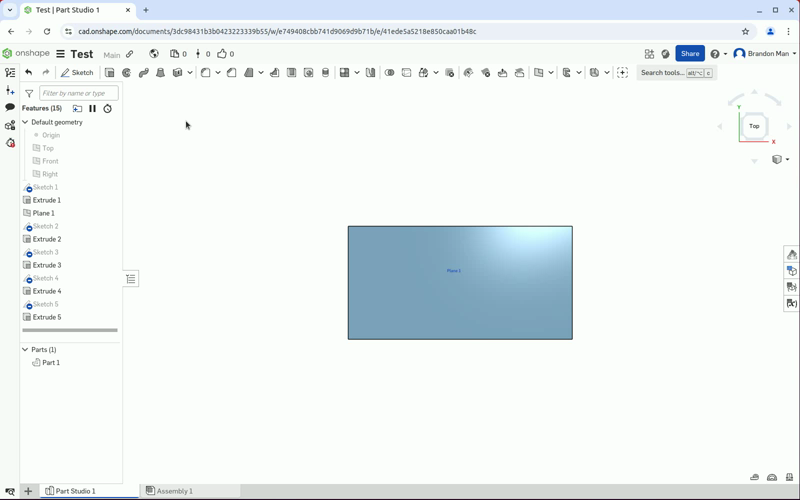
mouse_move(73, 189)
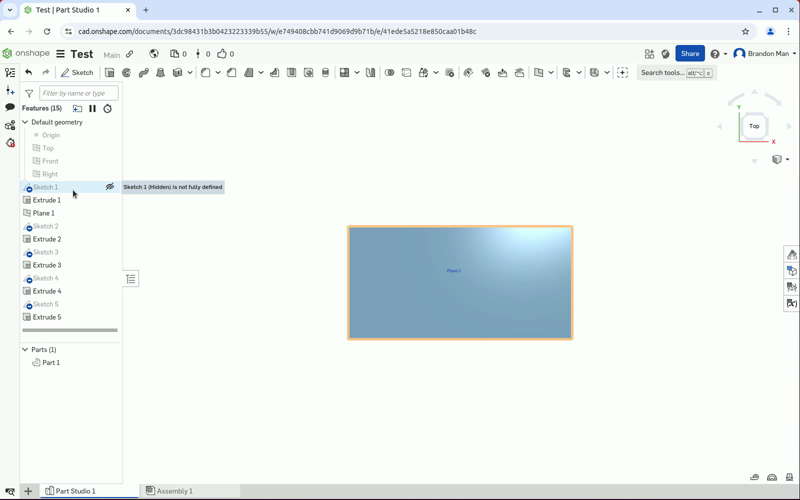
click(73, 189)
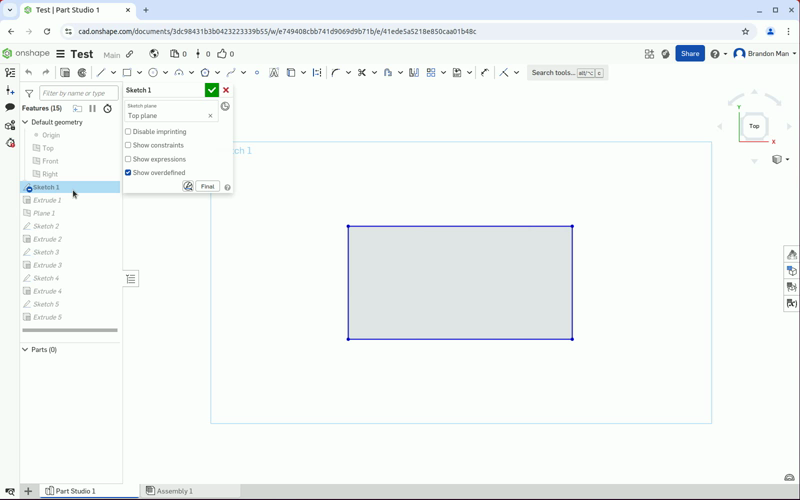
mouse_move(229, 92)
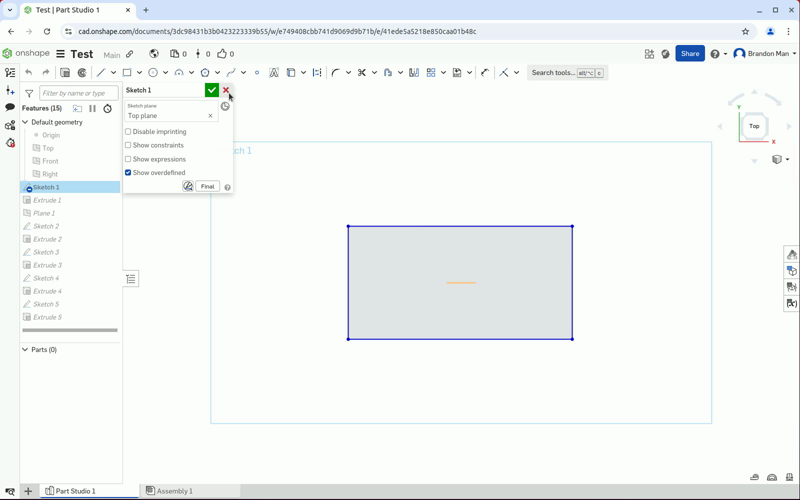
click(229, 92)
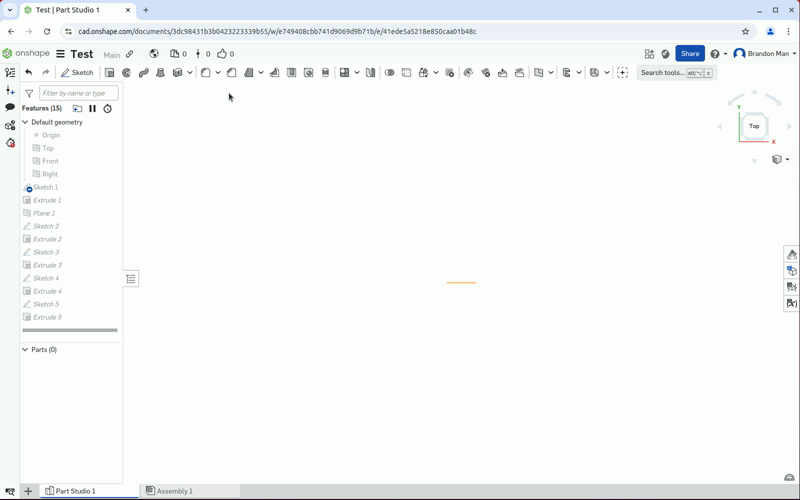
key(shift+s)
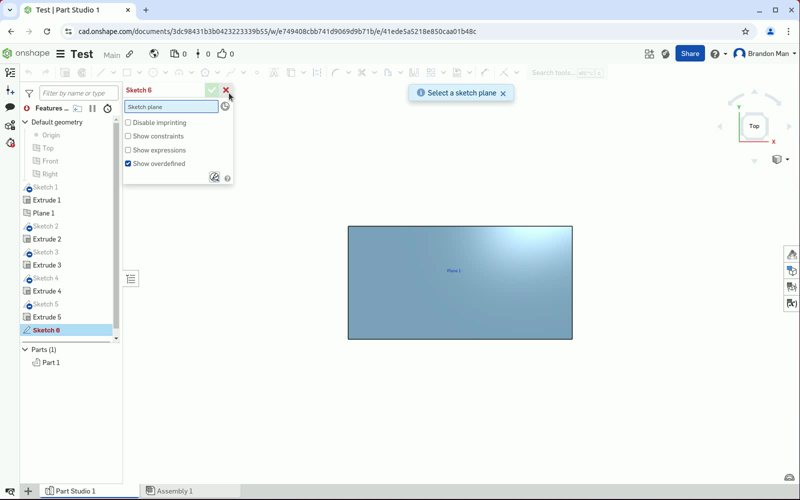
mouse_move(69, 215)
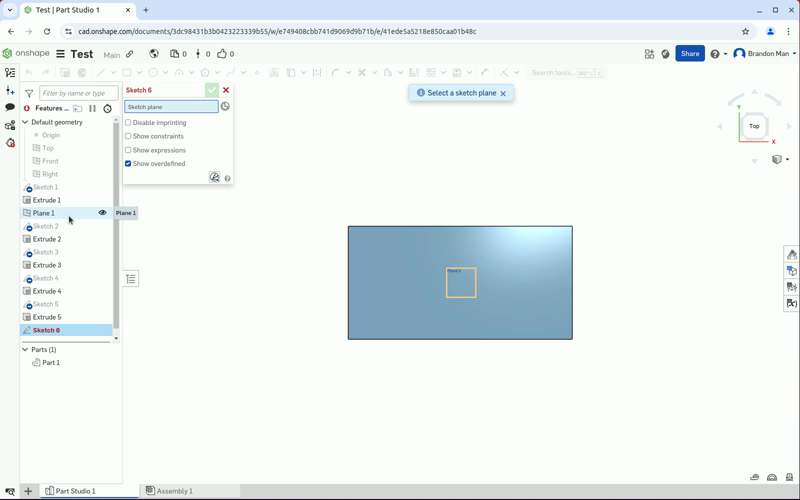
click(69, 215)
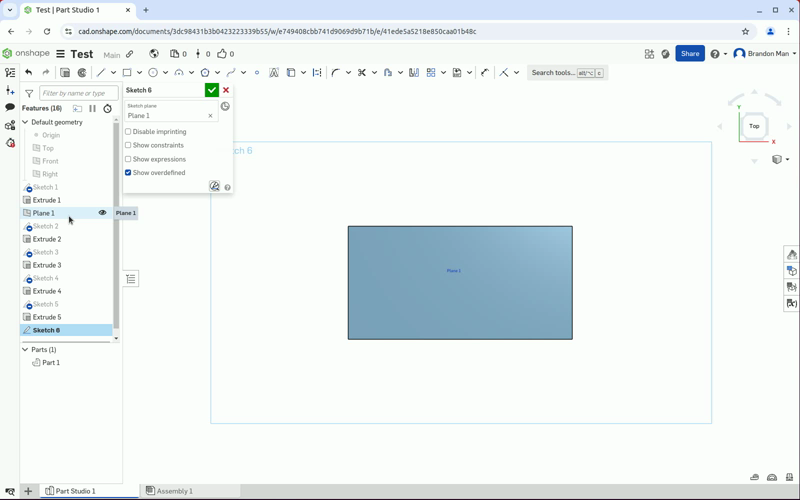
mouse_move(73, 352)
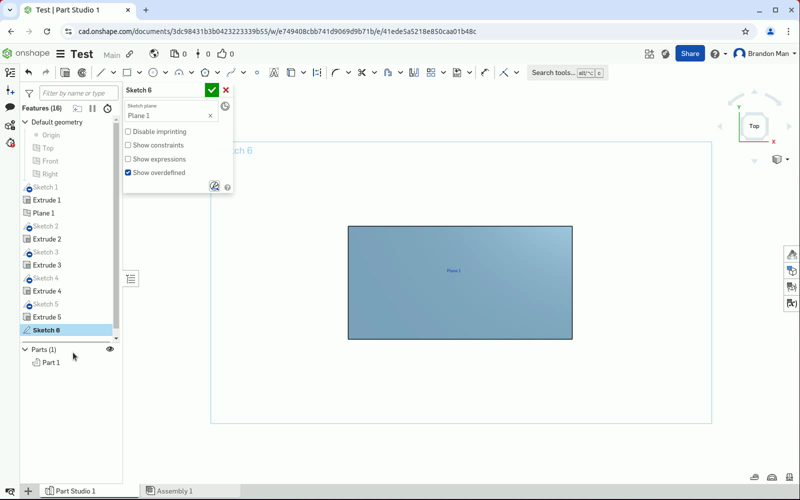
key(y)
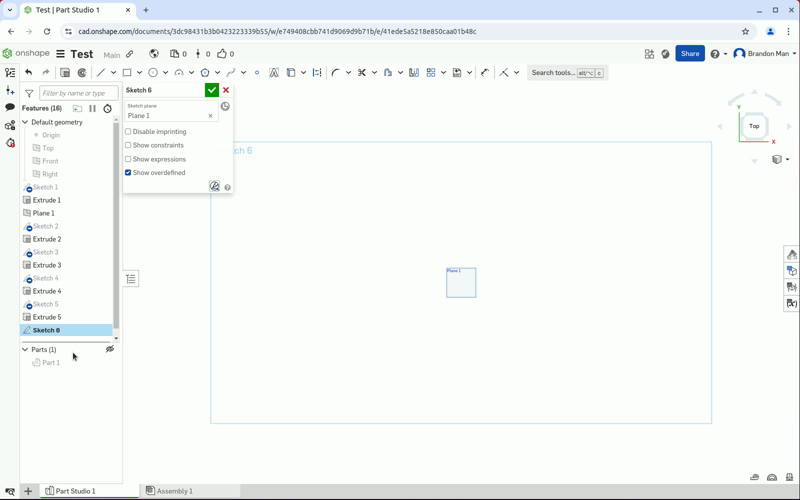
key(c)
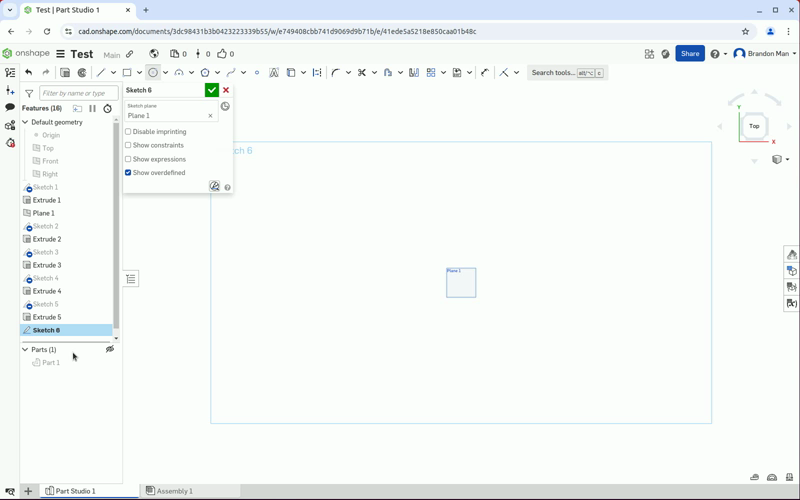
key_down(shift)
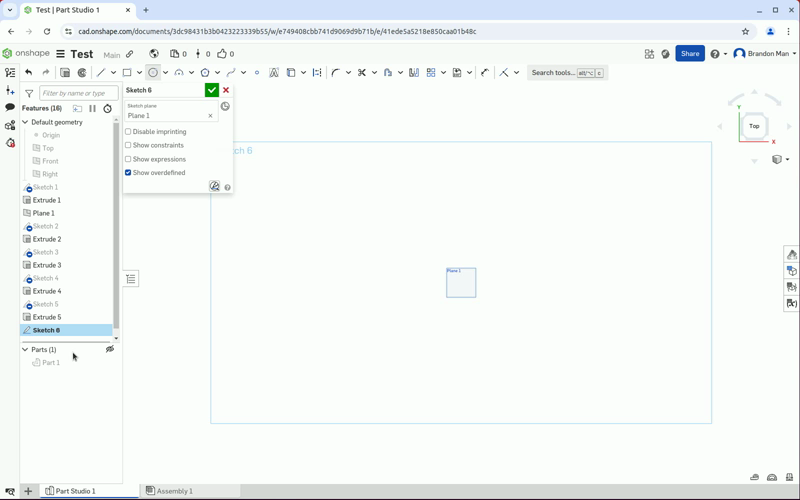
mouse_move(546, 232)
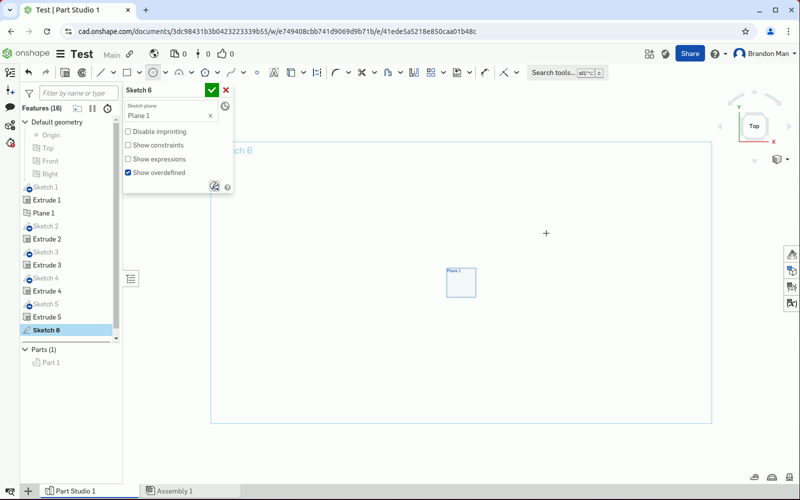
click(546, 232)
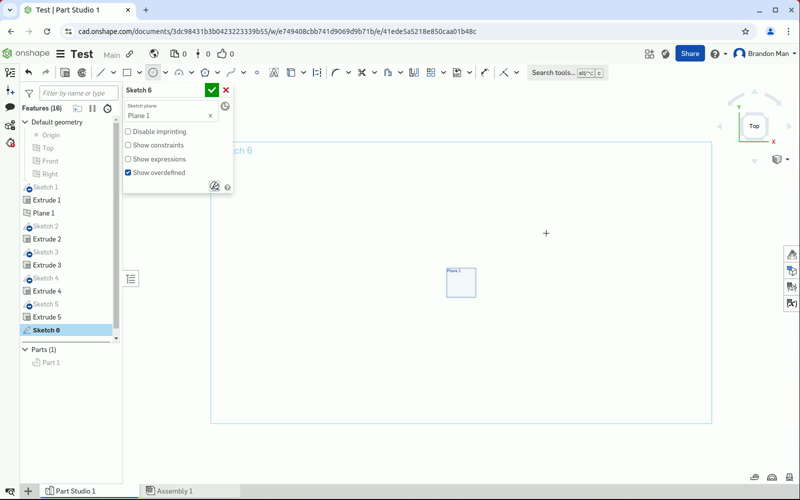
key_up(shift)
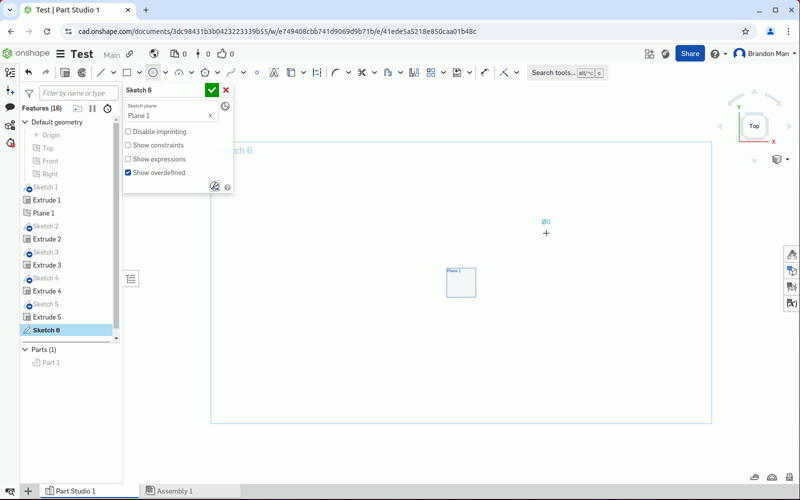
mouse_move(549, 232)
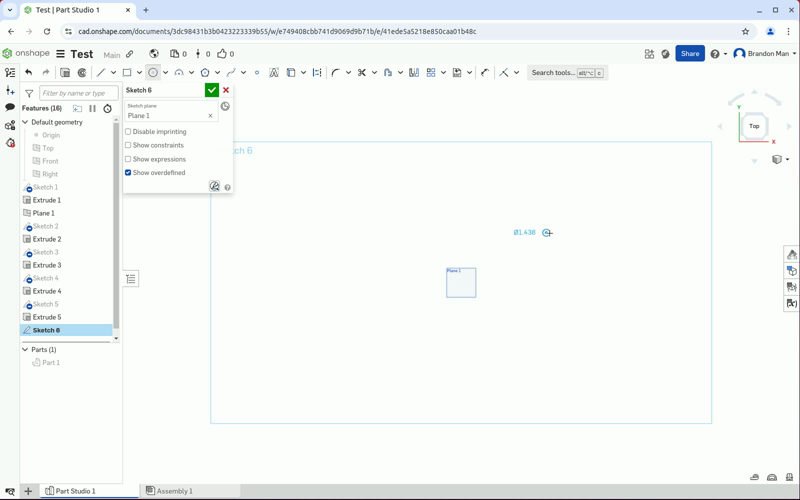
click(549, 232)
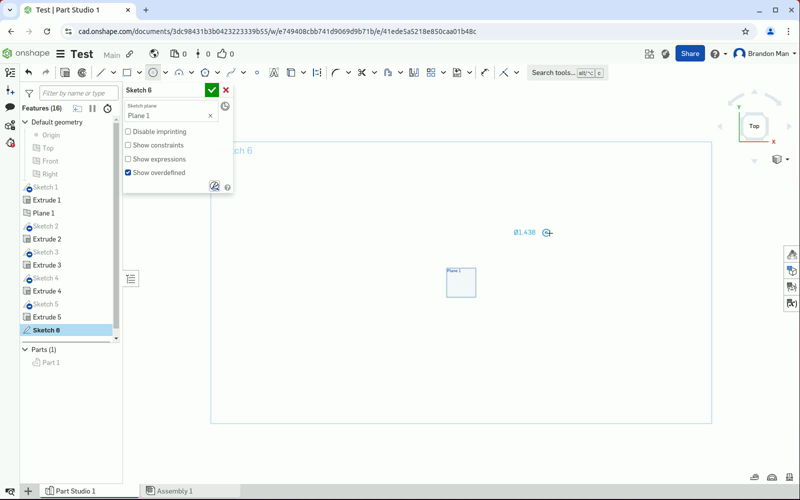
key(esc)
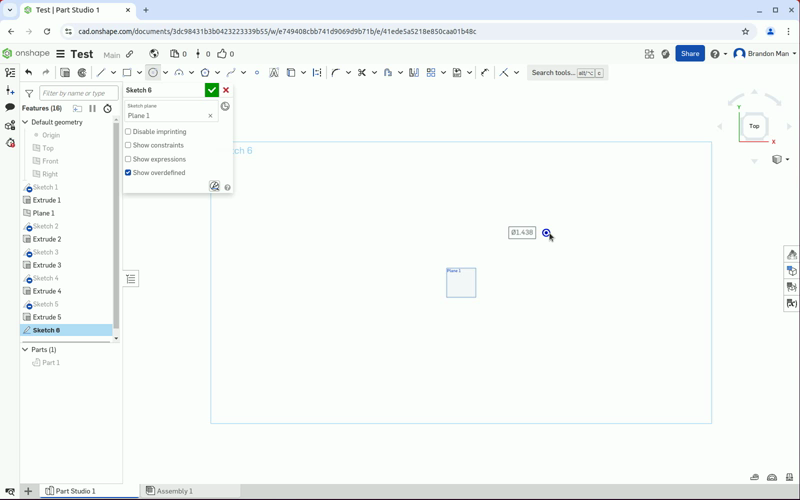
mouse_move(546, 235)
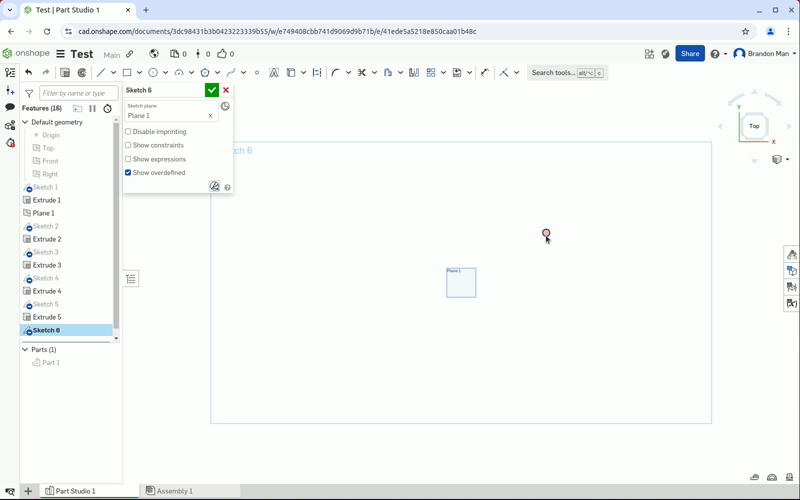
scroll(6)
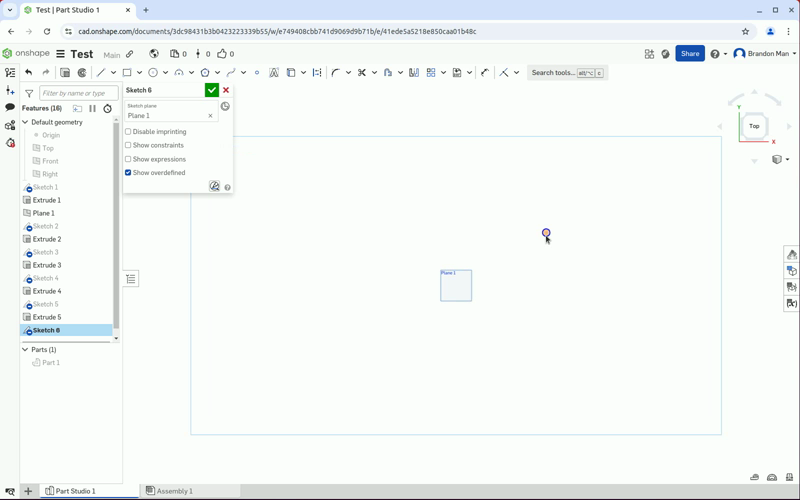
scroll(6)
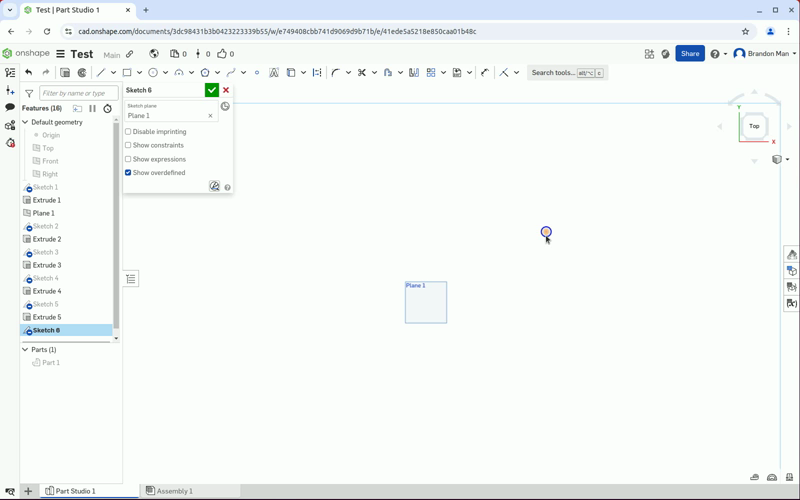
scroll(6)
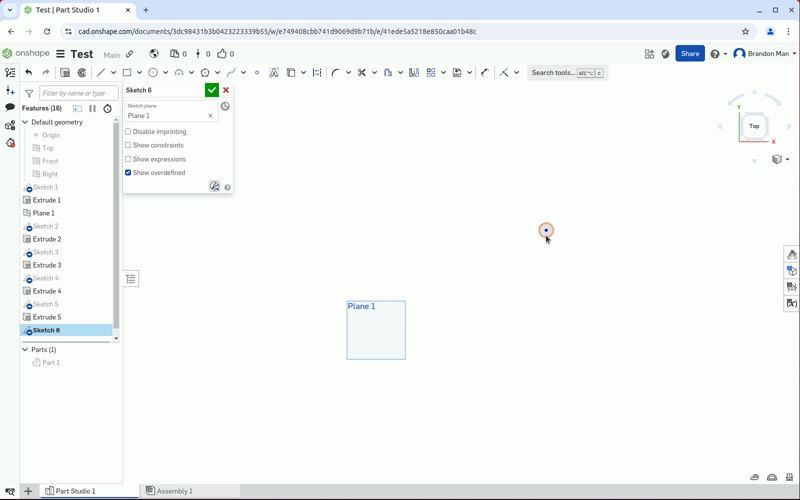
scroll(6)
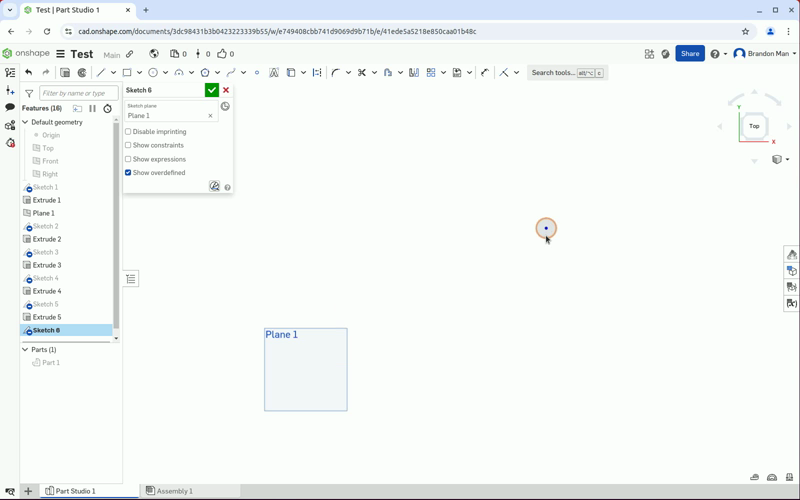
scroll(6)
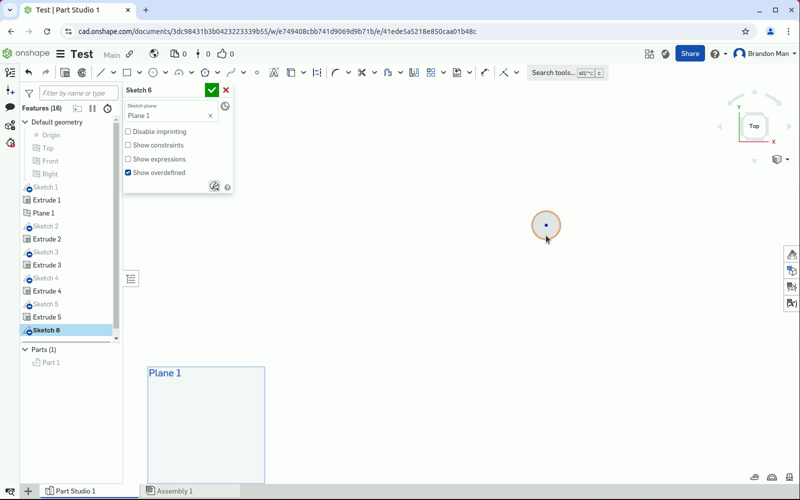
scroll(6)
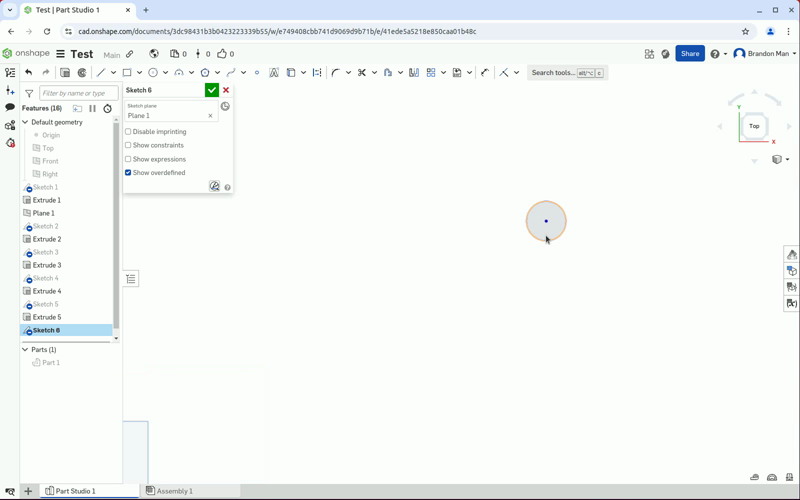
scroll(6)
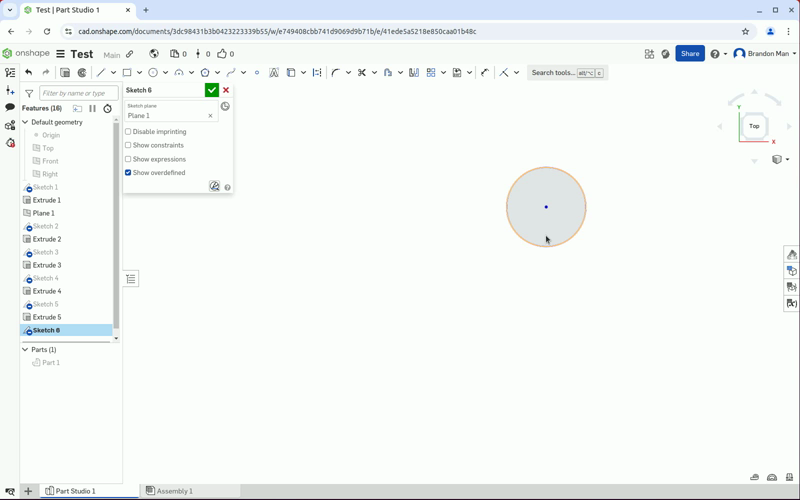
click(546, 235)
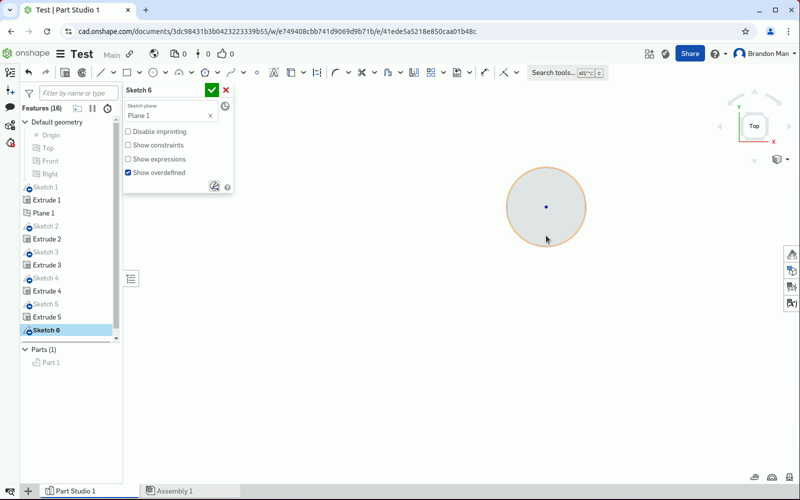
scroll(-6)
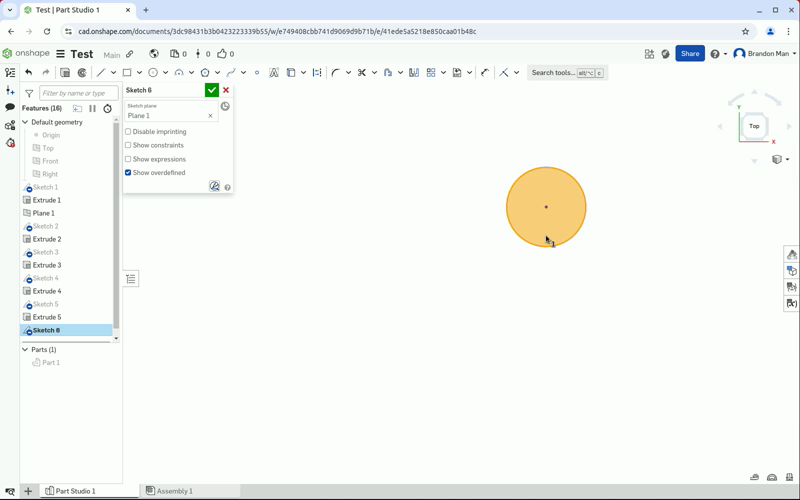
scroll(-6)
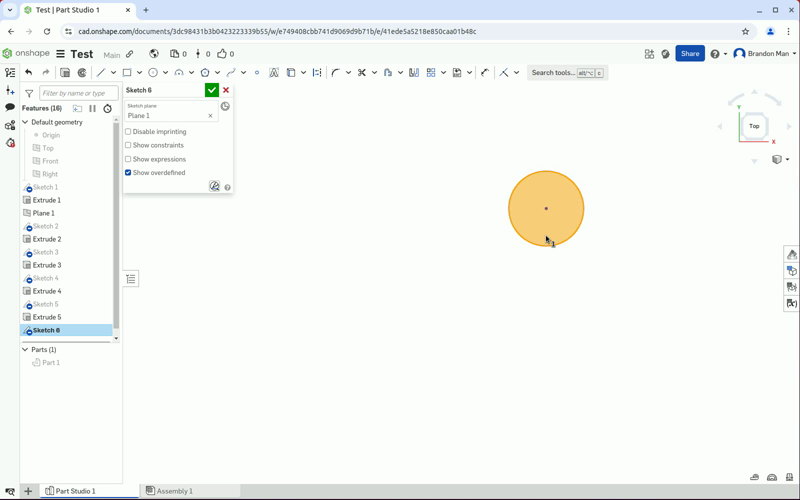
scroll(-6)
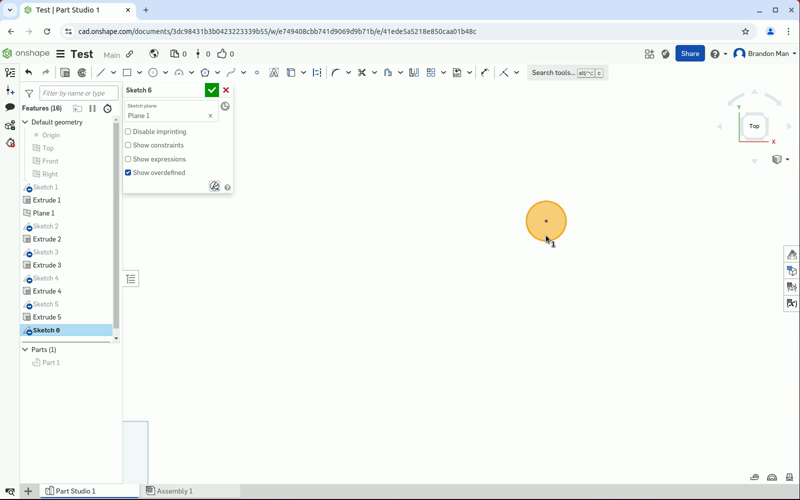
scroll(-6)
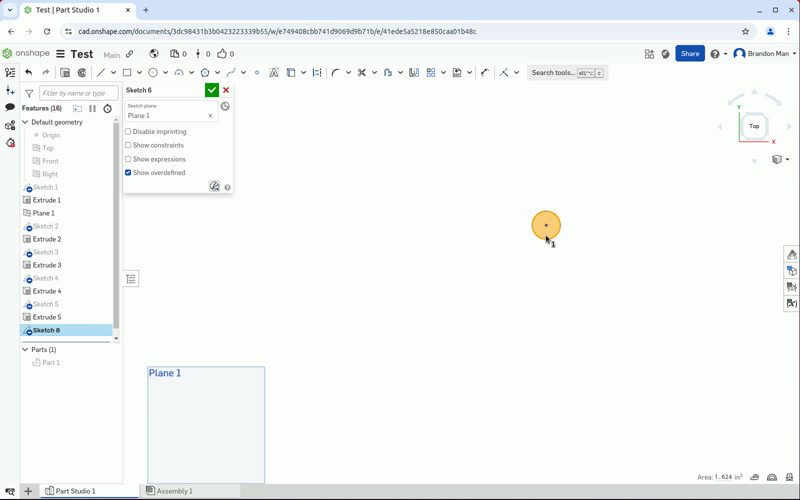
scroll(-6)
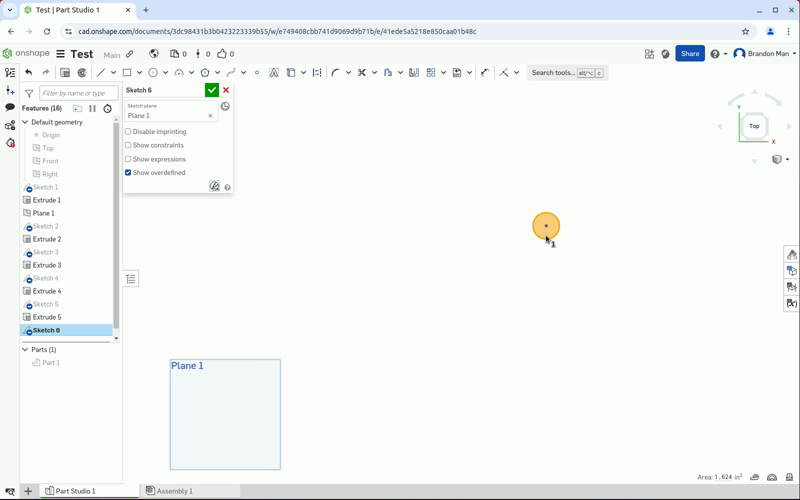
scroll(-6)
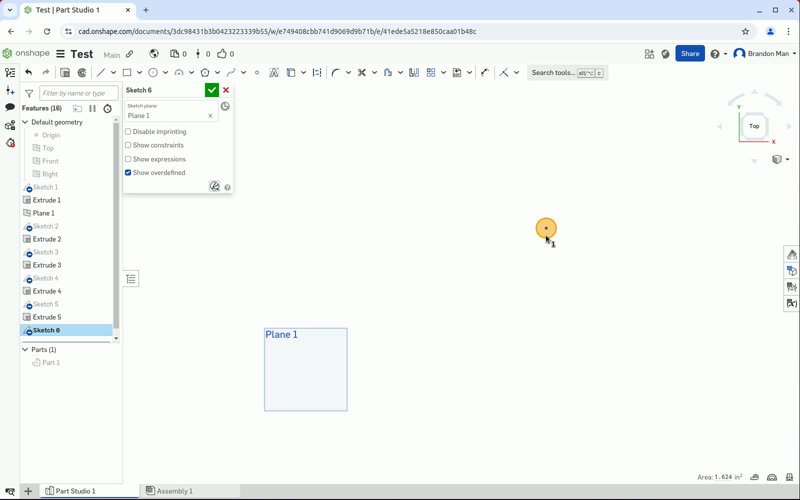
scroll(-6)
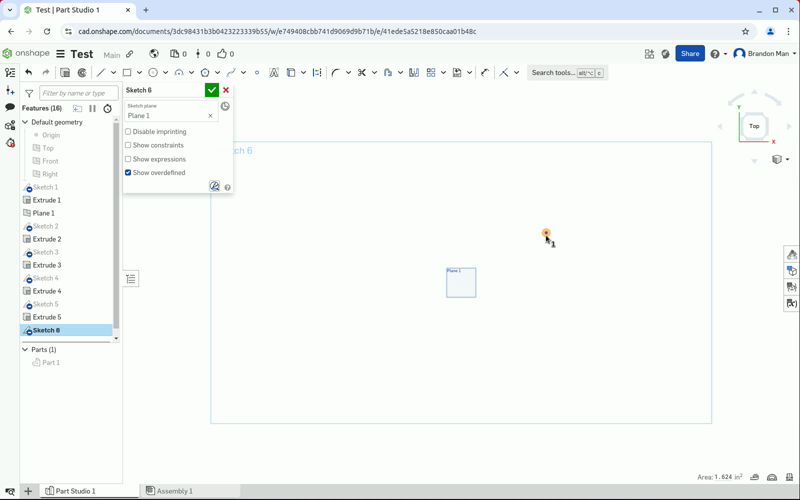
mouse_move(73, 352)
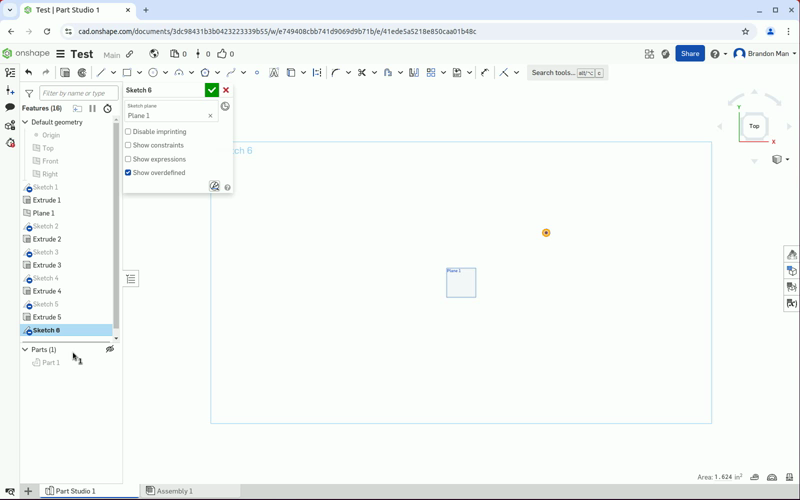
key(shift+y)
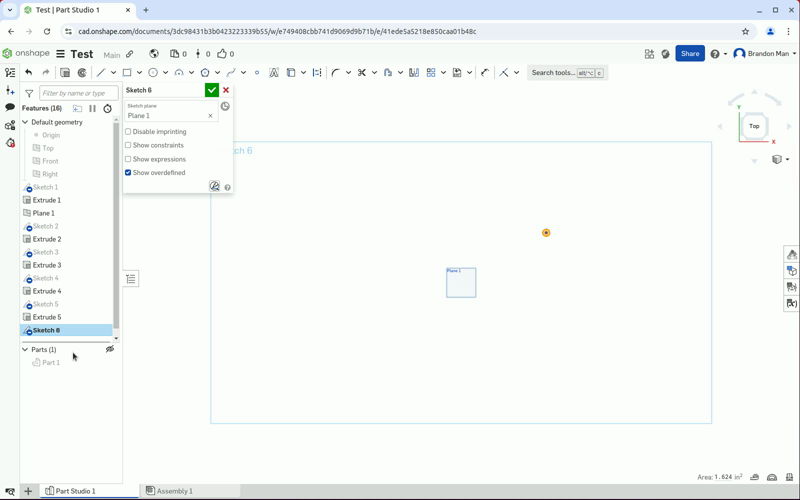
key(shift+e)
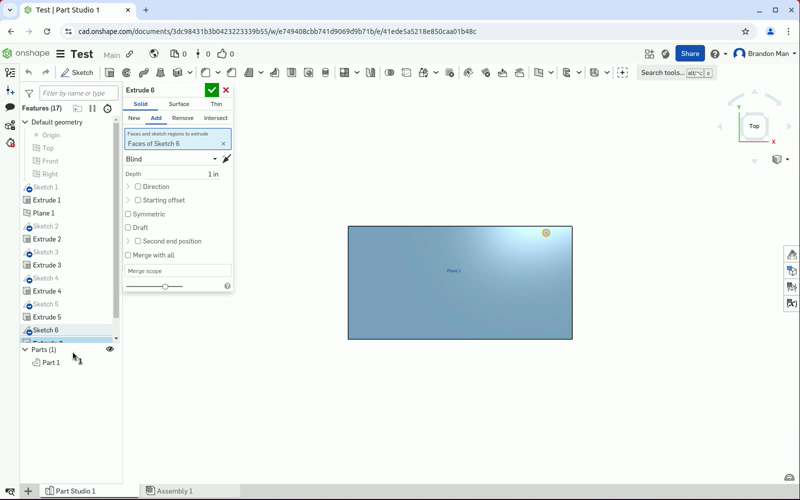
mouse_move(143, 106)
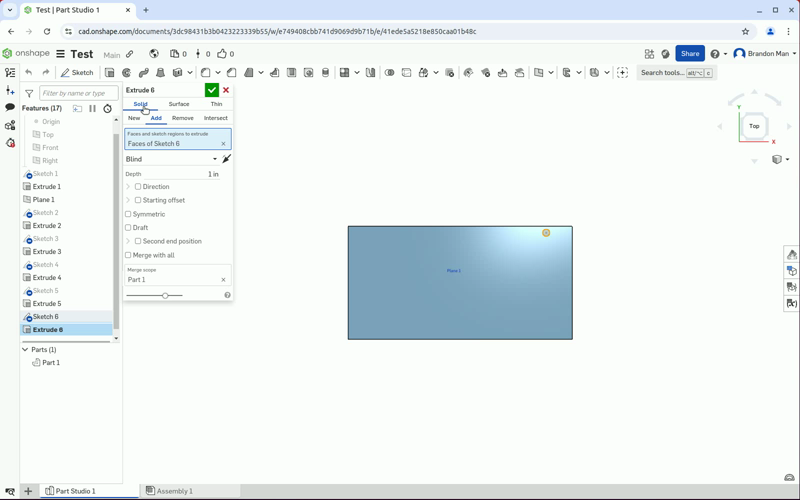
click(143, 106)
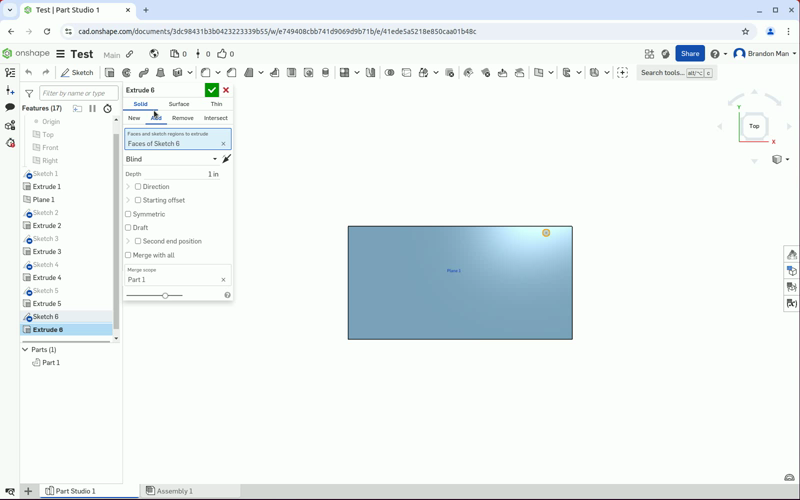
mouse_move(186, 120)
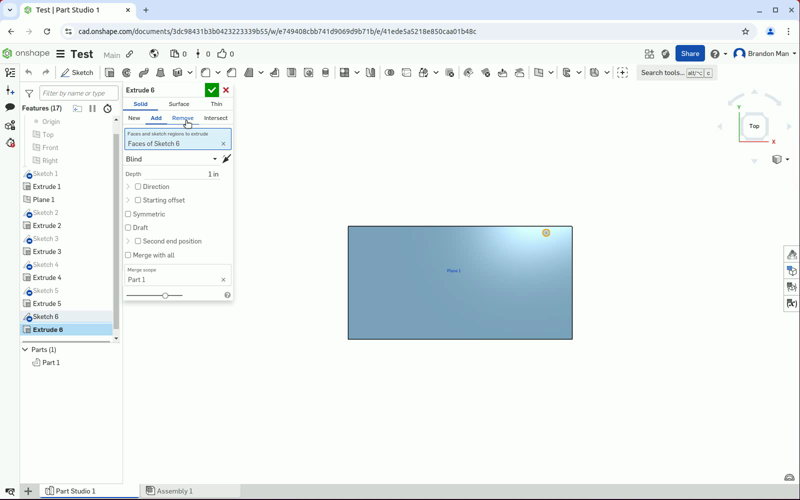
click(186, 120)
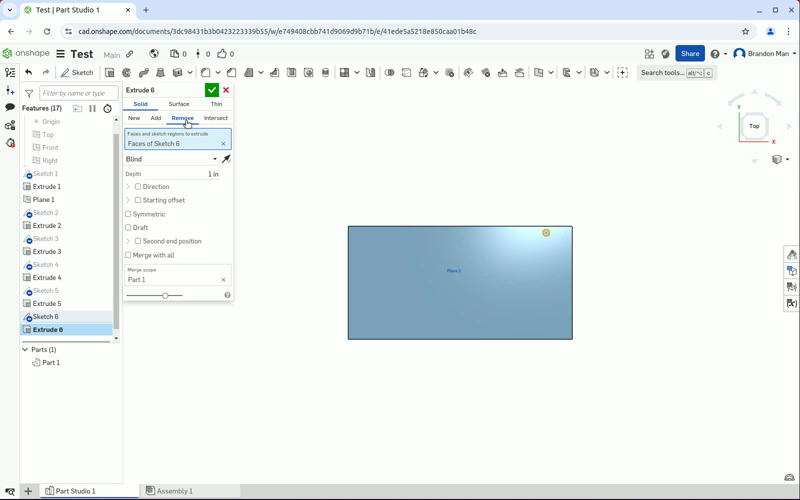
key(tab, 4)
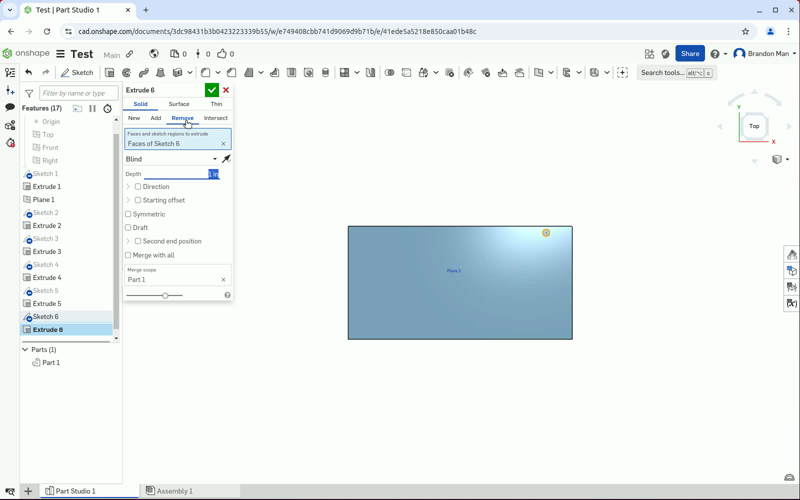
text(2.407)
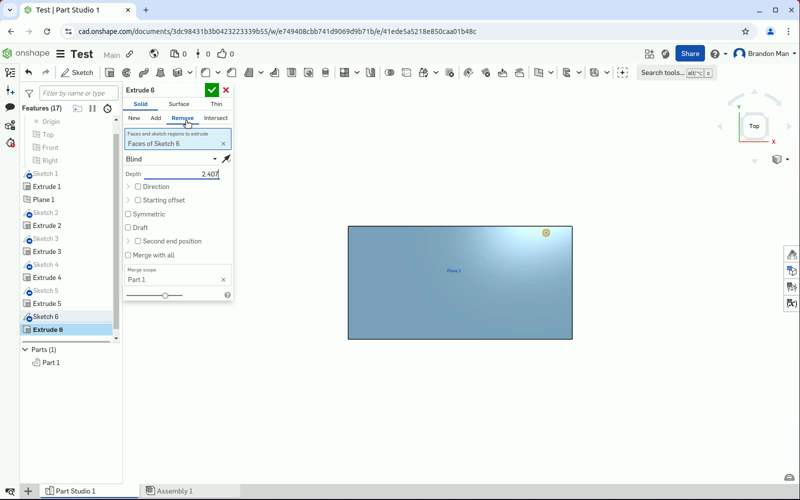
key(tab, 6)
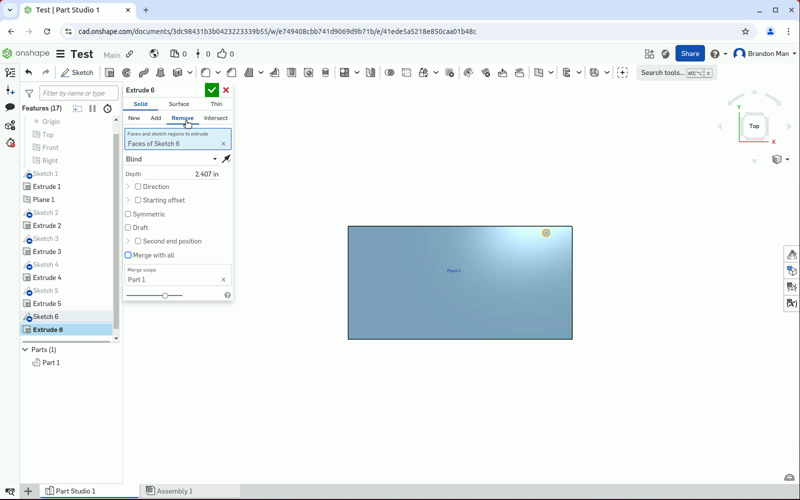
key(space)
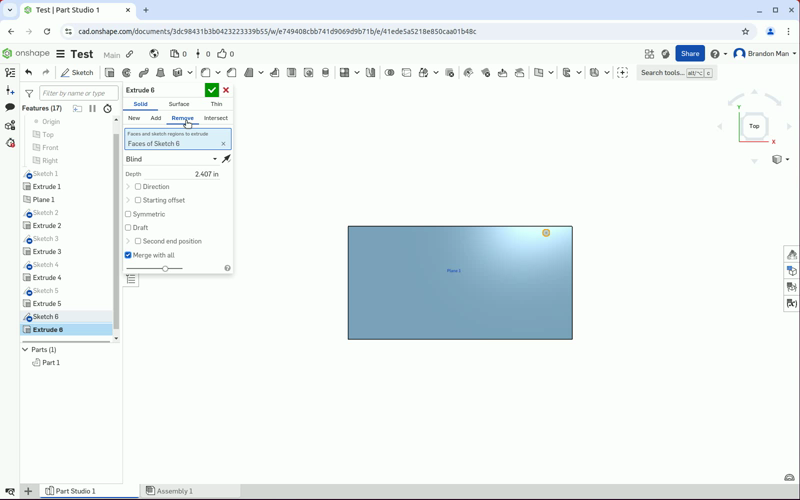
key(enter)
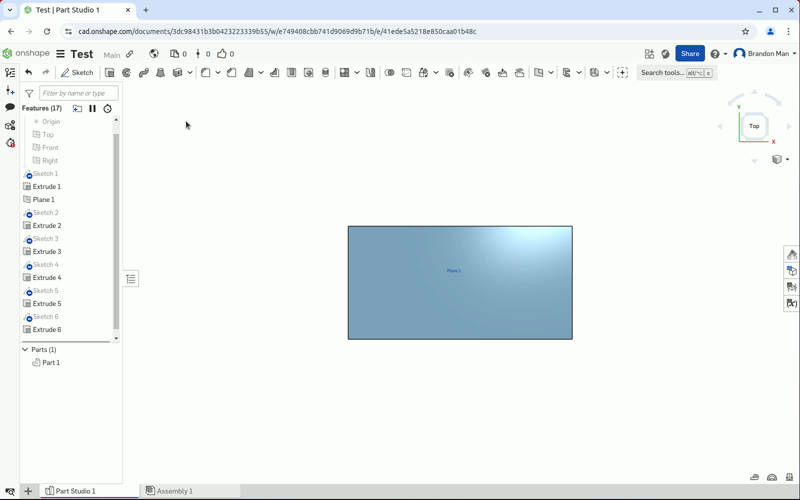
key(shift+h)
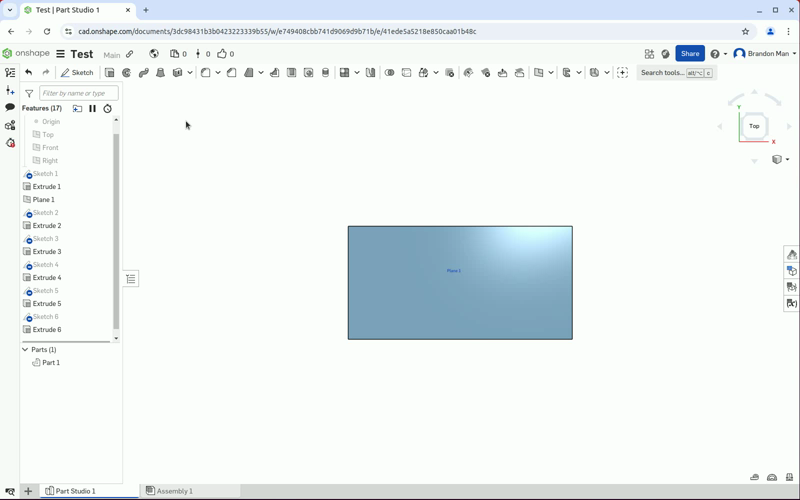
key(shift+h)
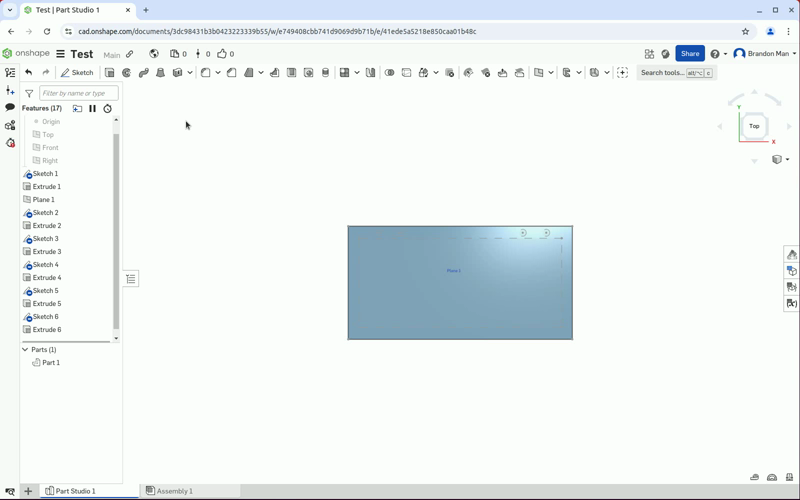
key(shift+7)
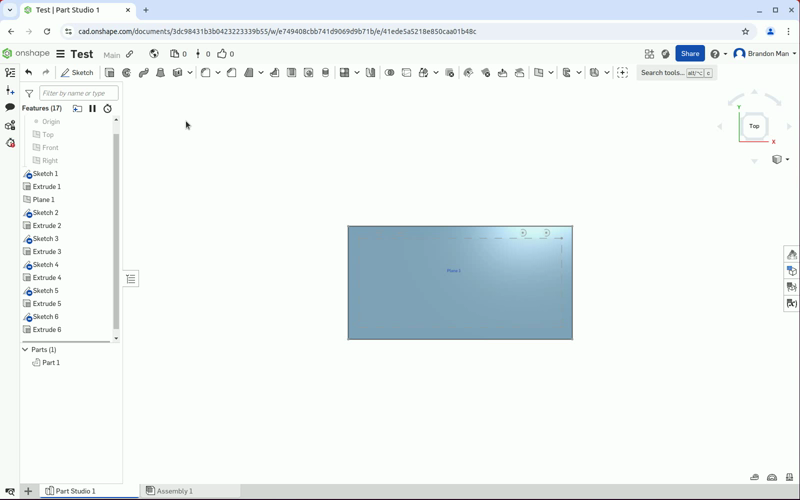
key(up, 3)
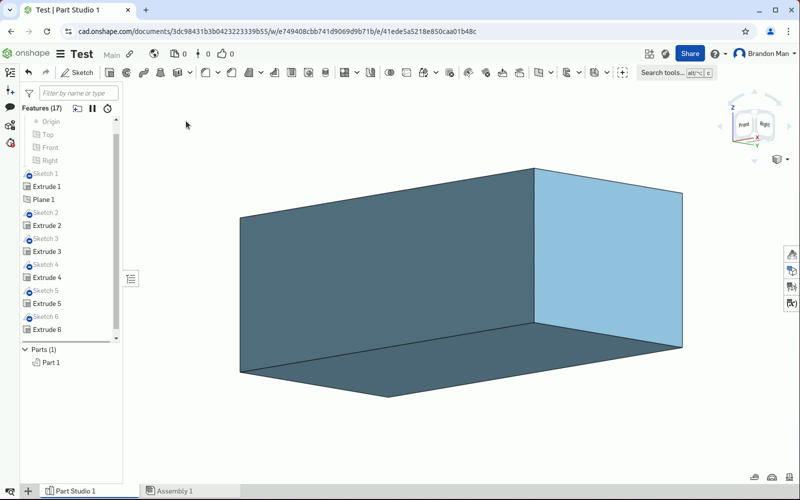
key(left, 3)
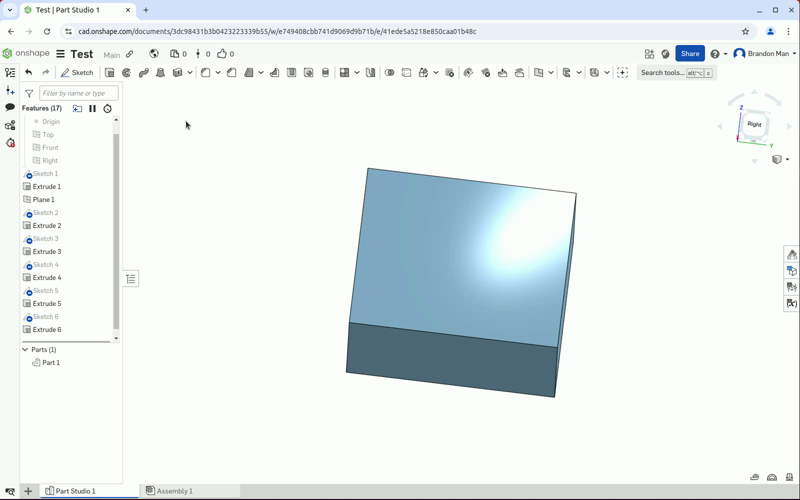
key(right, 3)
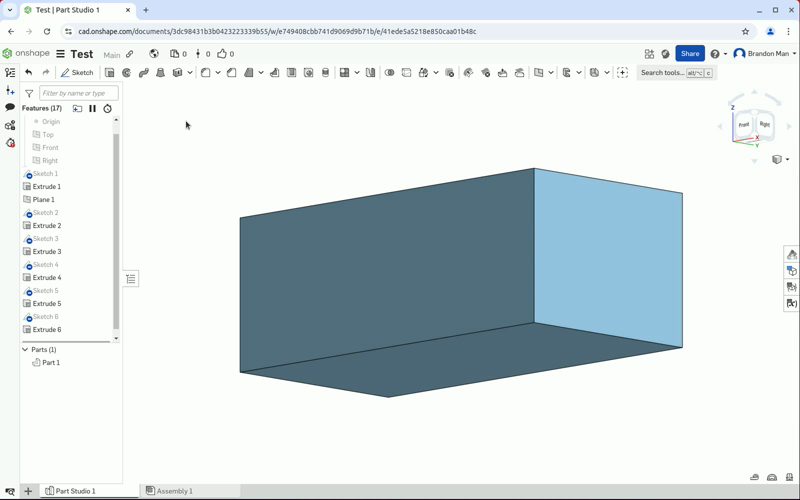
key(down, 3)
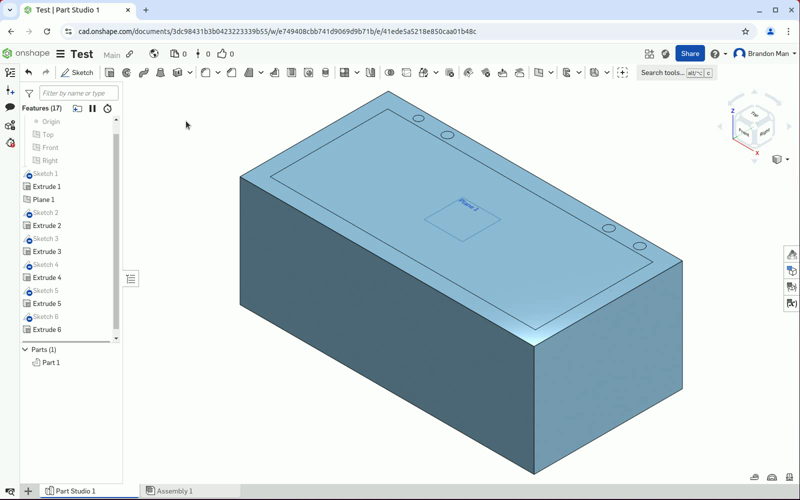
mouse_move(69, 176)
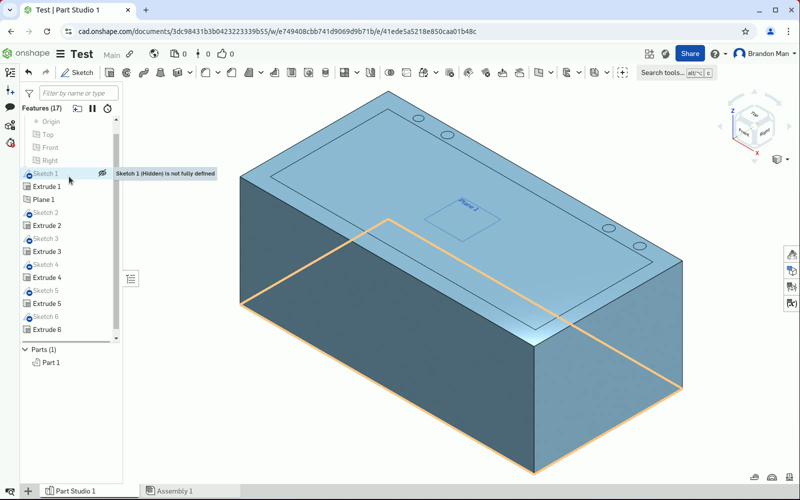
click(69, 176)